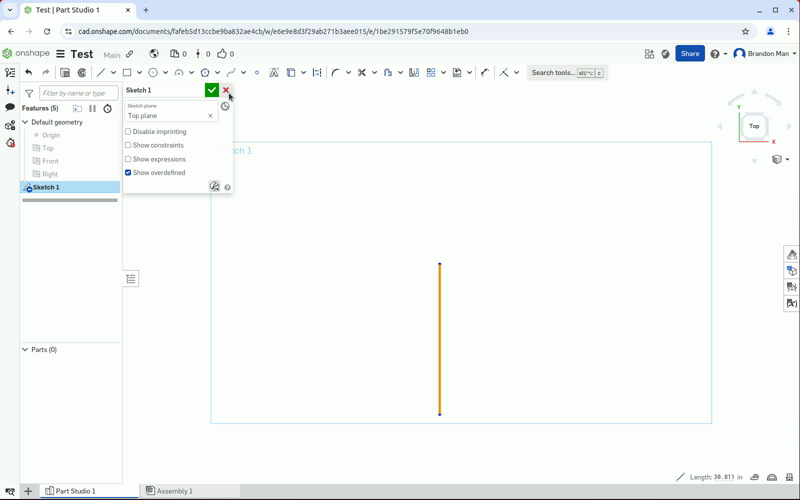
key(shift+h)
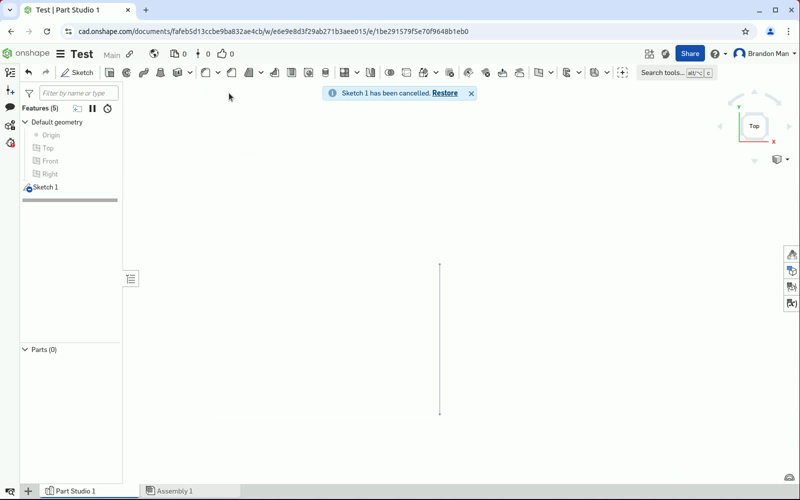
key(shift+s)
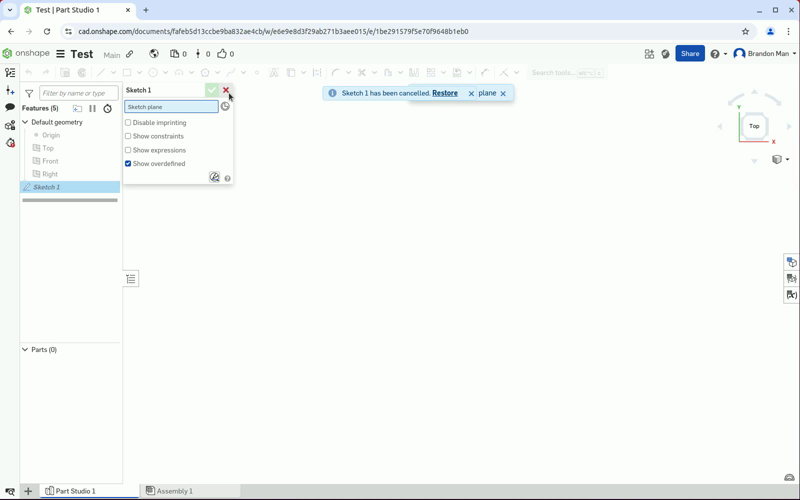
mouse_move(73, 150)
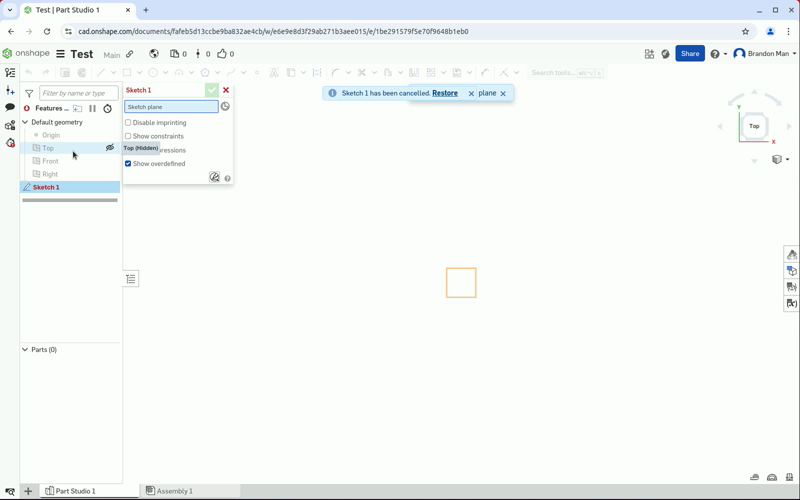
click(73, 150)
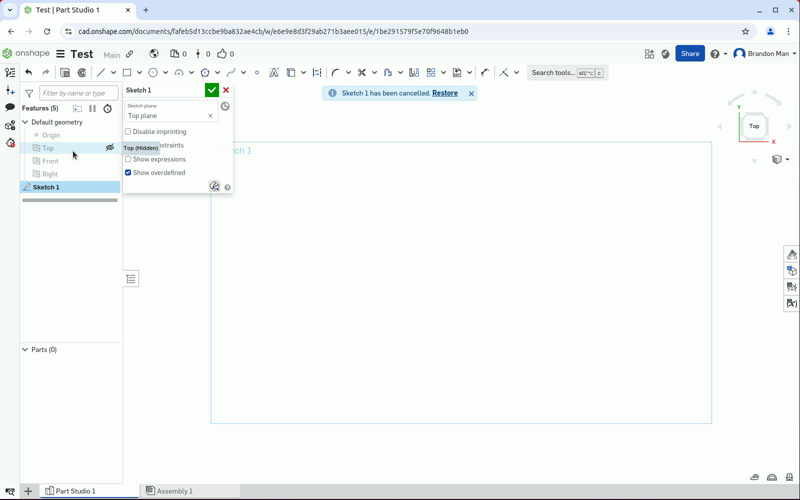
mouse_move(73, 352)
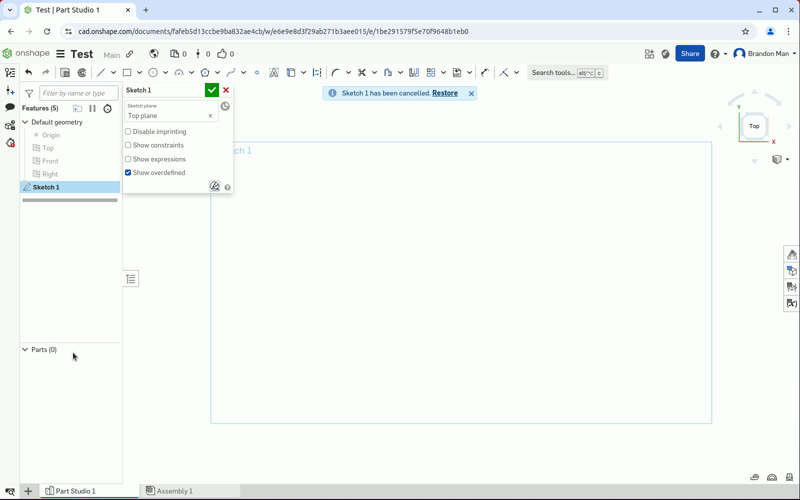
key(y)
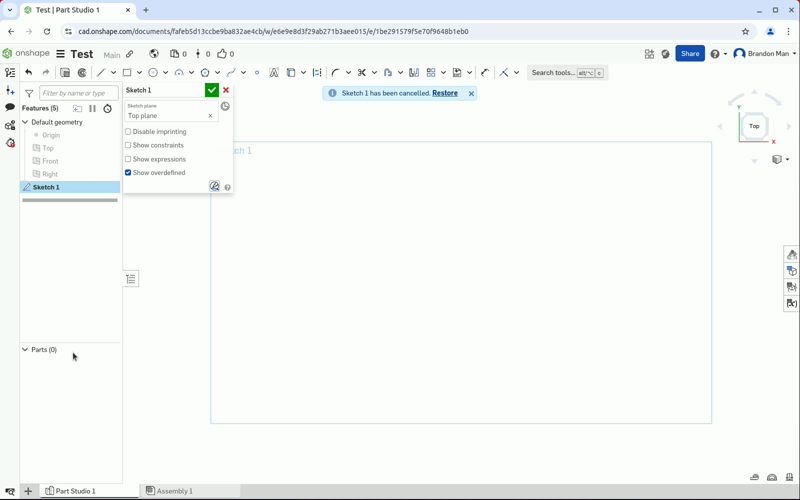
key(l)
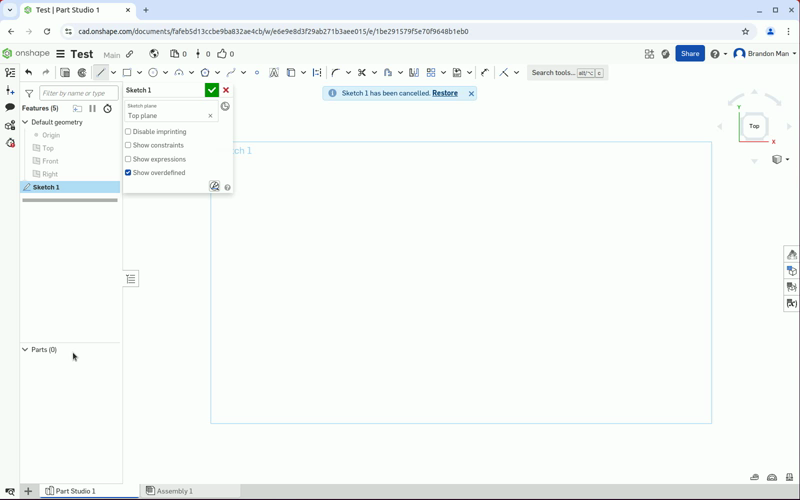
key_down(shift)
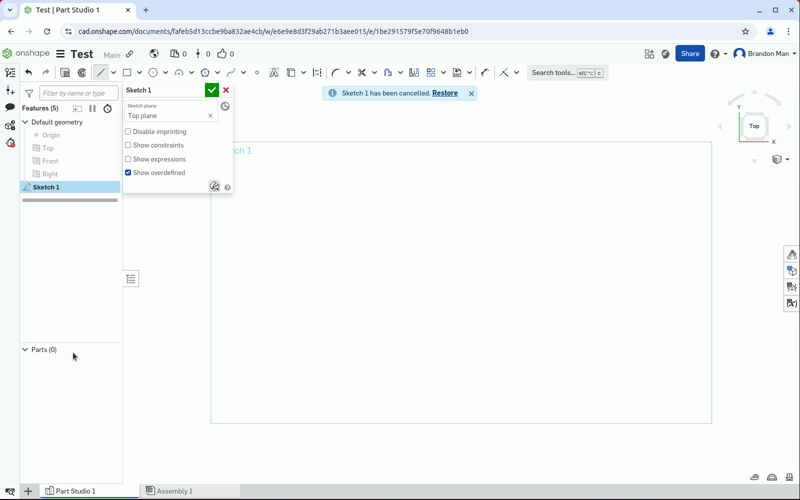
mouse_move(348, 339)
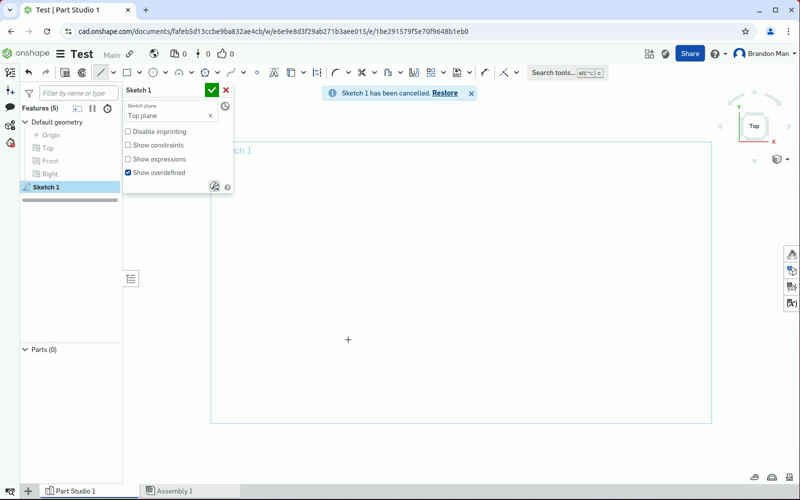
click(348, 339)
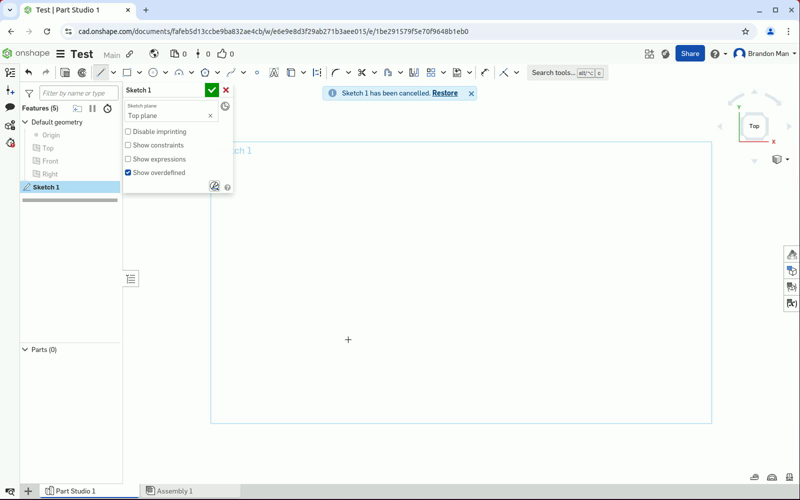
key_up(shift)
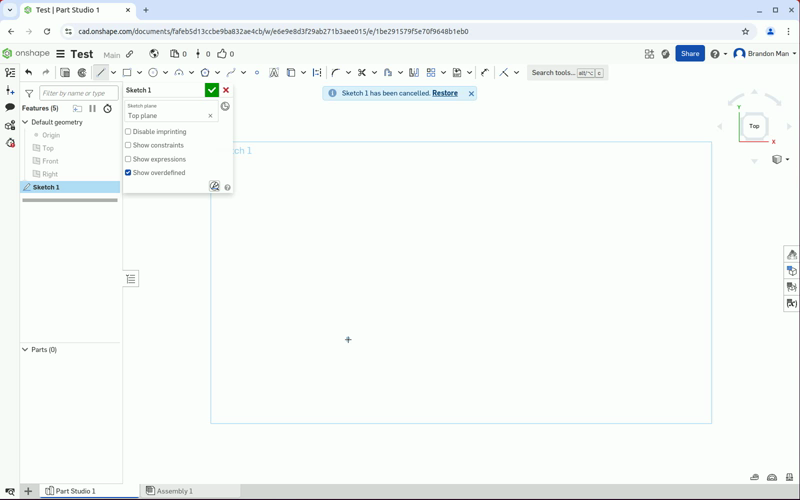
key_down(shift)
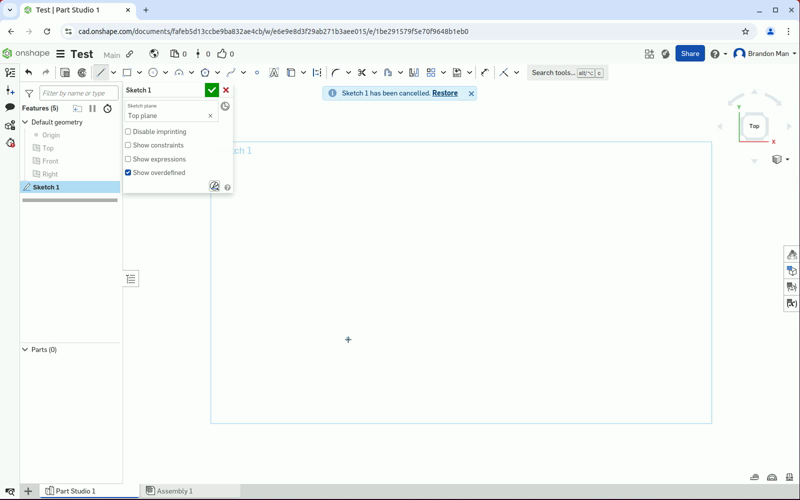
mouse_move(572, 339)
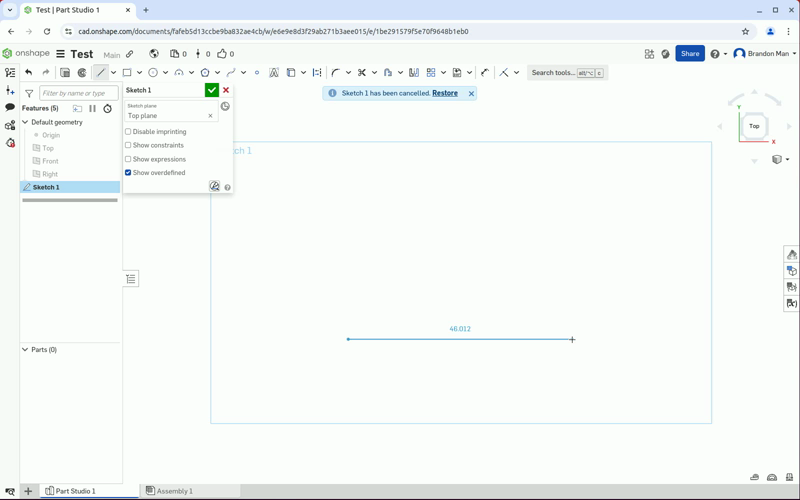
click(572, 339)
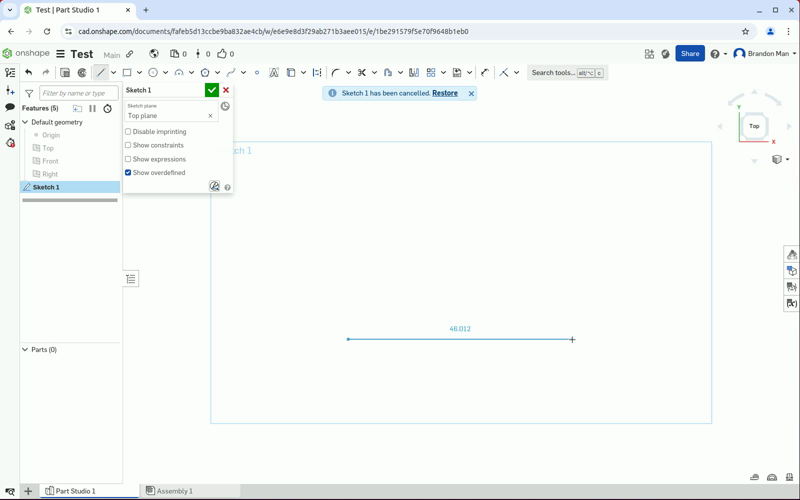
key_up(shift)
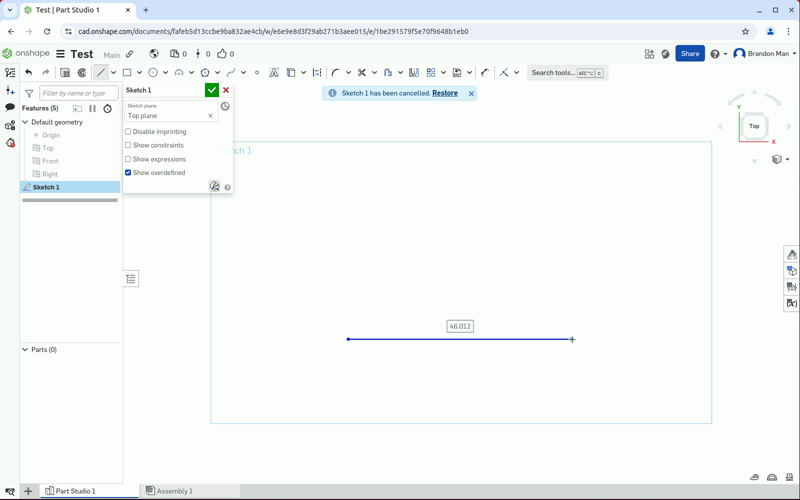
key_down(shift)
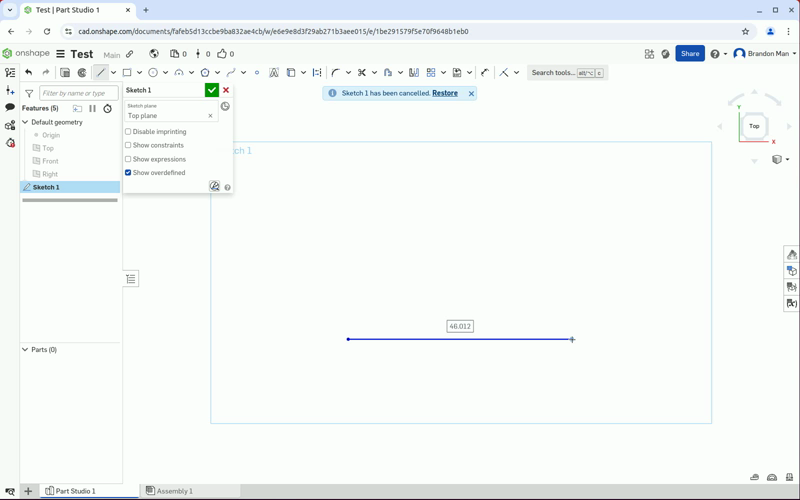
mouse_move(572, 226)
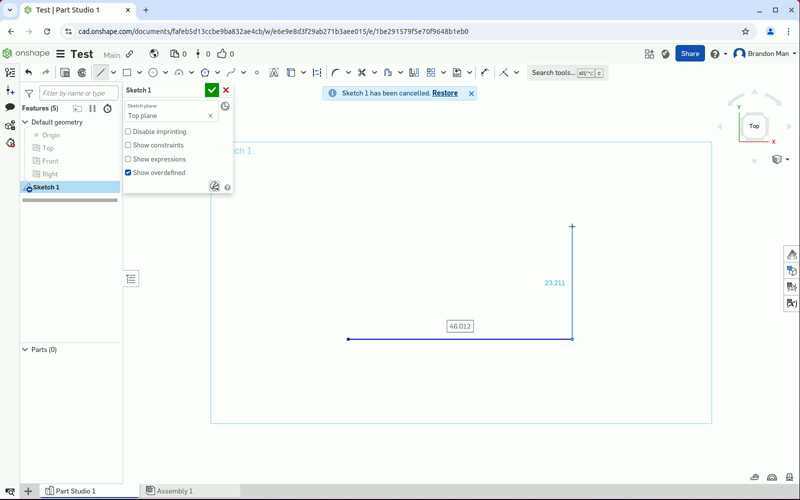
click(572, 226)
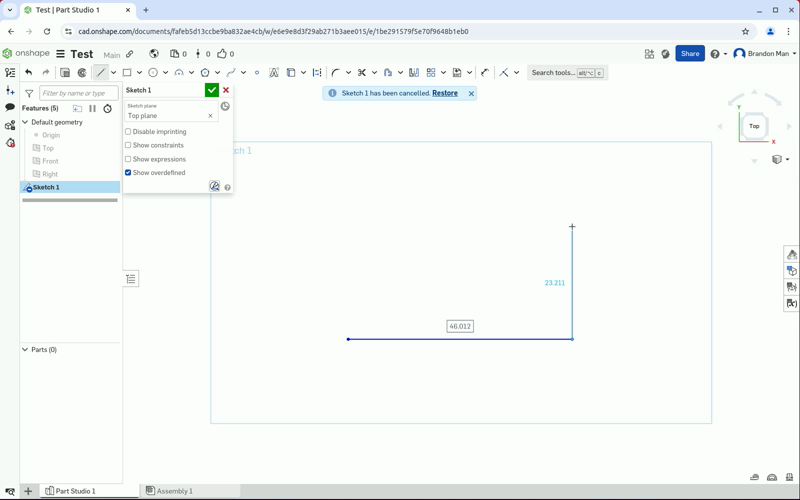
key_up(shift)
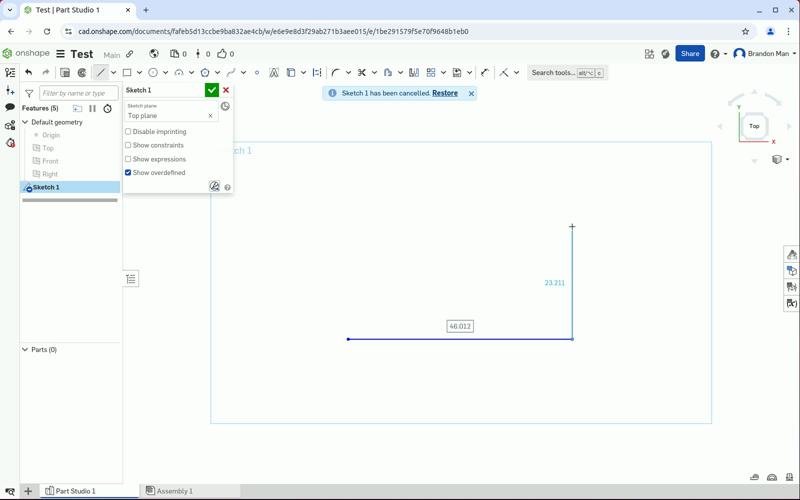
key_down(shift)
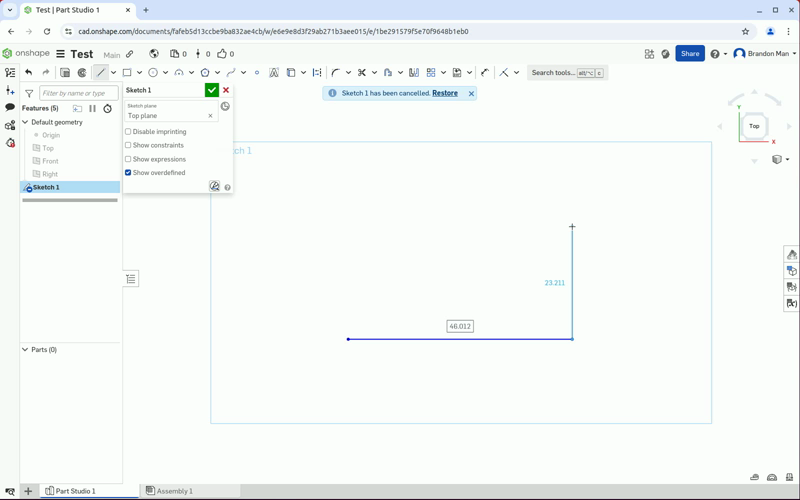
mouse_move(348, 226)
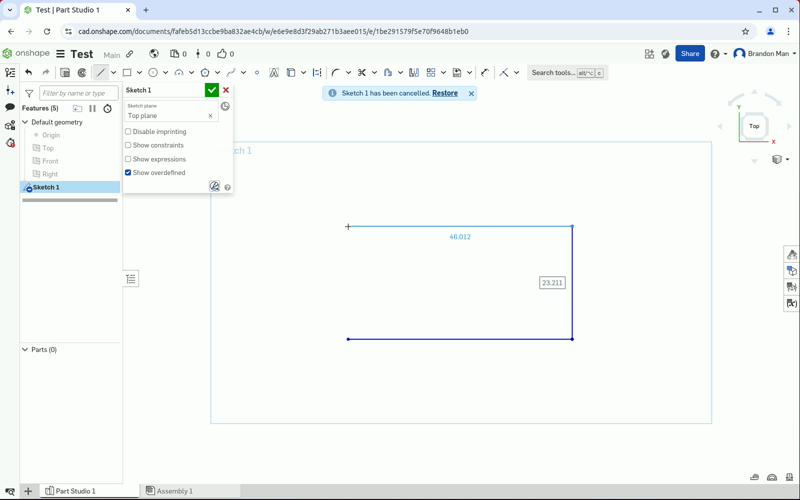
click(348, 226)
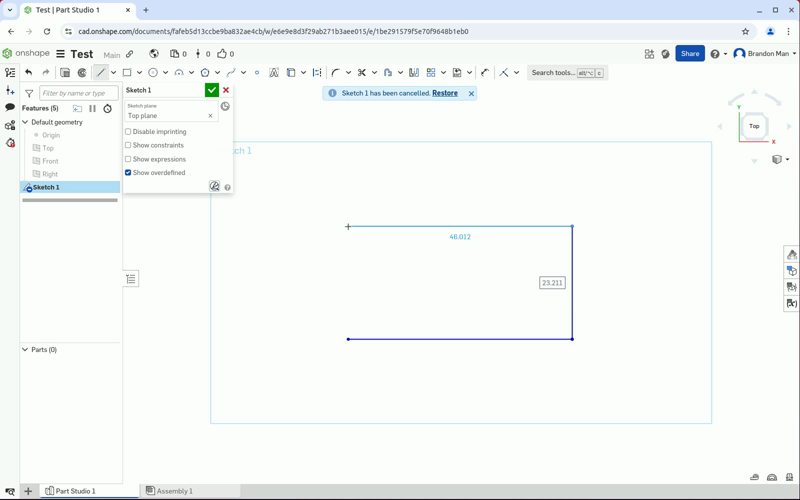
key_up(shift)
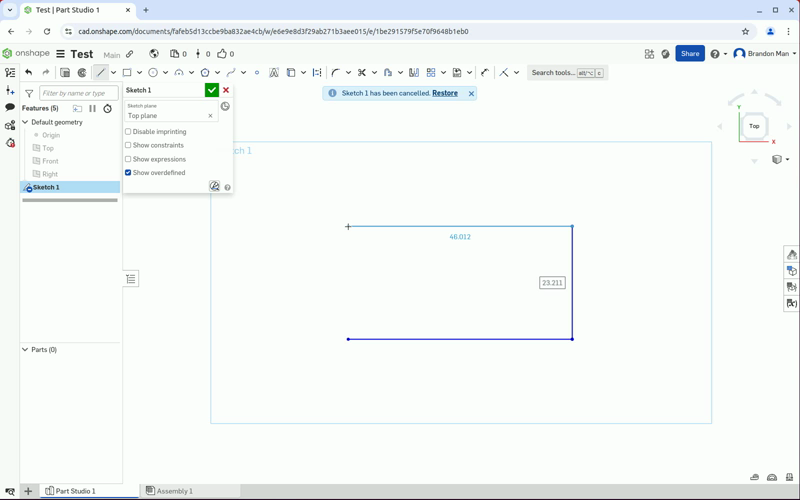
key_down(shift)
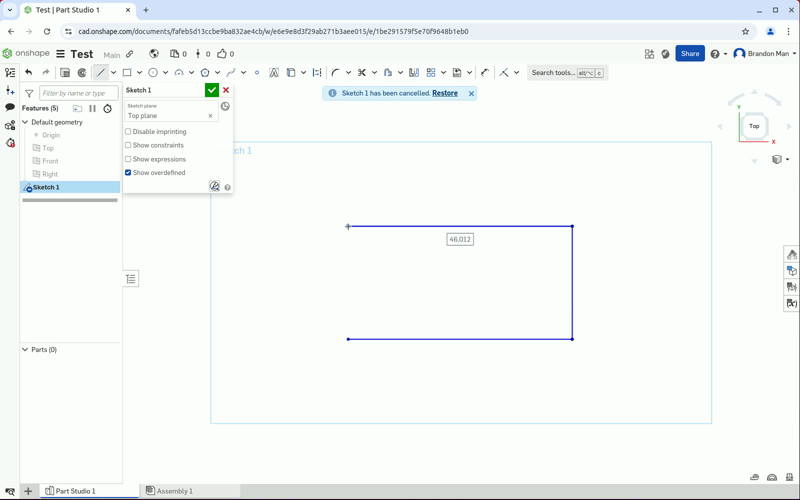
mouse_move(348, 339)
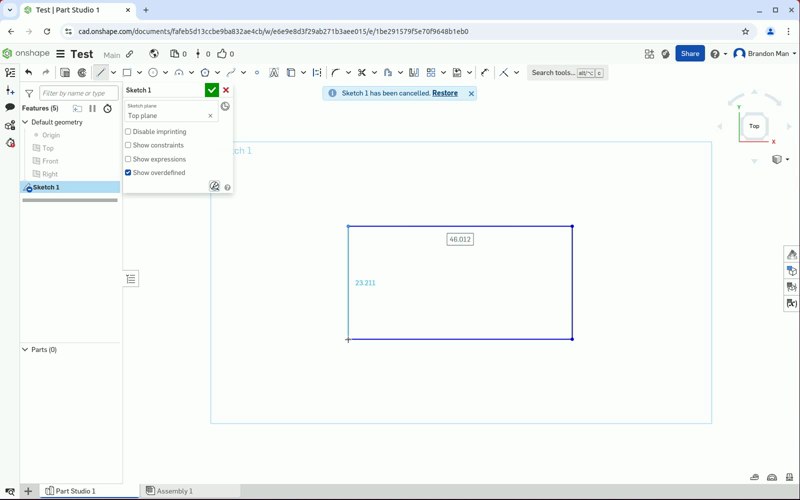
key_up(shift)
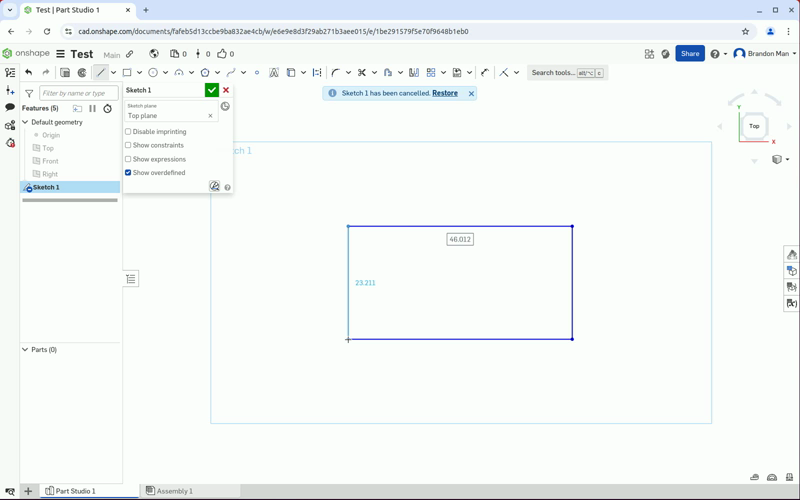
click(348, 339)
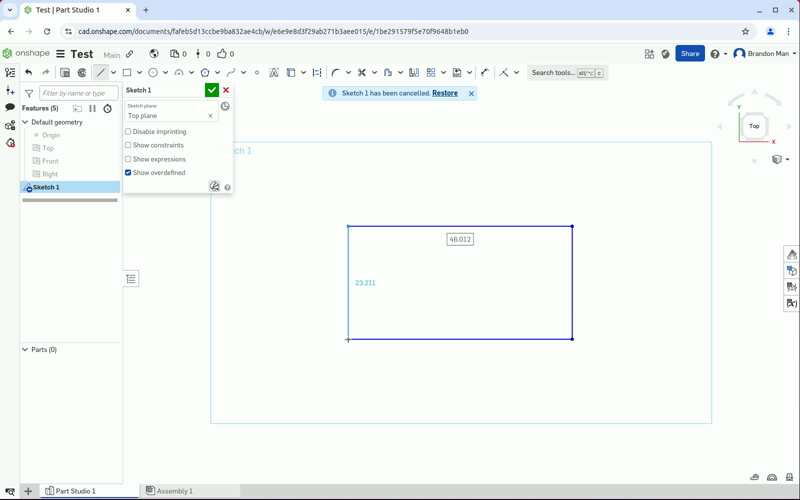
key(esc)
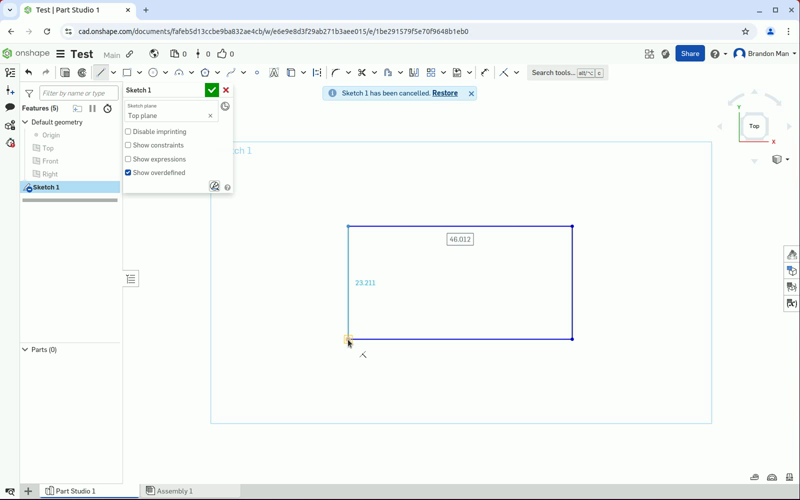
key(c)
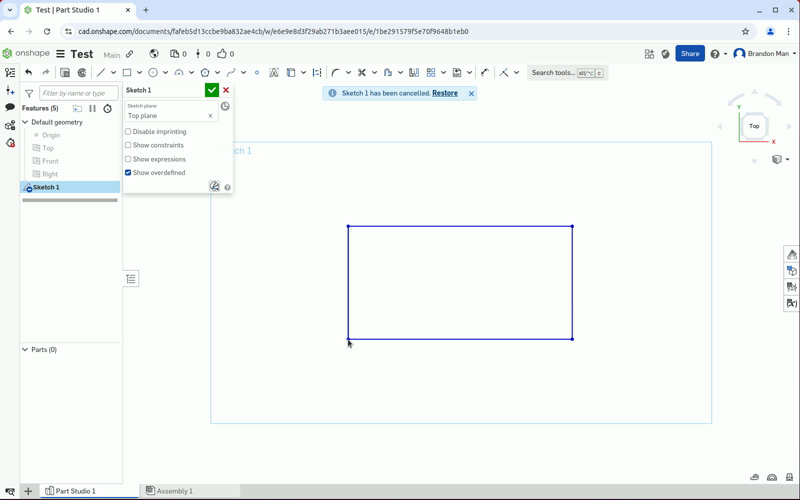
key_down(shift)
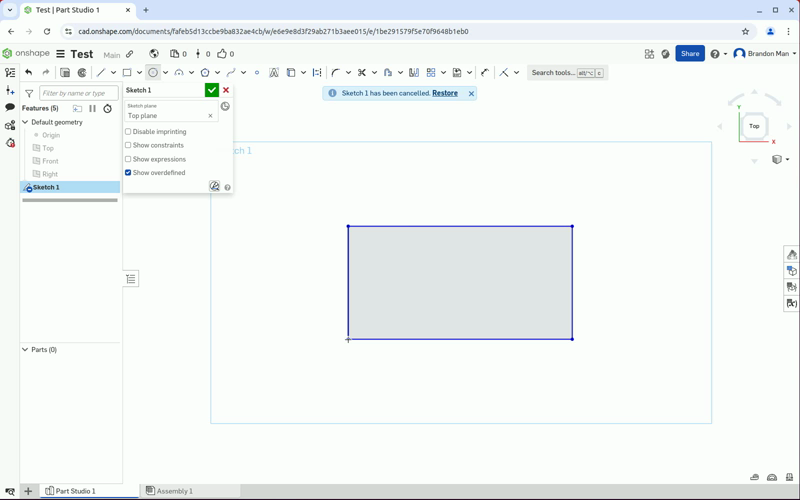
mouse_move(367, 308)
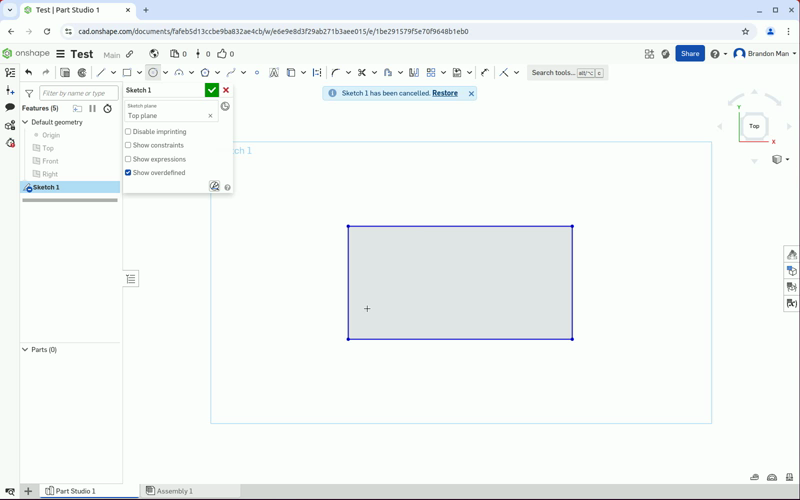
click(367, 308)
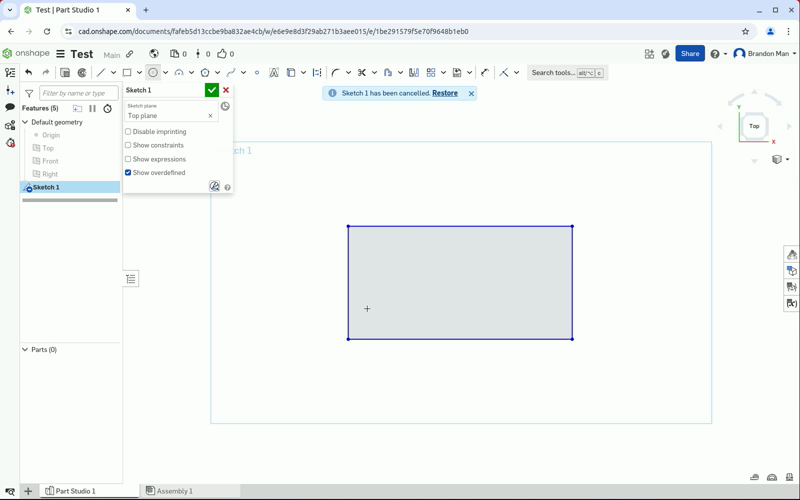
key_up(shift)
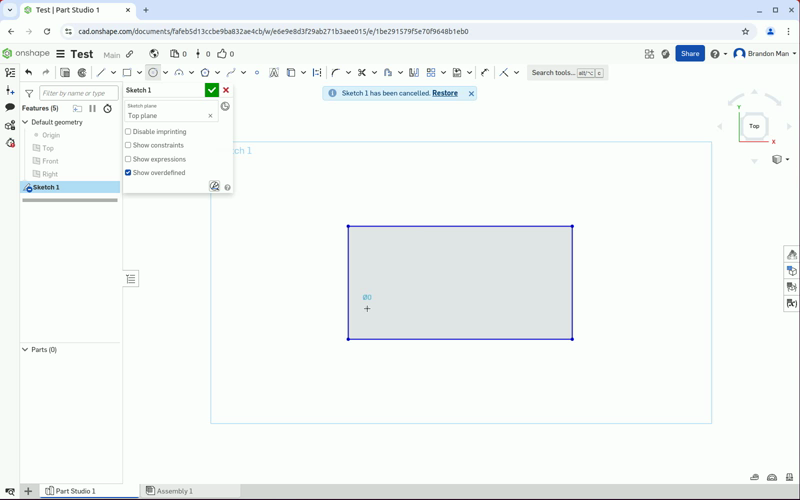
mouse_move(369, 308)
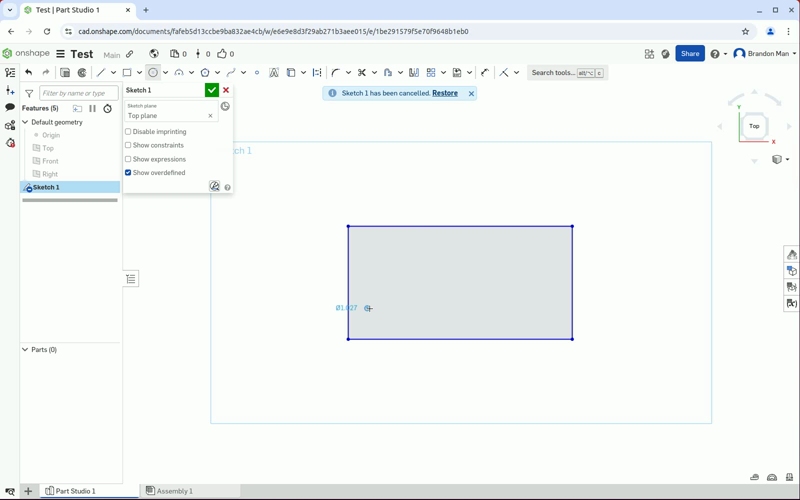
scroll(6)
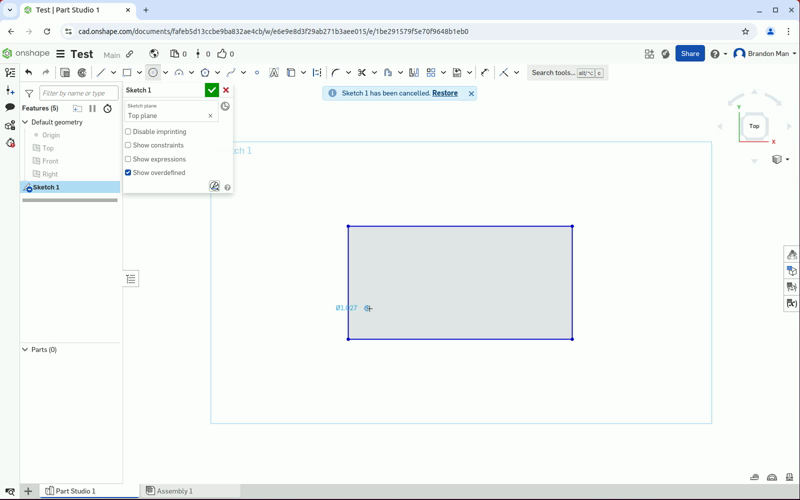
scroll(6)
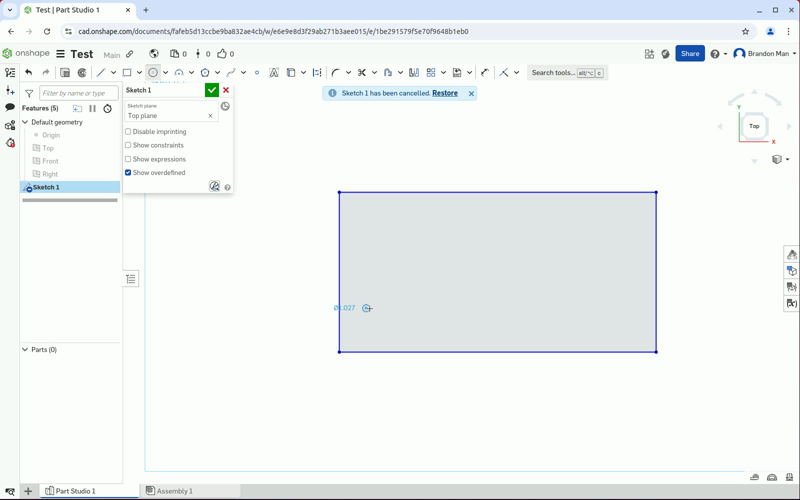
scroll(6)
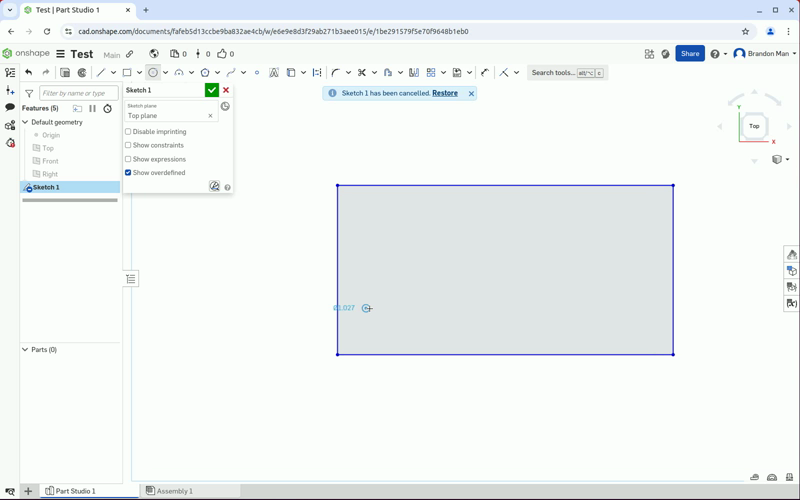
scroll(6)
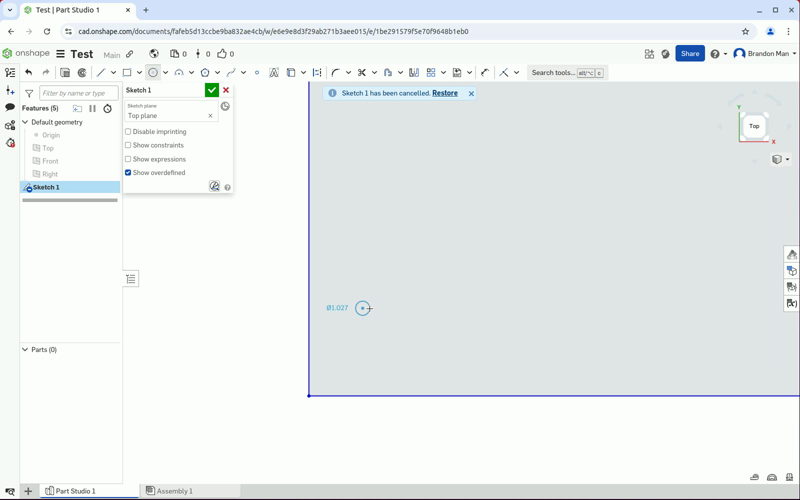
scroll(6)
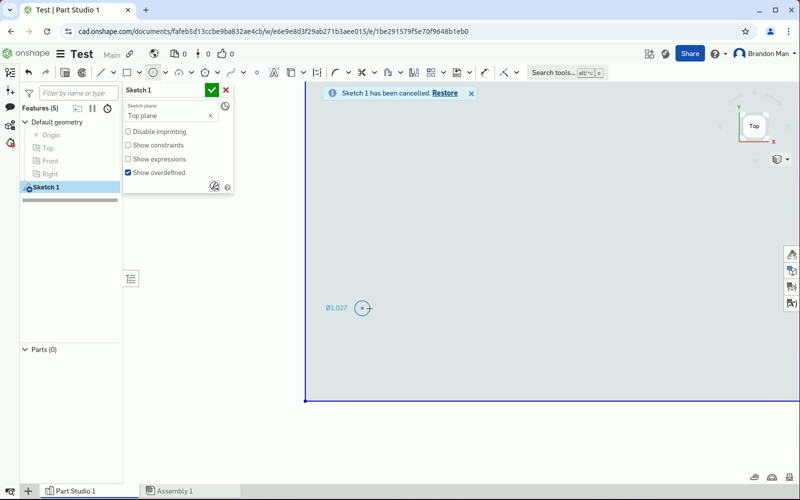
scroll(6)
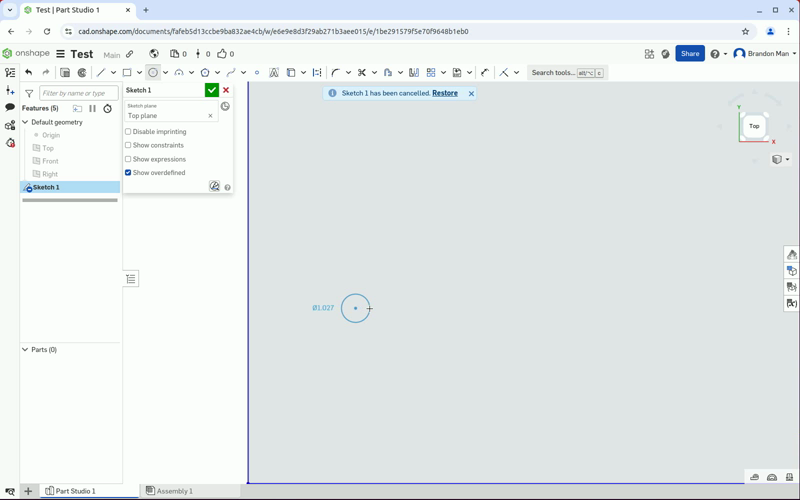
scroll(6)
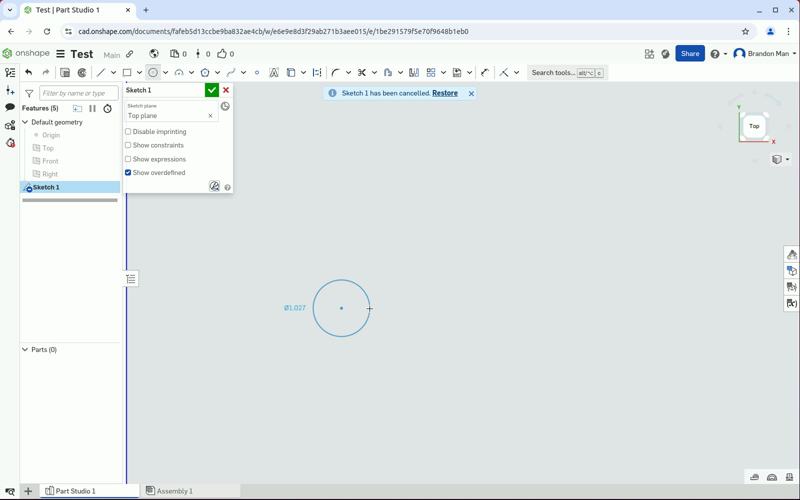
click(369, 308)
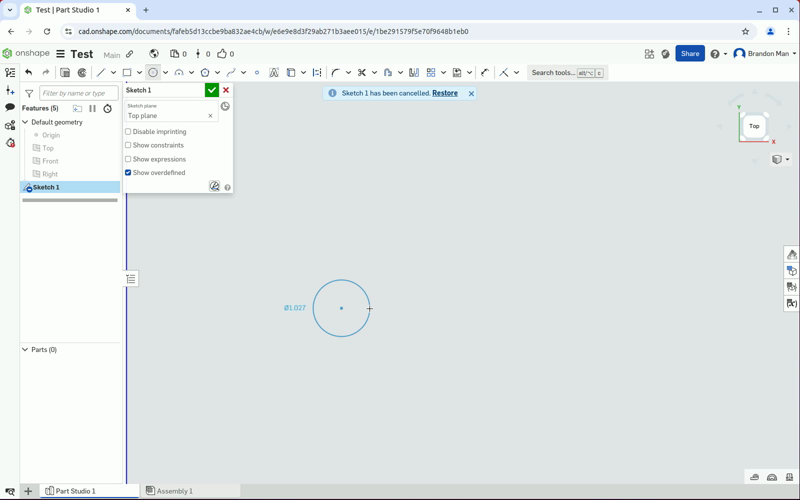
scroll(-6)
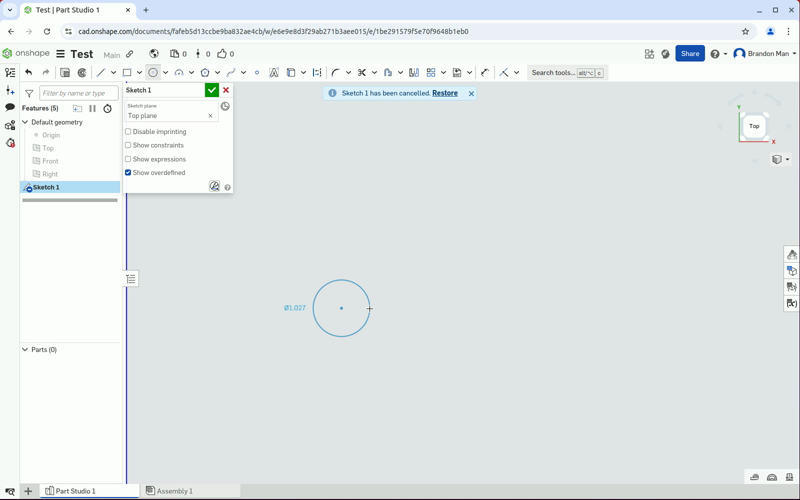
scroll(-6)
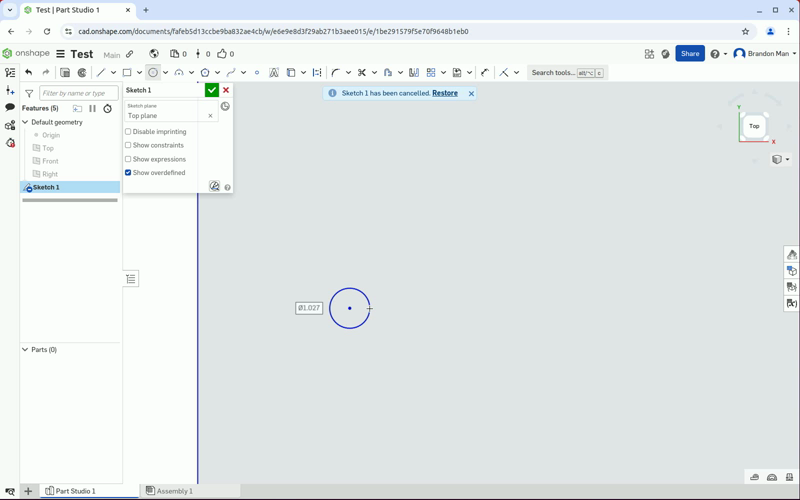
scroll(-6)
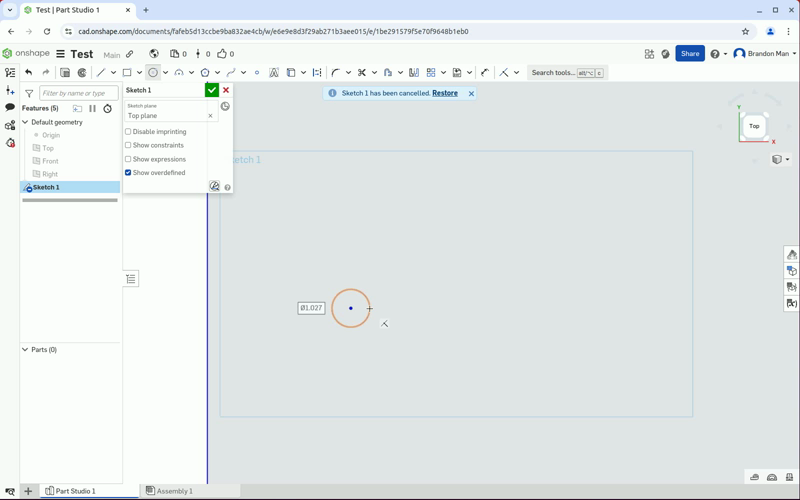
scroll(-6)
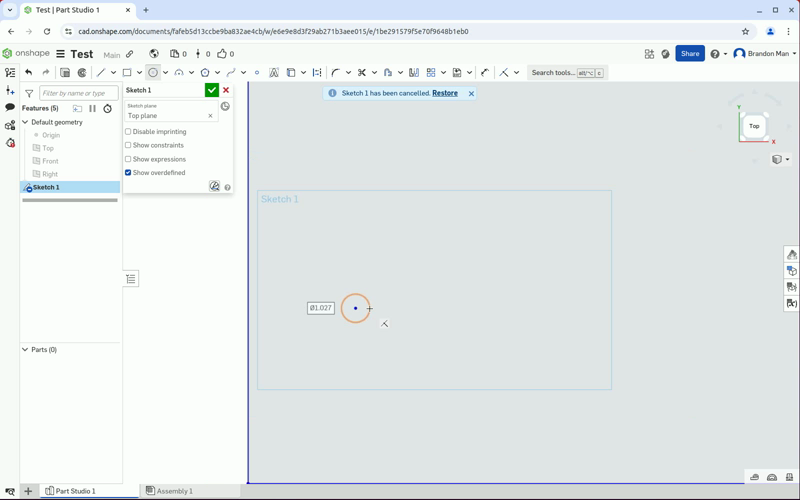
scroll(-6)
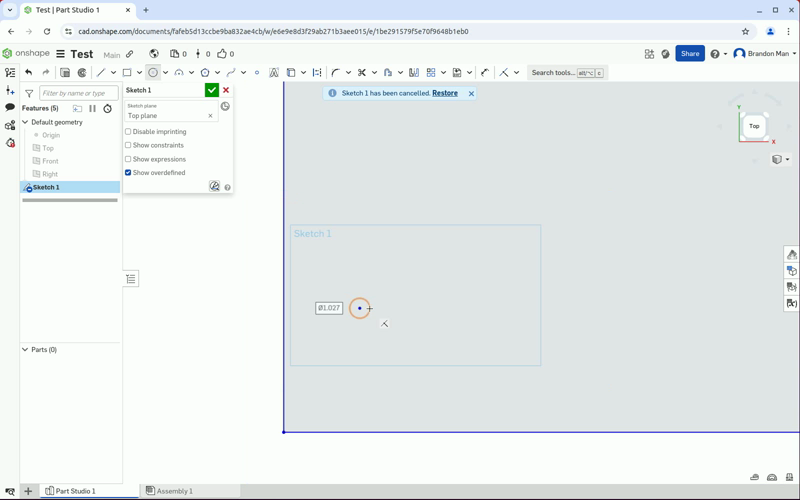
scroll(-6)
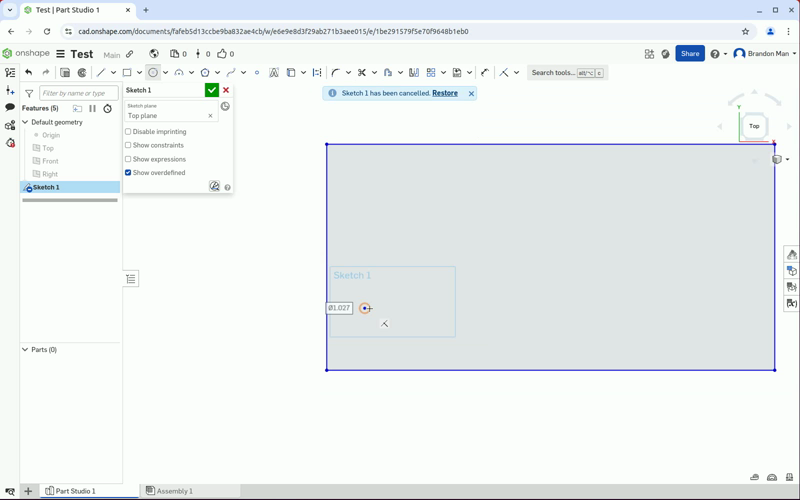
scroll(-6)
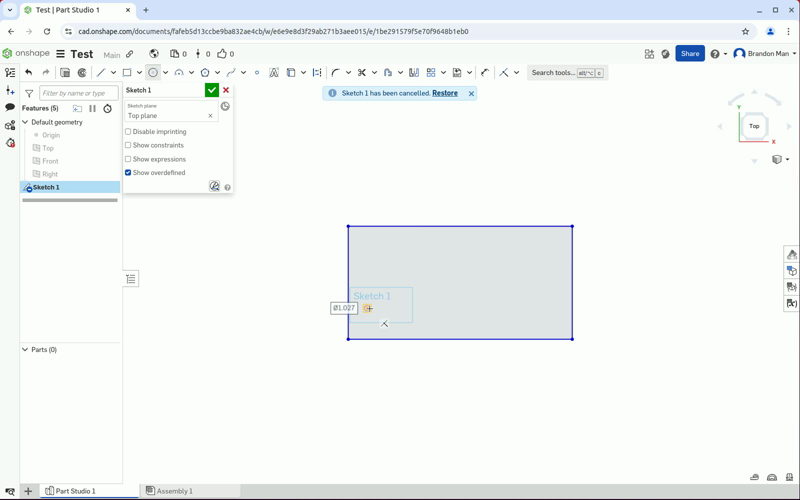
key(esc)
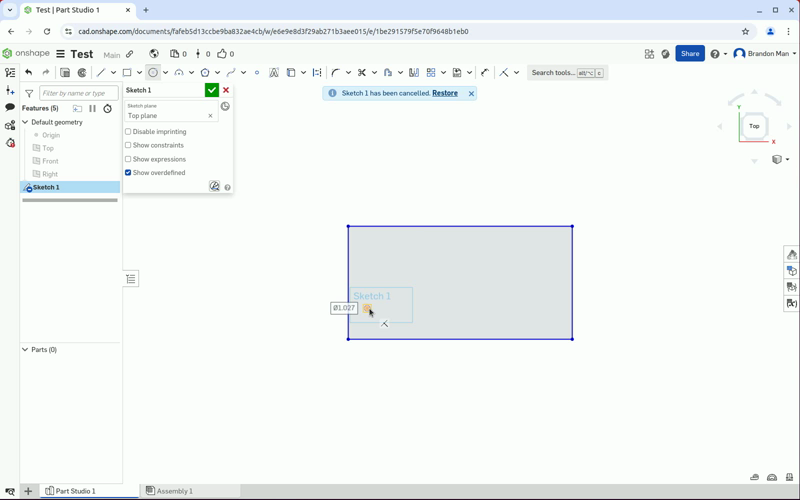
key(c)
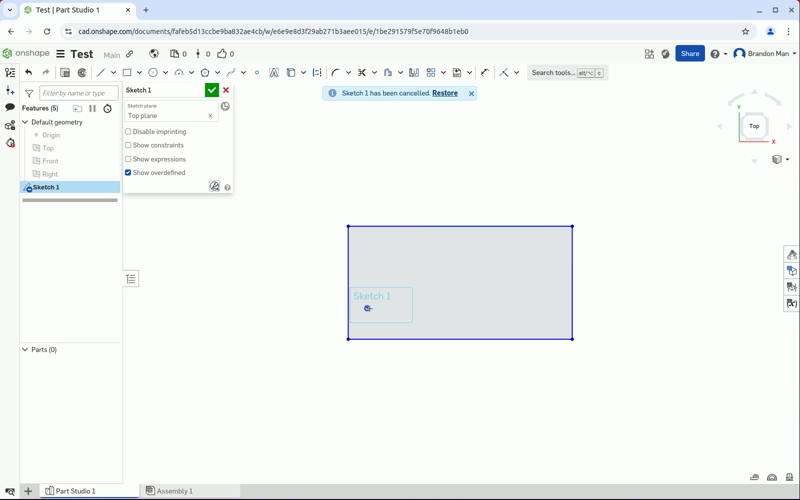
key_down(shift)
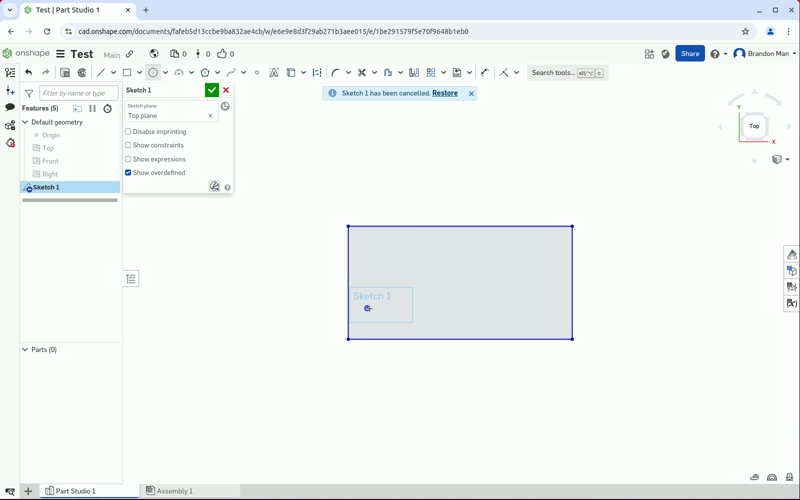
mouse_move(428, 315)
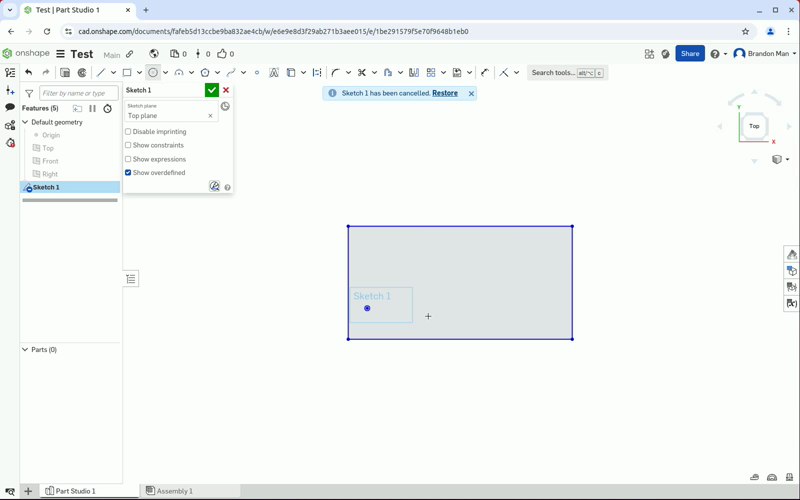
click(428, 315)
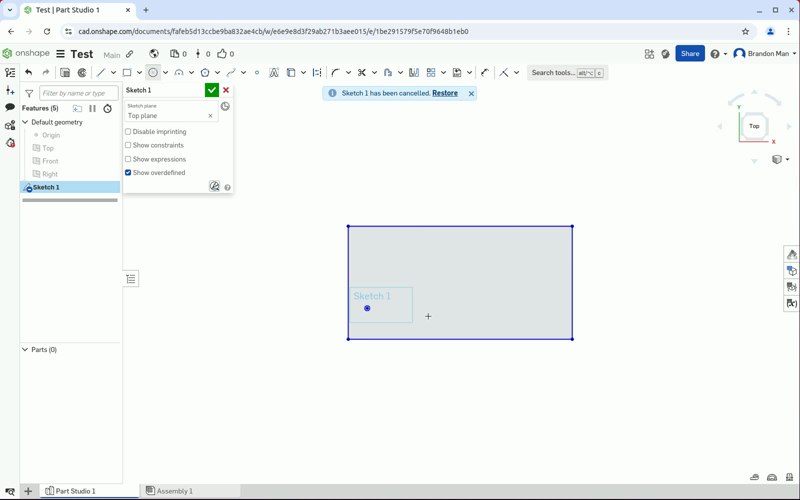
key_up(shift)
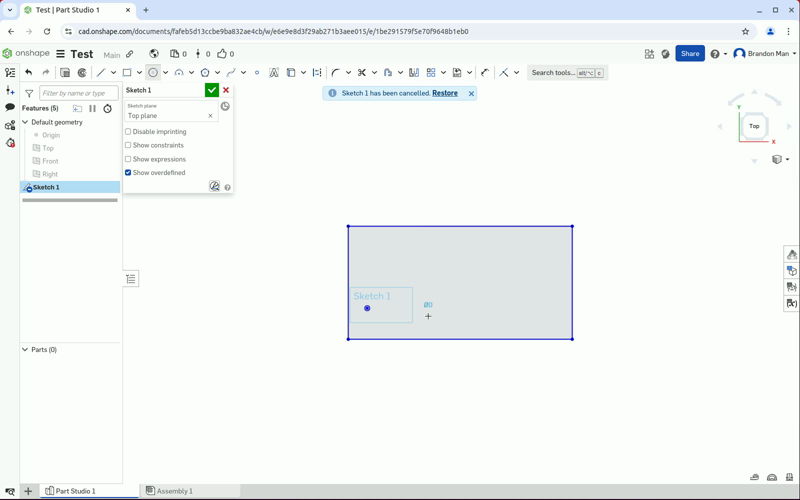
mouse_move(430, 315)
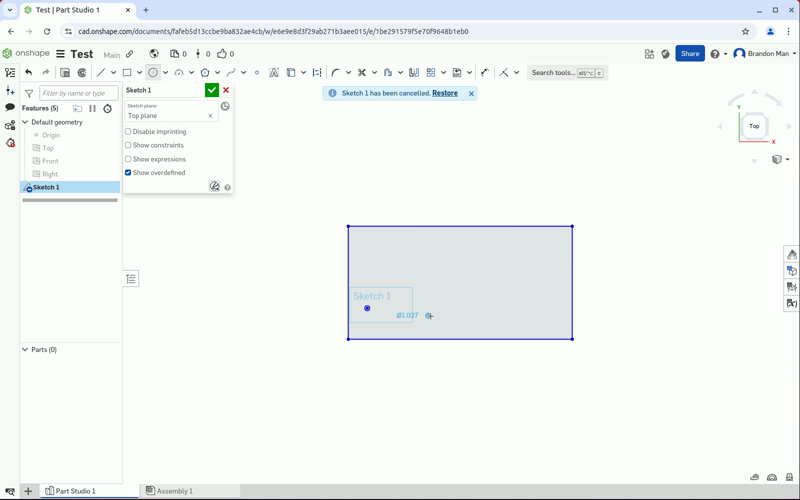
scroll(6)
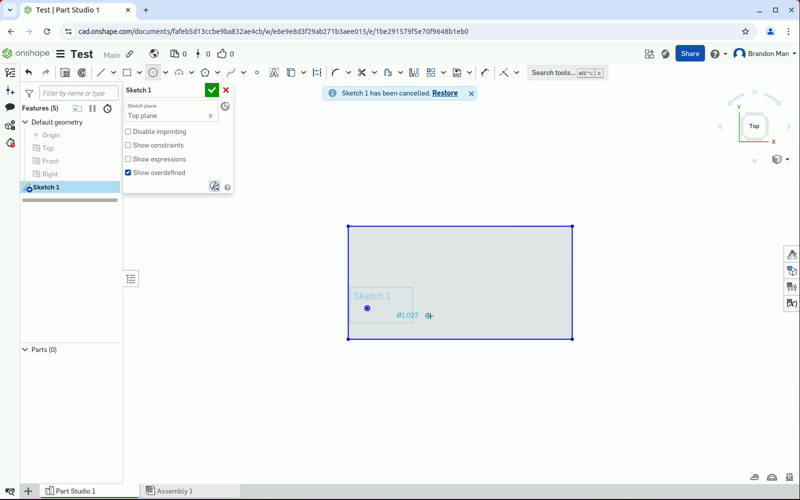
scroll(6)
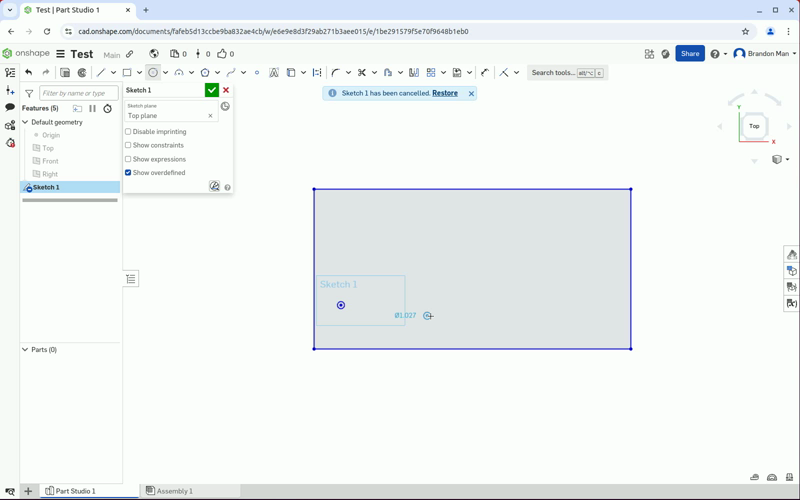
scroll(6)
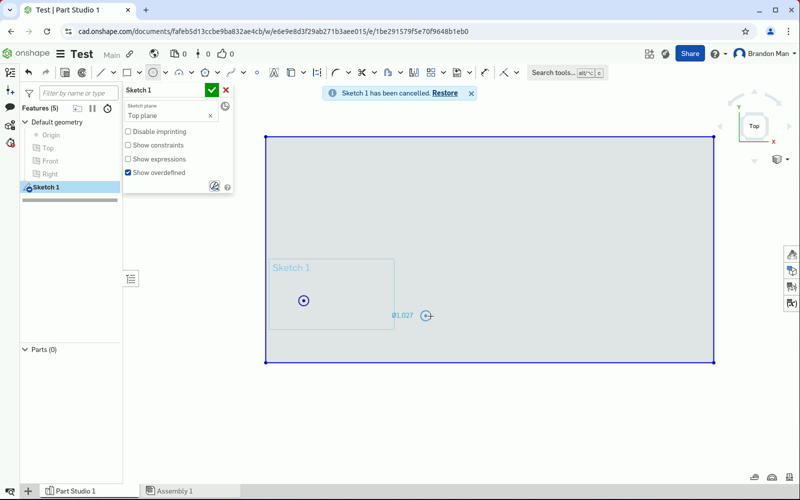
scroll(6)
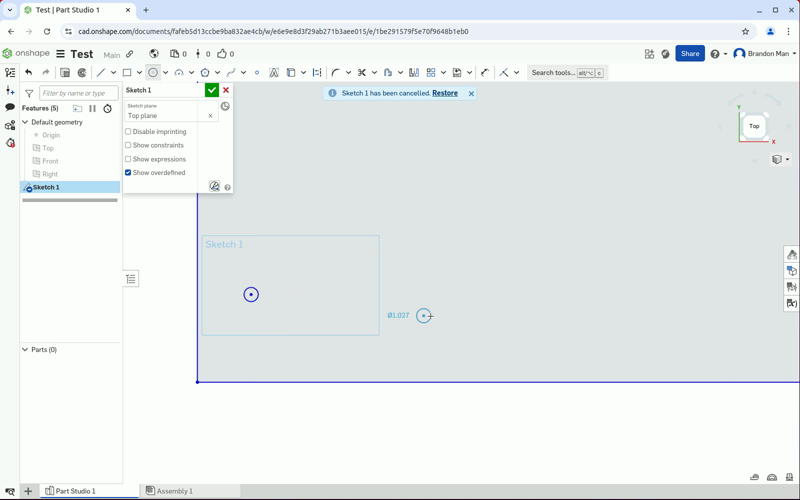
scroll(6)
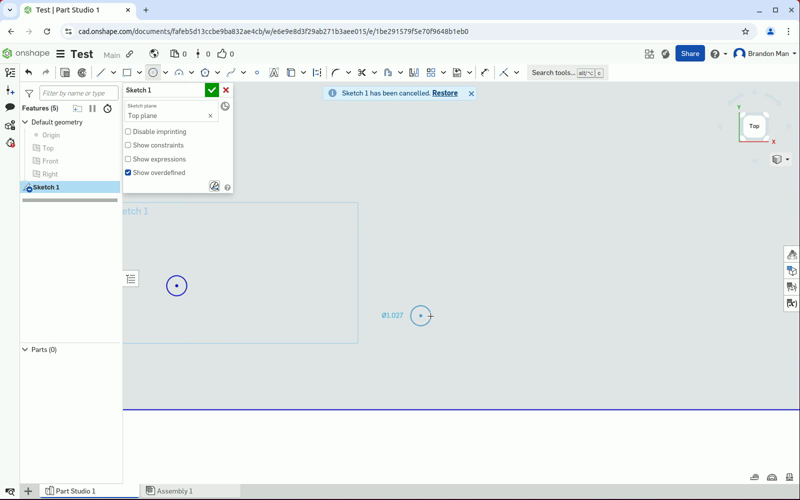
scroll(6)
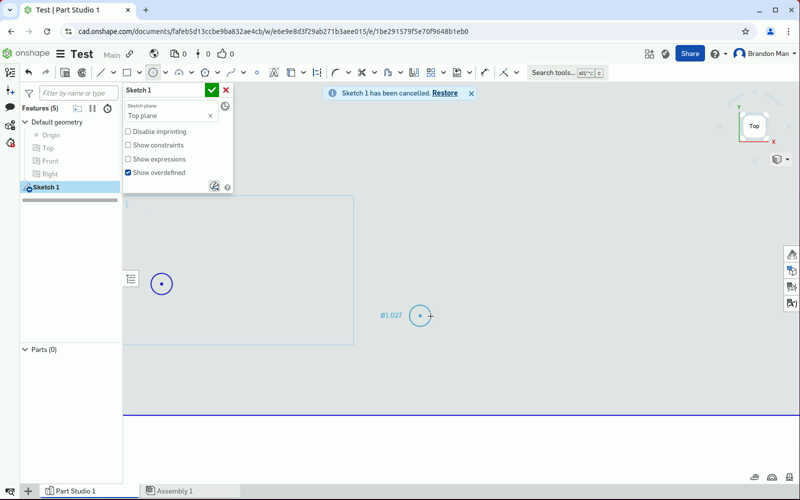
scroll(6)
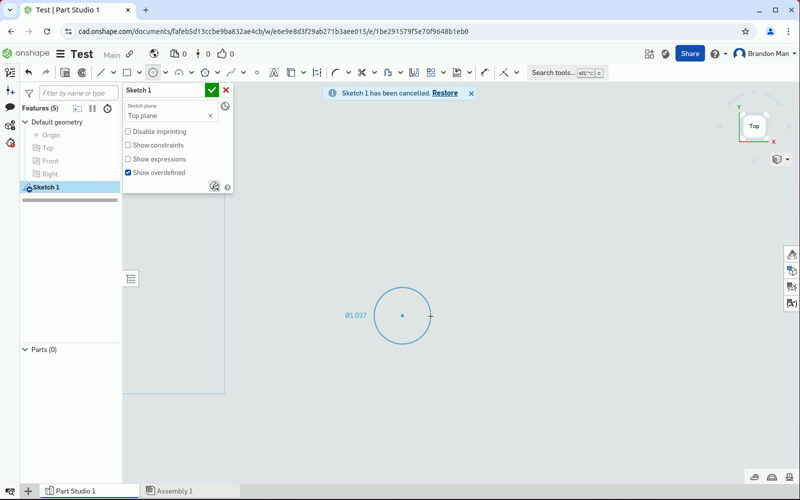
click(430, 315)
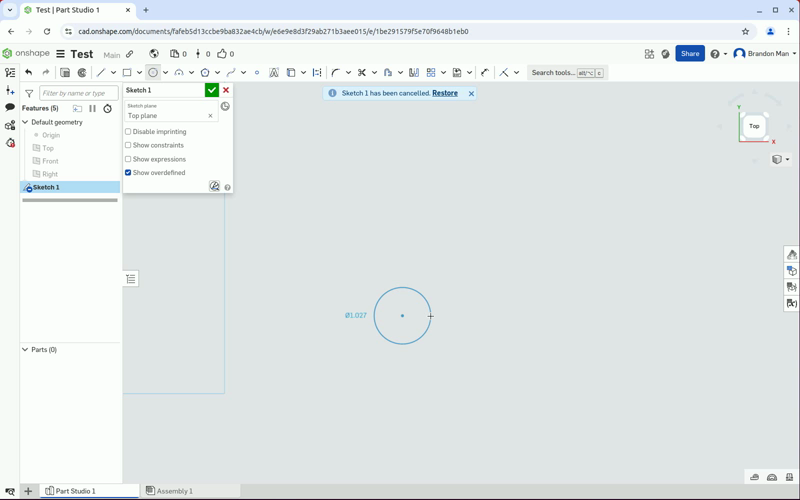
scroll(-6)
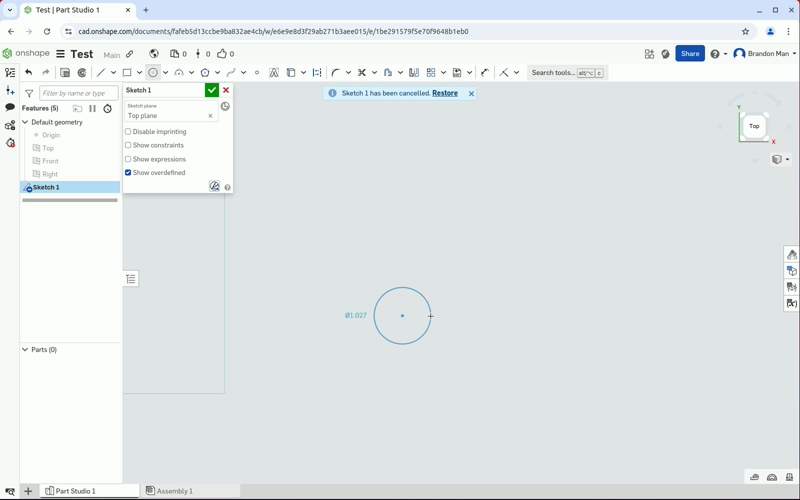
scroll(-6)
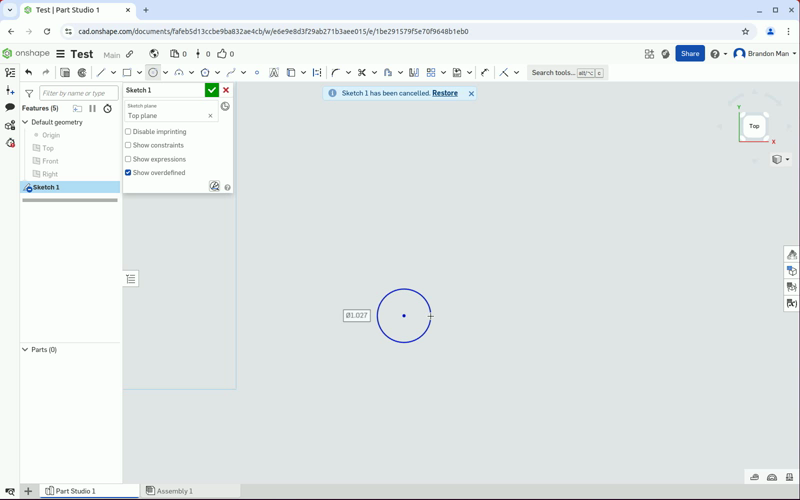
scroll(-6)
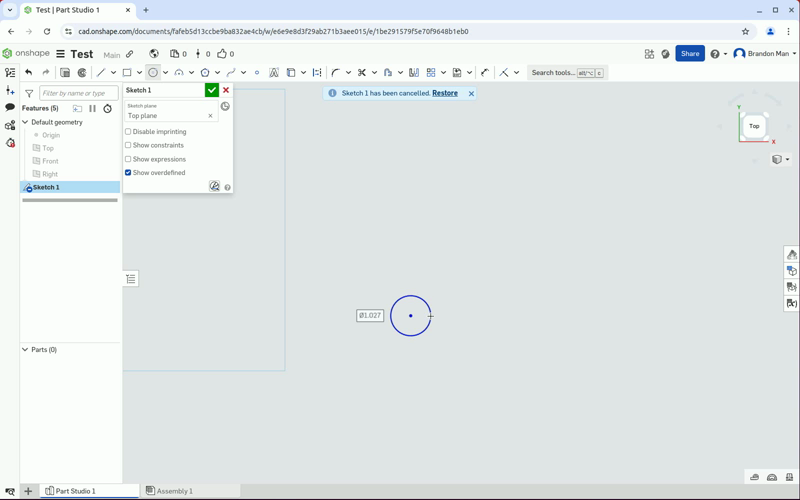
scroll(-6)
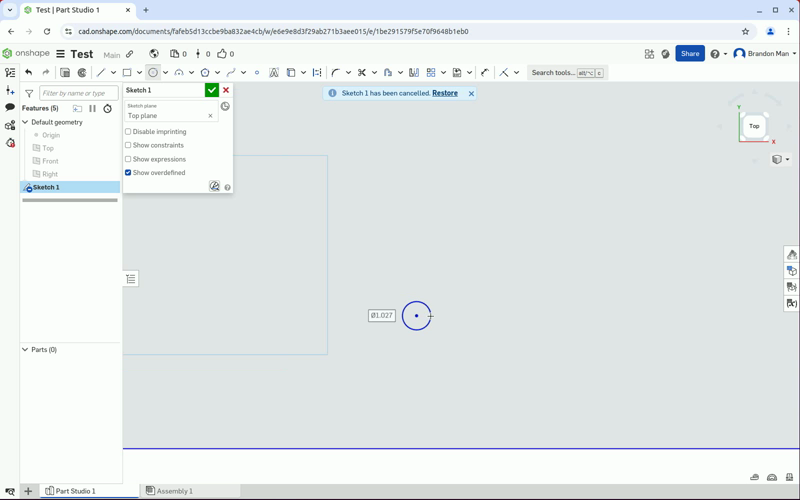
scroll(-6)
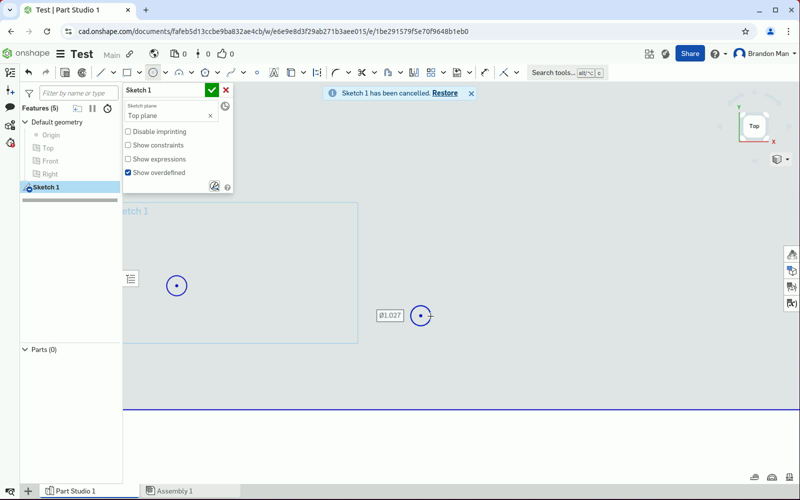
scroll(-6)
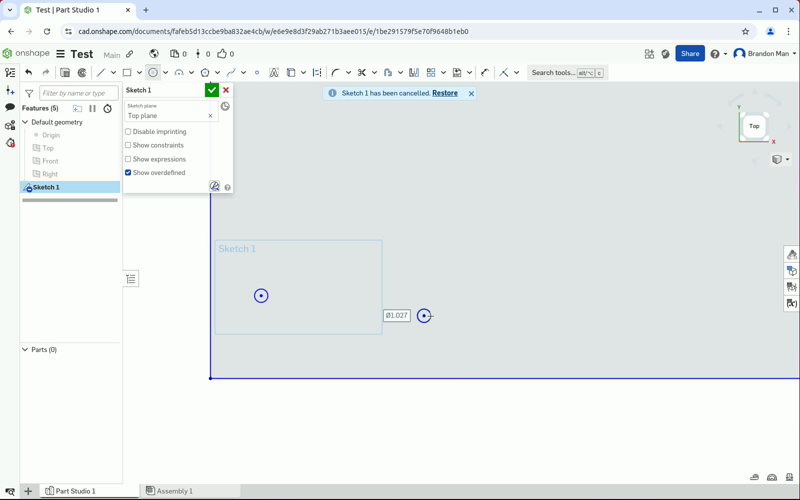
scroll(-6)
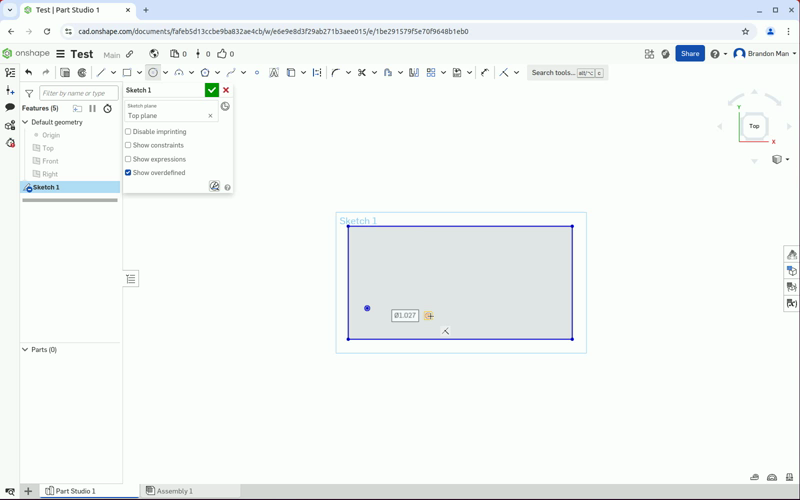
key(esc)
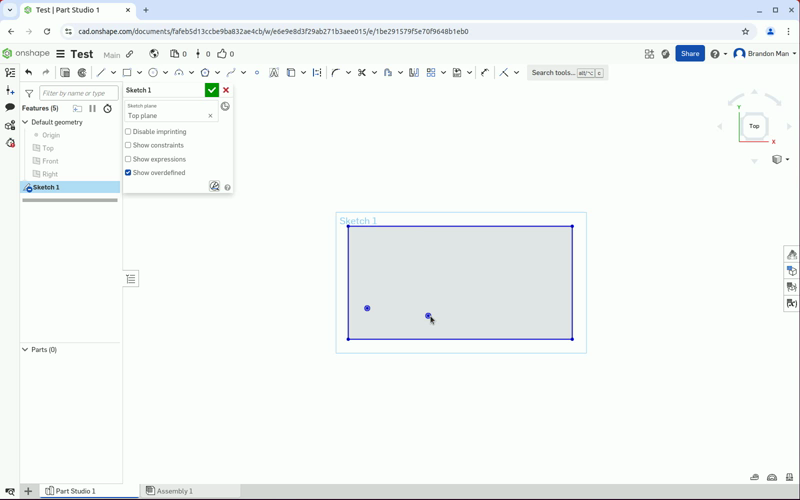
key(c)
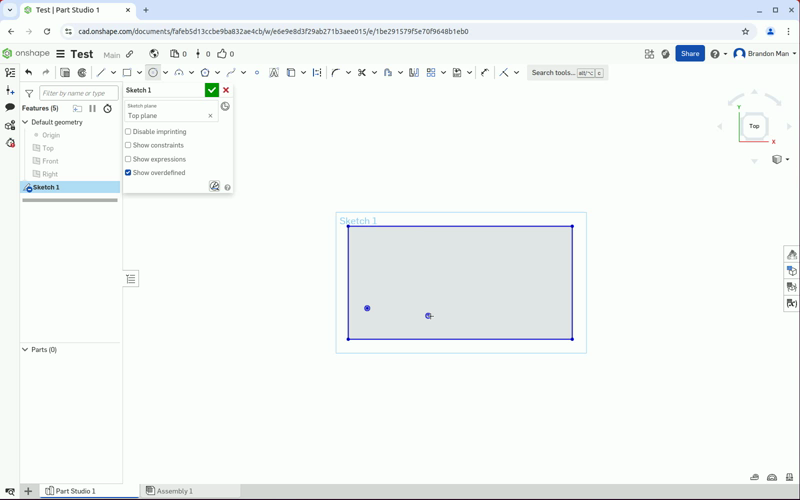
key_down(shift)
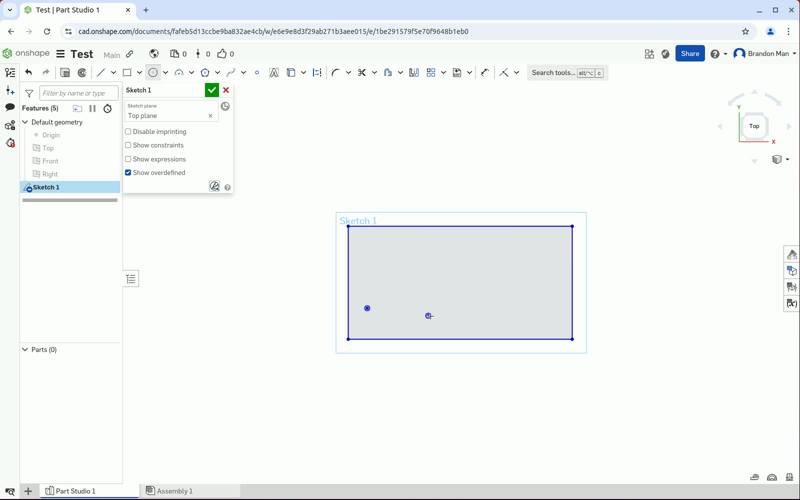
mouse_move(461, 242)
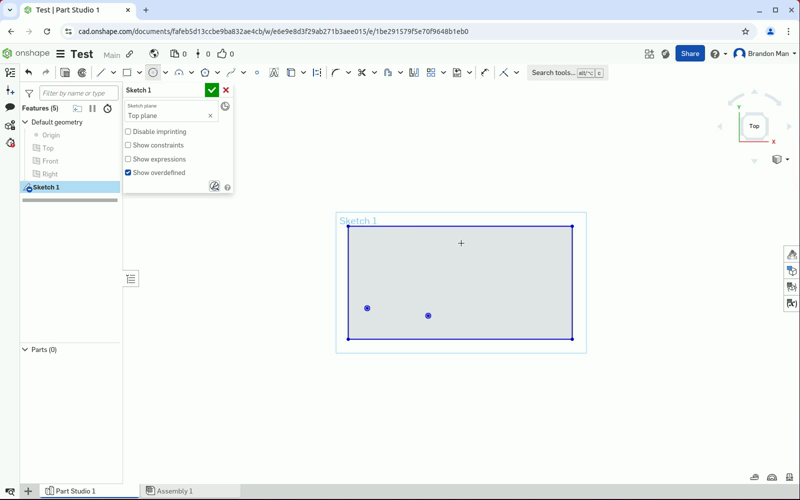
click(461, 242)
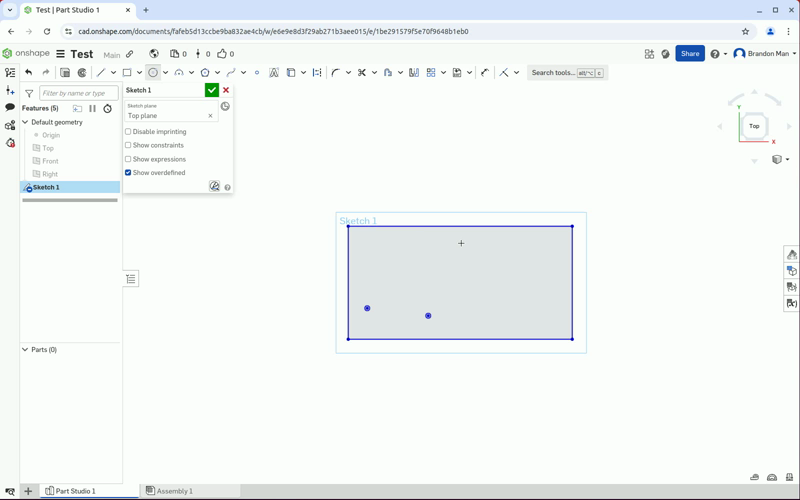
key_up(shift)
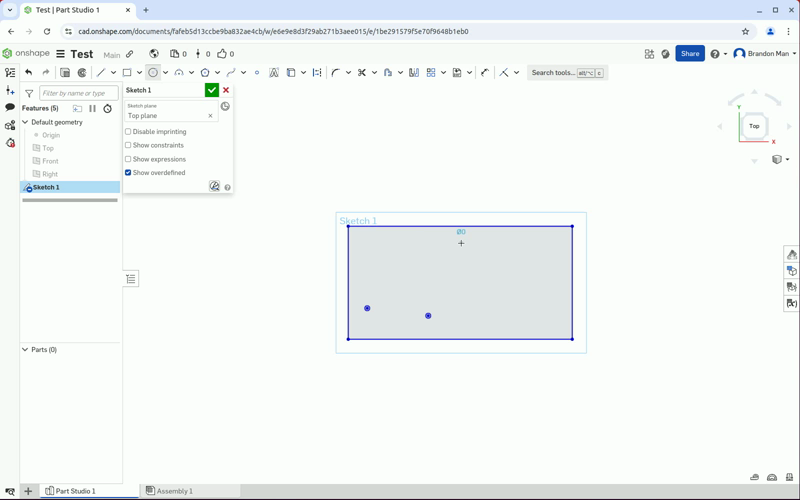
mouse_move(463, 242)
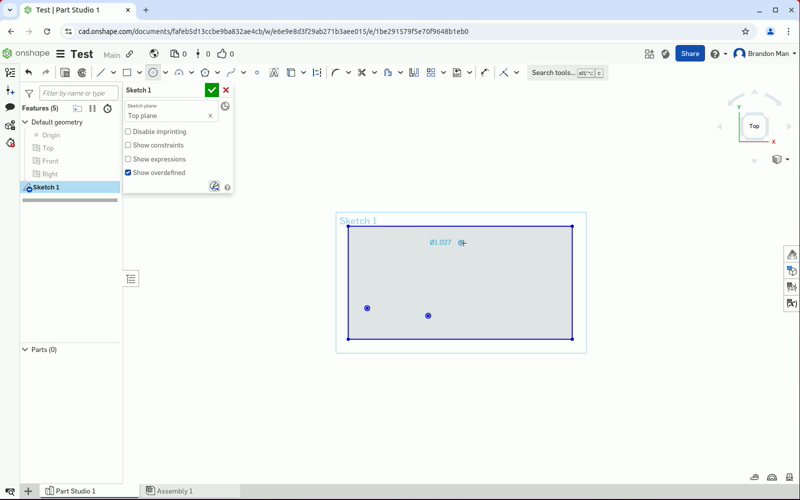
scroll(6)
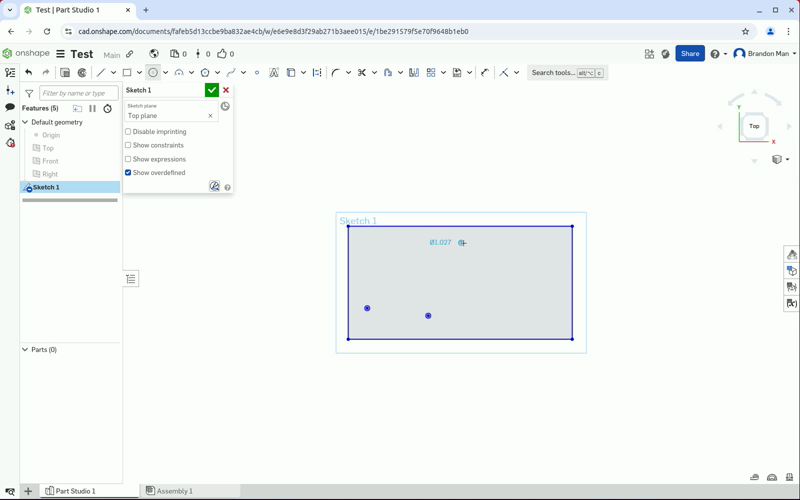
scroll(6)
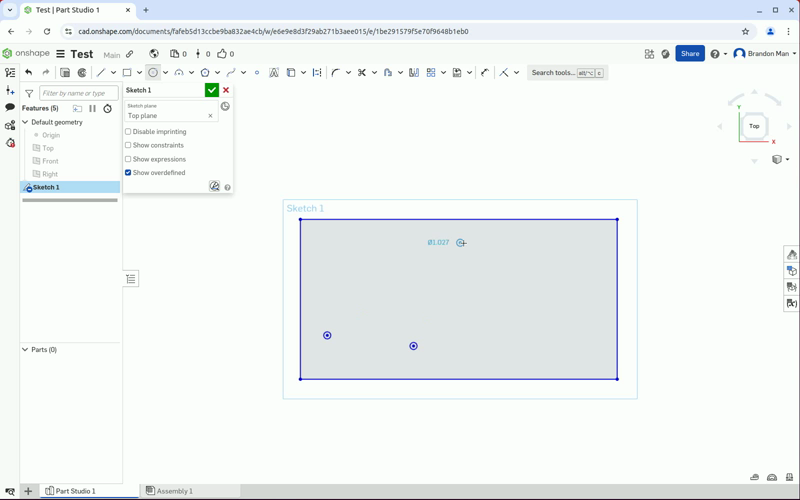
scroll(6)
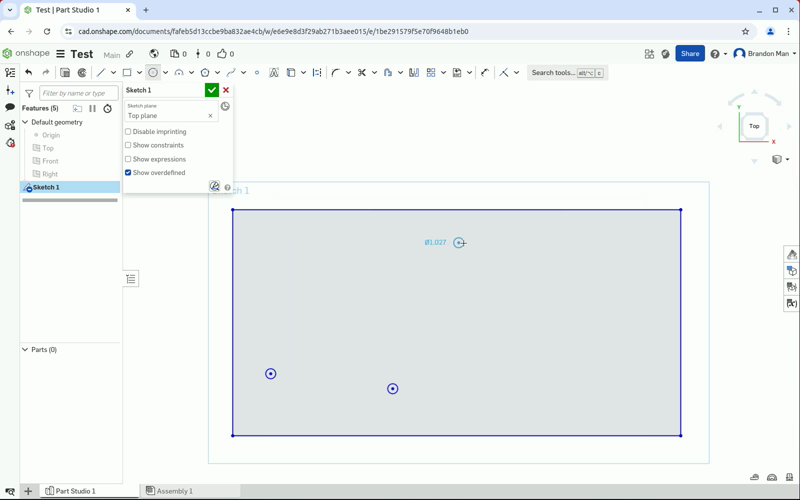
scroll(6)
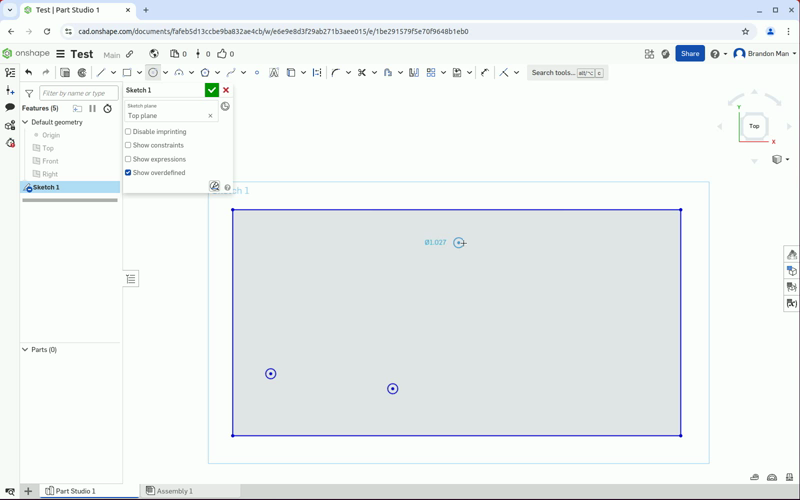
scroll(6)
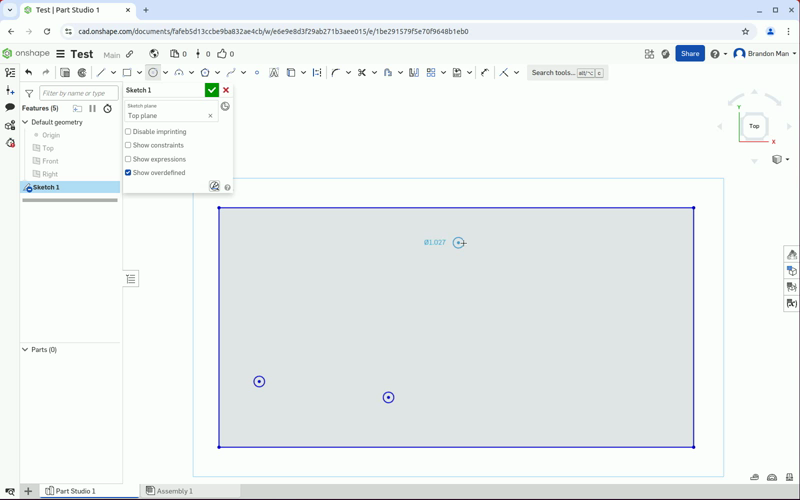
scroll(6)
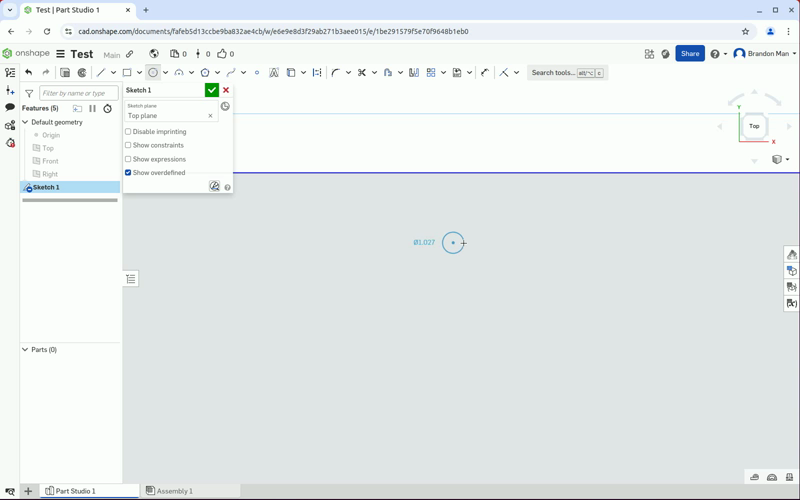
scroll(6)
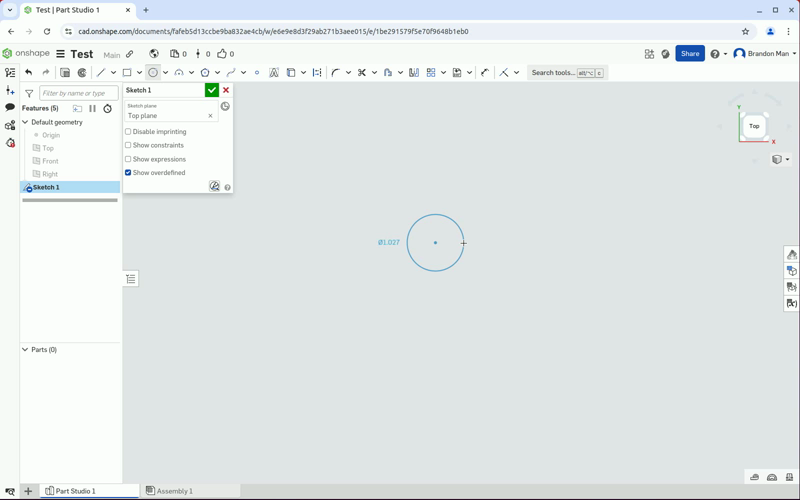
click(463, 242)
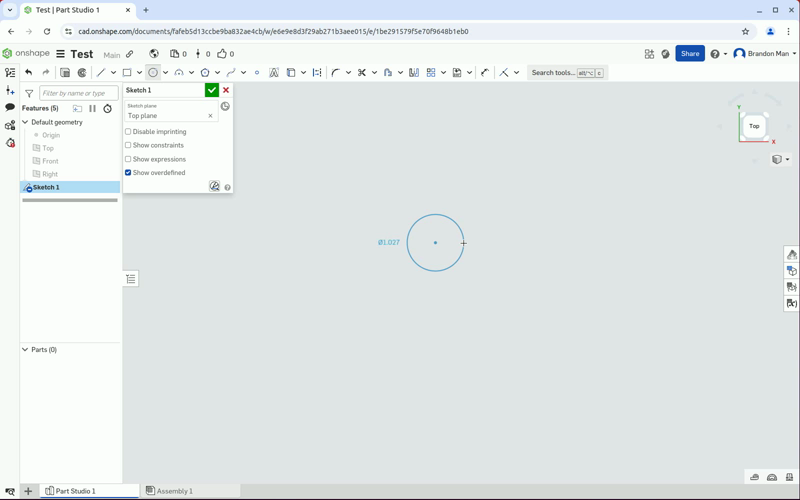
scroll(-6)
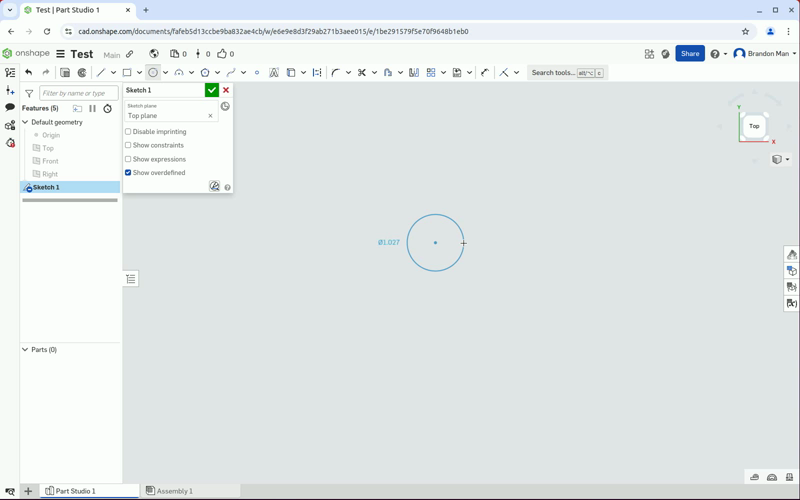
scroll(-6)
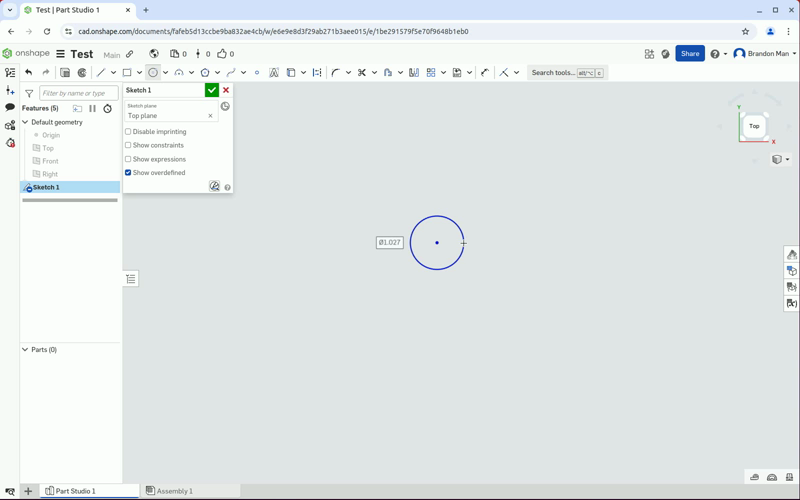
scroll(-6)
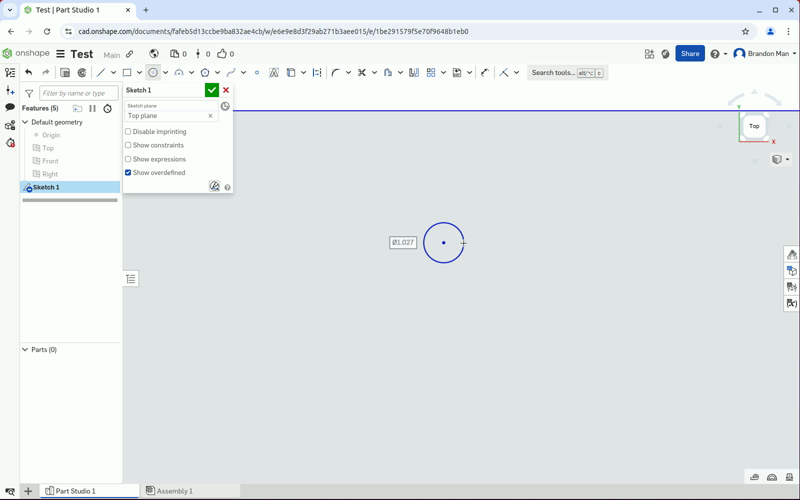
scroll(-6)
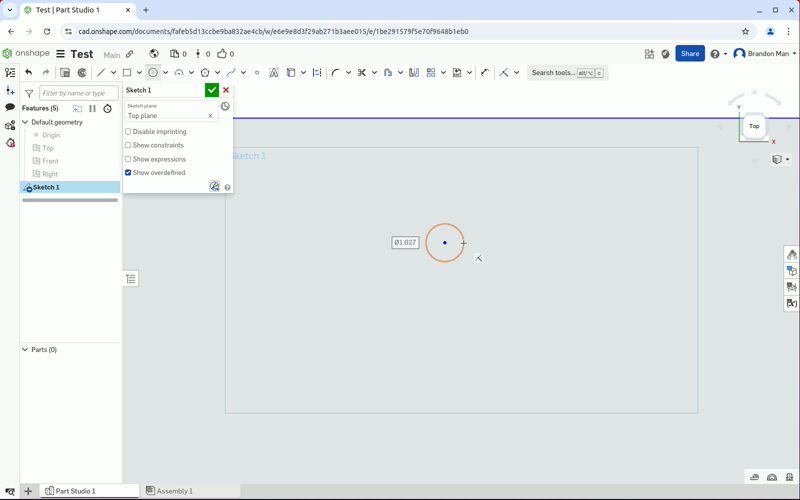
scroll(-6)
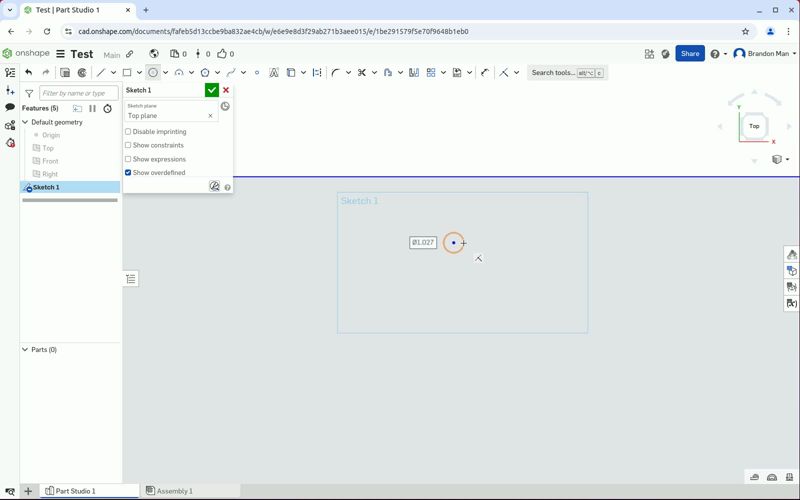
scroll(-6)
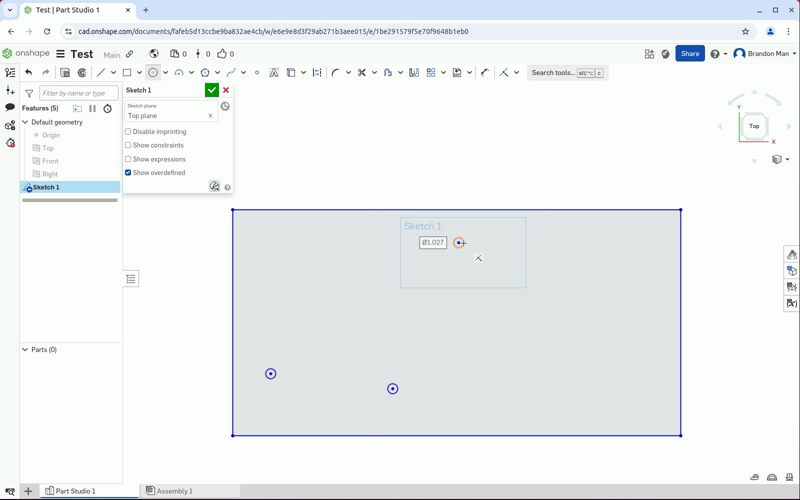
scroll(-6)
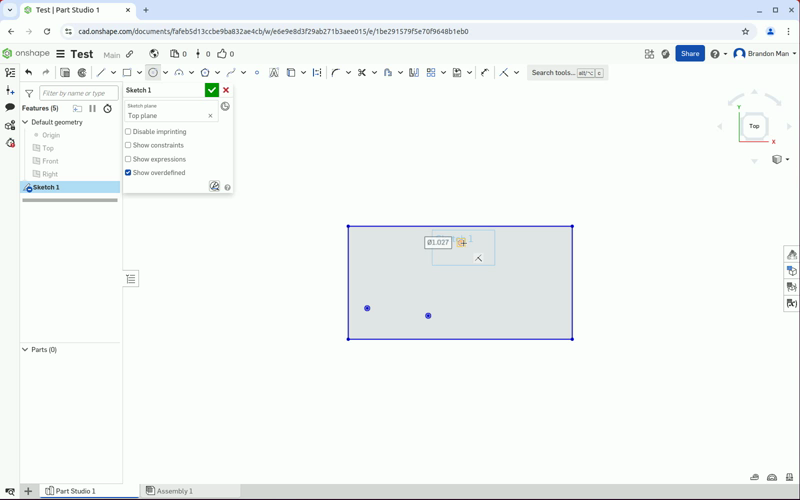
key(esc)
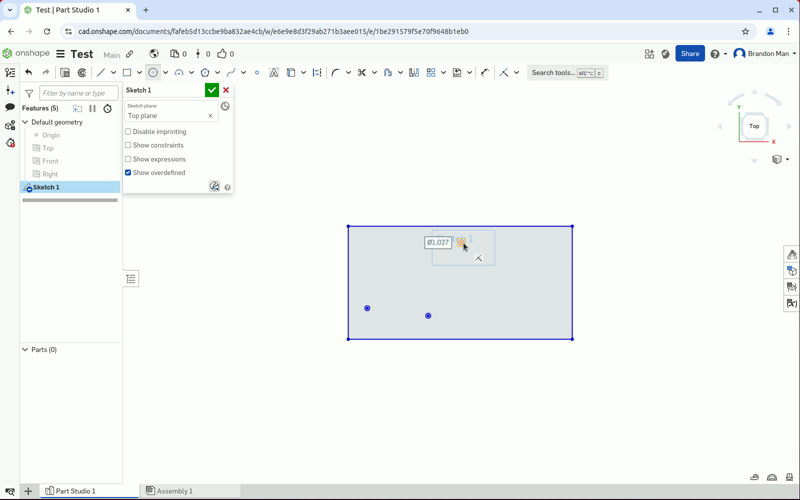
key(c)
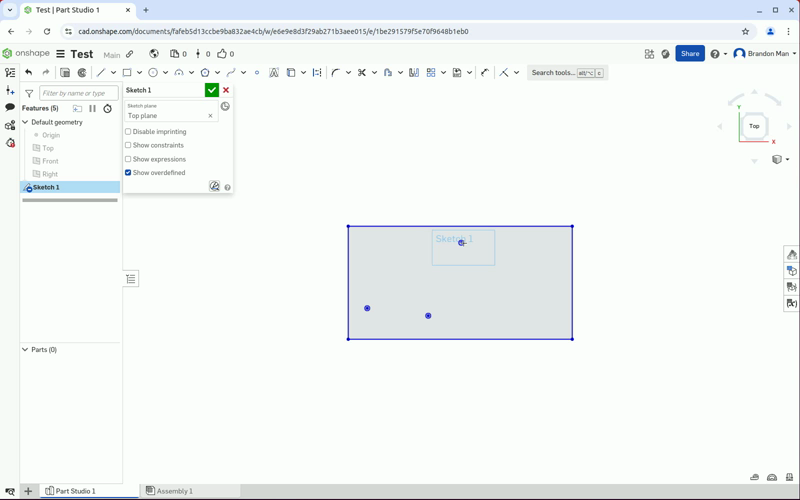
key_down(shift)
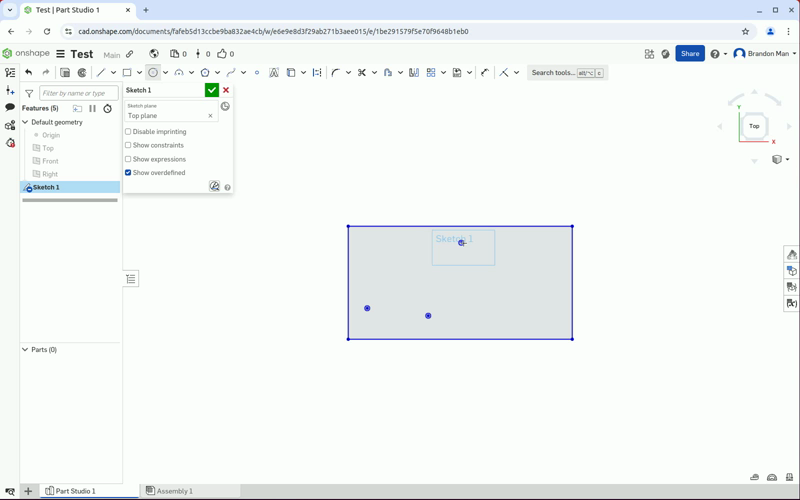
mouse_move(492, 249)
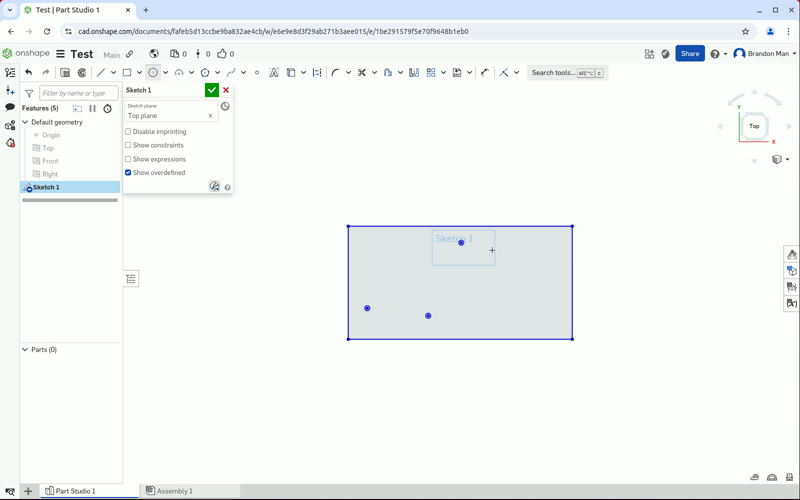
click(492, 249)
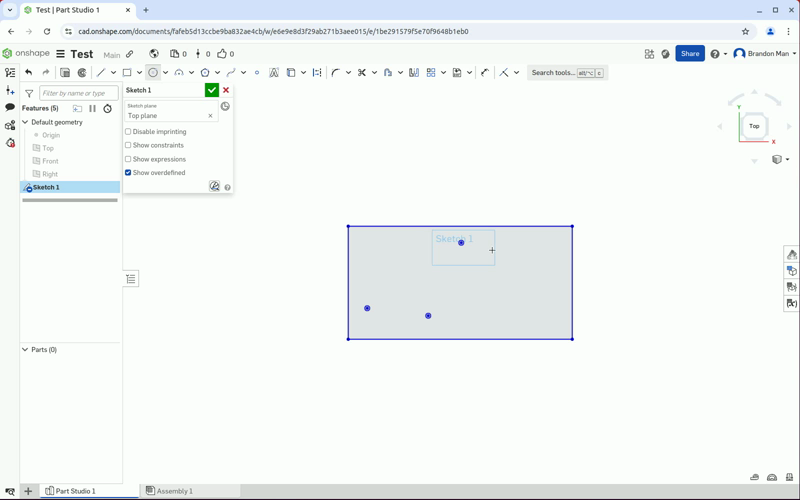
key_up(shift)
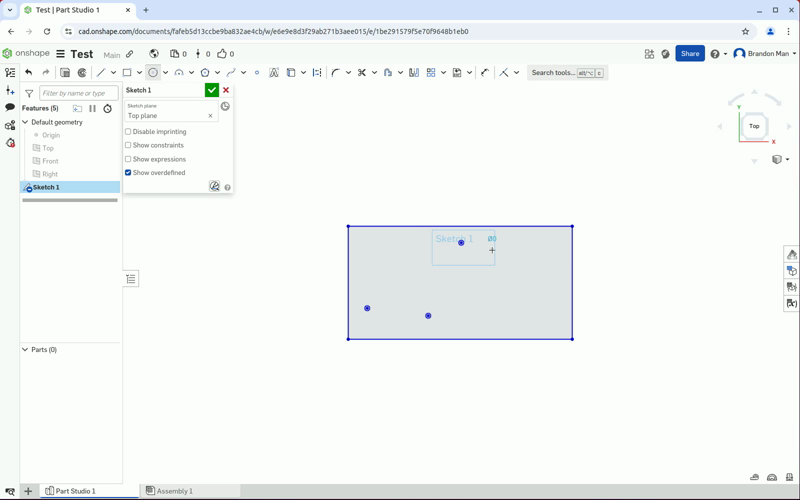
mouse_move(494, 249)
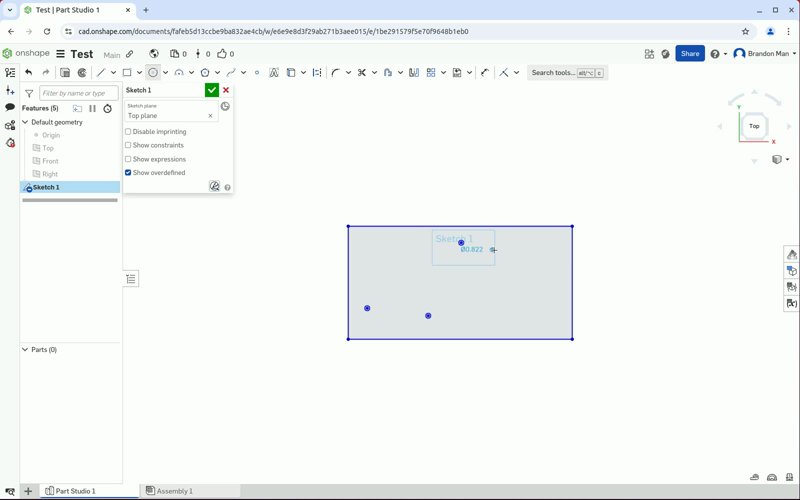
scroll(6)
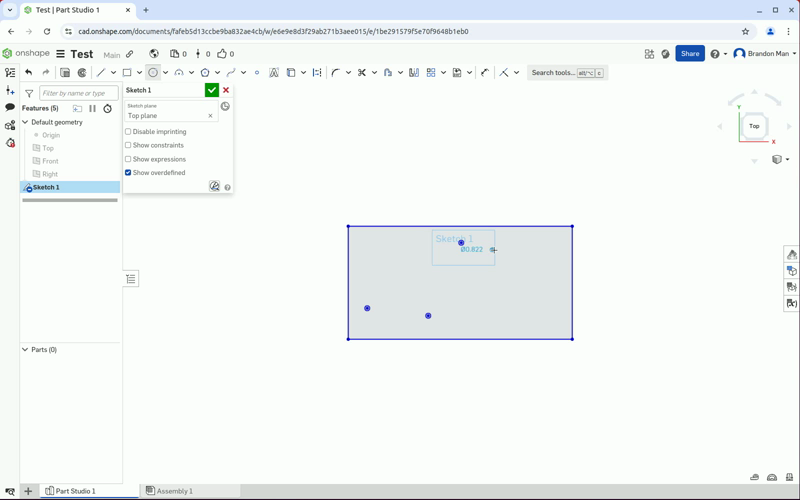
scroll(6)
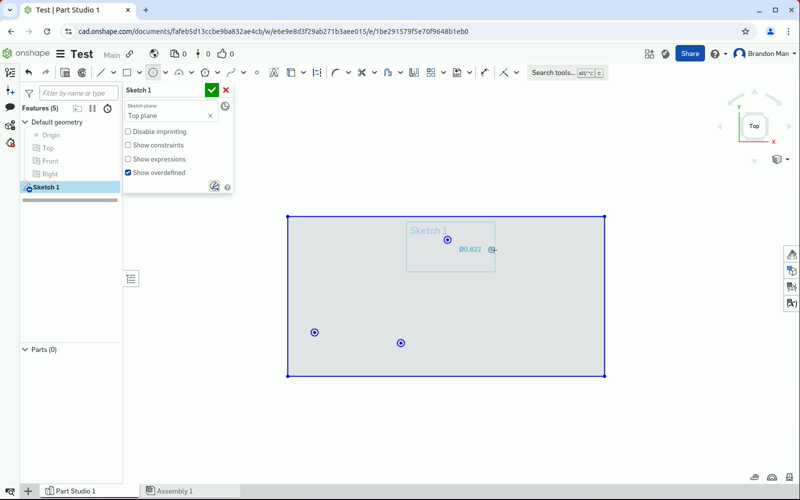
scroll(6)
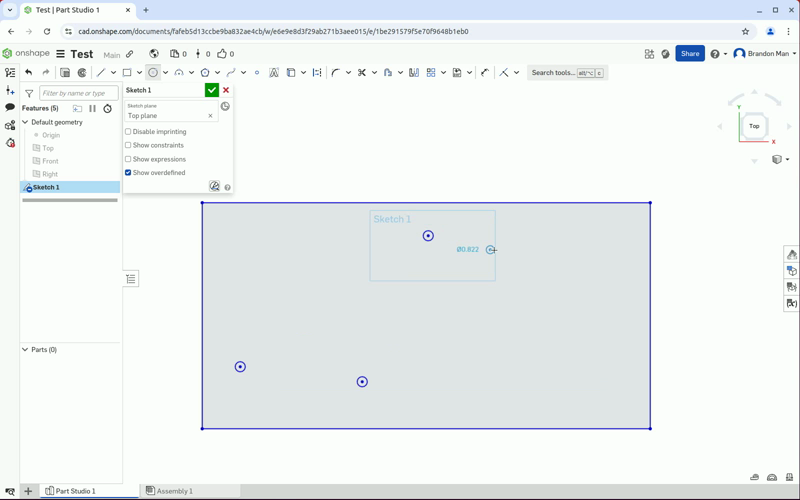
scroll(6)
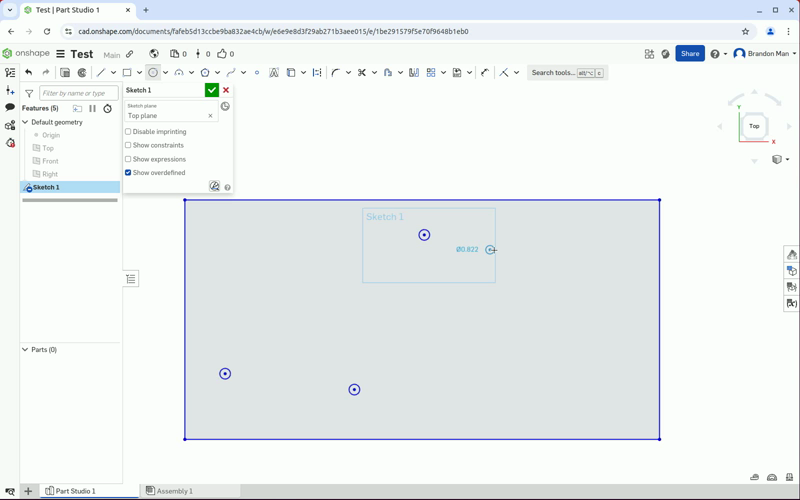
scroll(6)
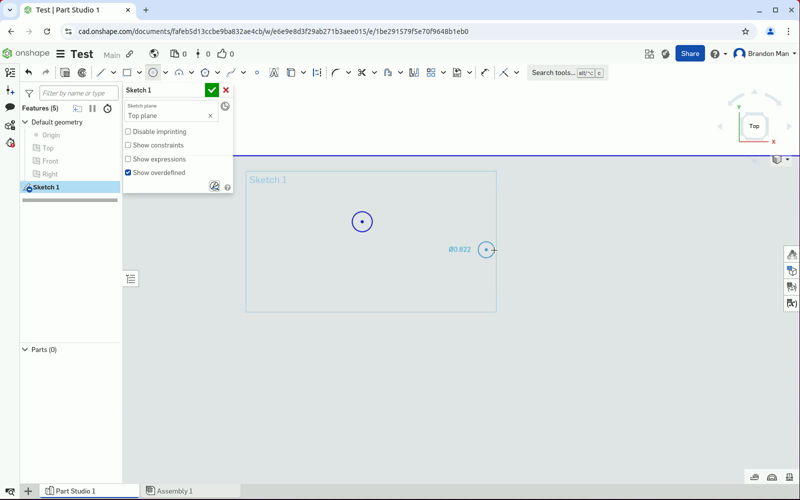
scroll(6)
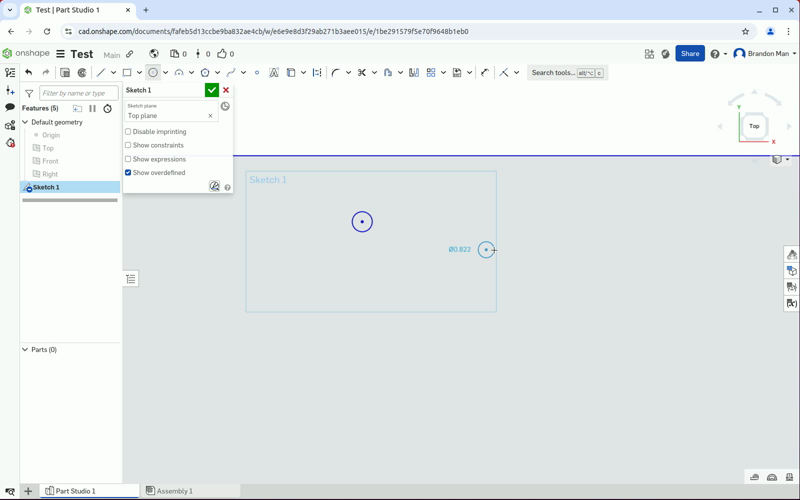
scroll(6)
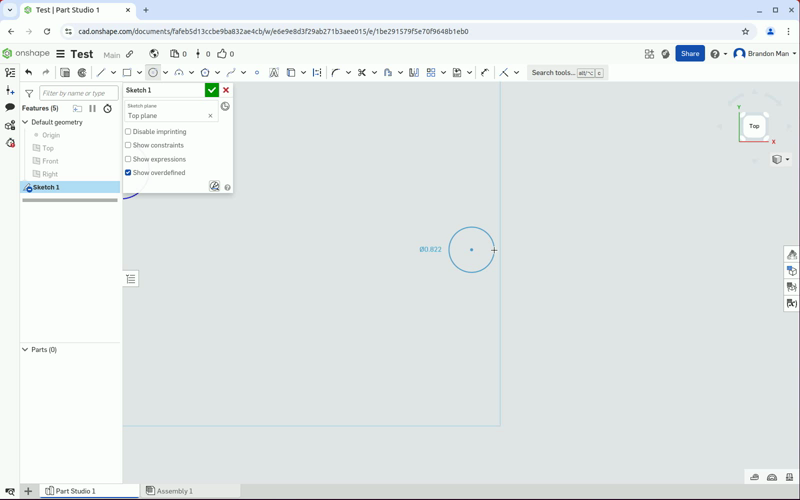
click(494, 249)
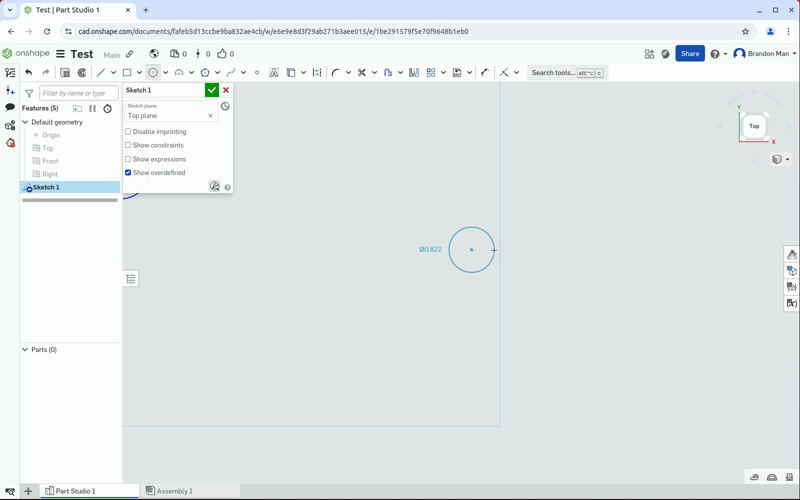
scroll(-6)
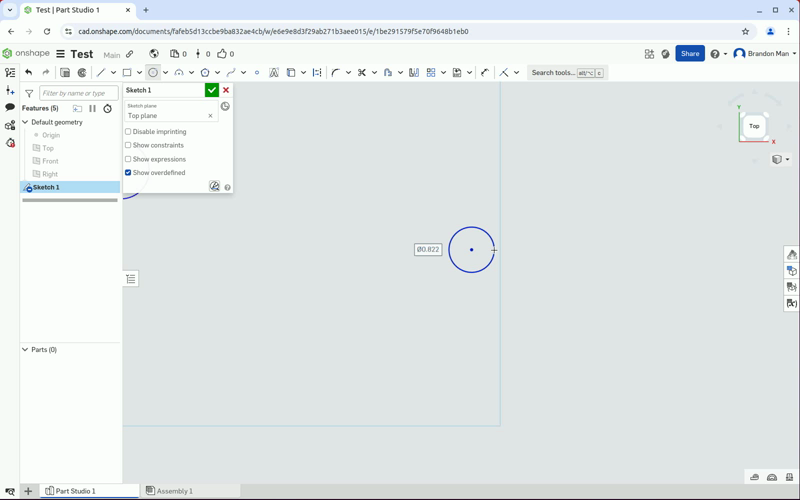
scroll(-6)
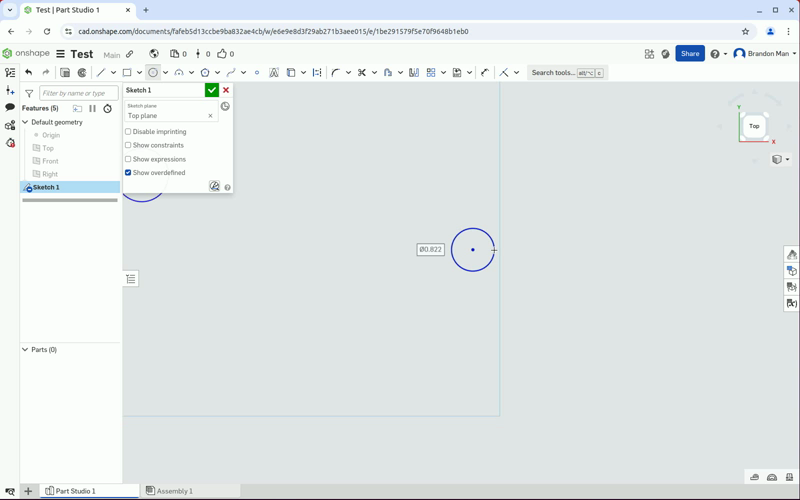
scroll(-6)
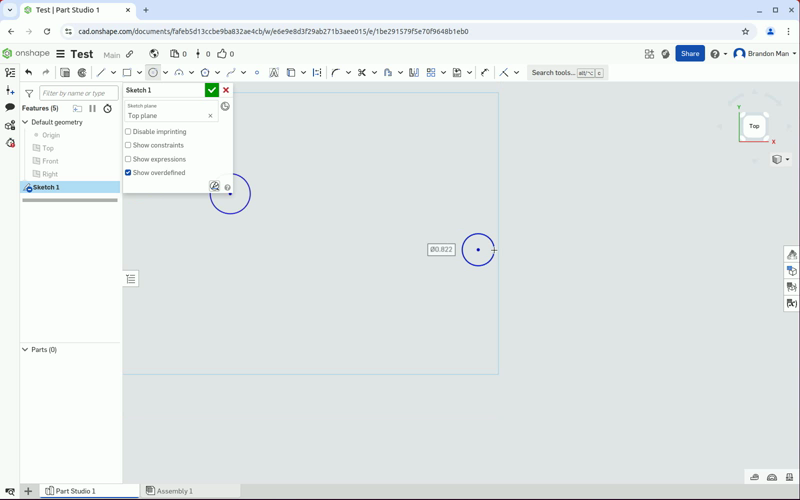
scroll(-6)
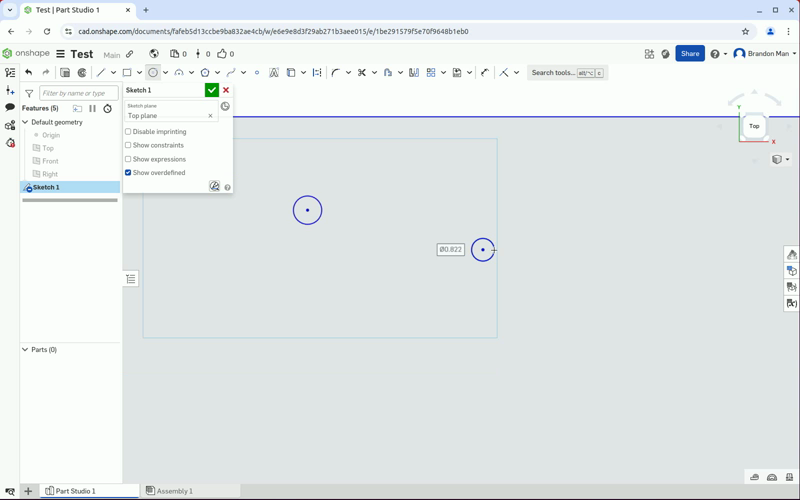
scroll(-6)
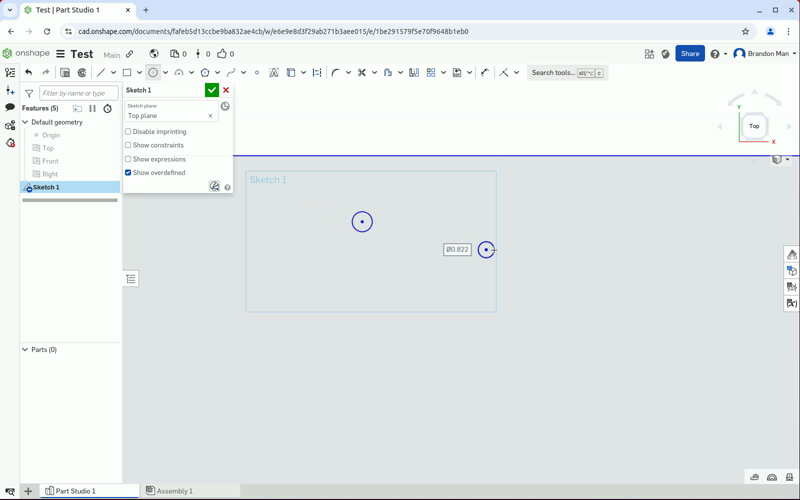
scroll(-6)
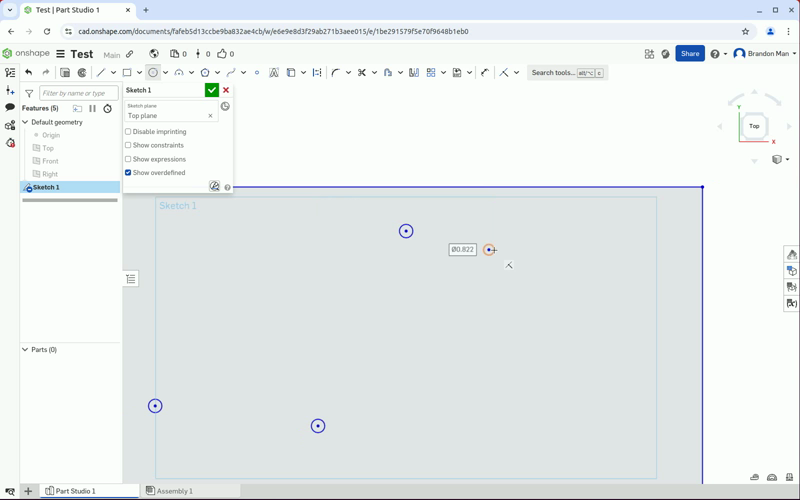
scroll(-6)
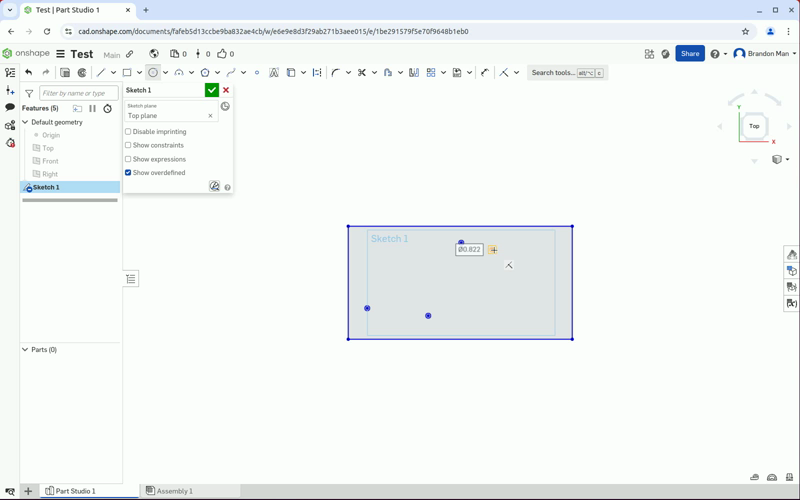
key(esc)
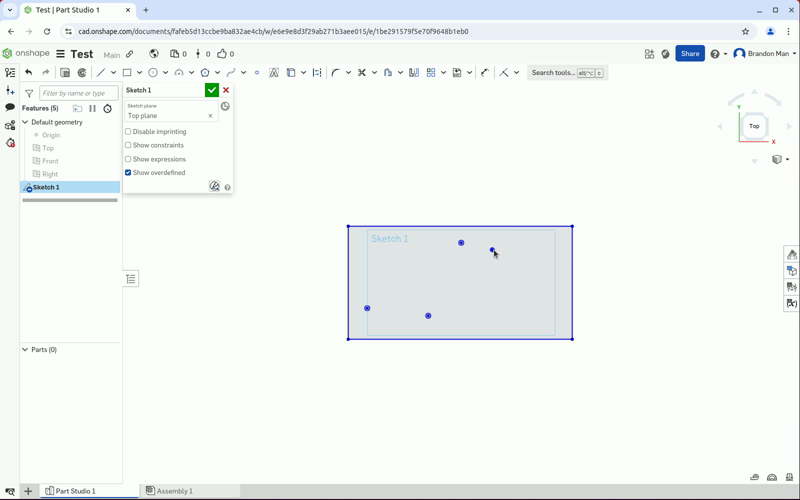
key(c)
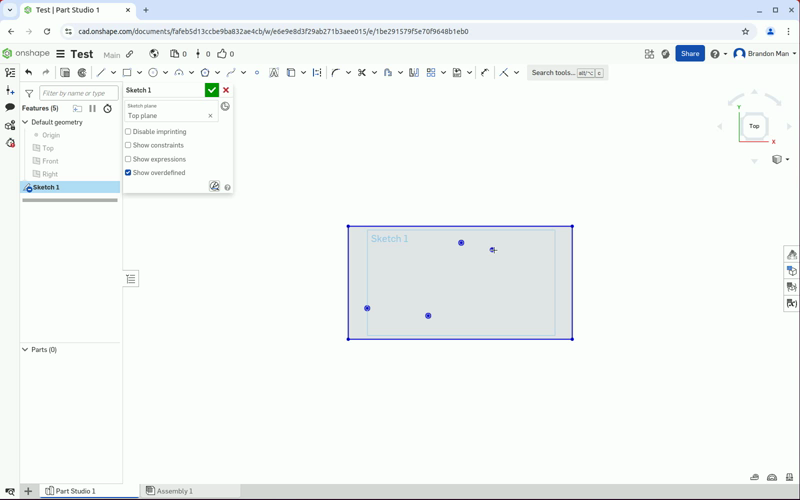
key_down(shift)
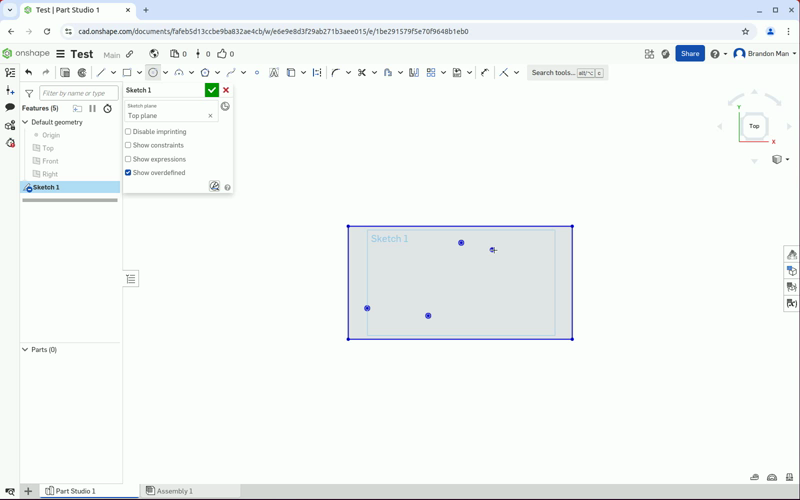
mouse_move(553, 308)
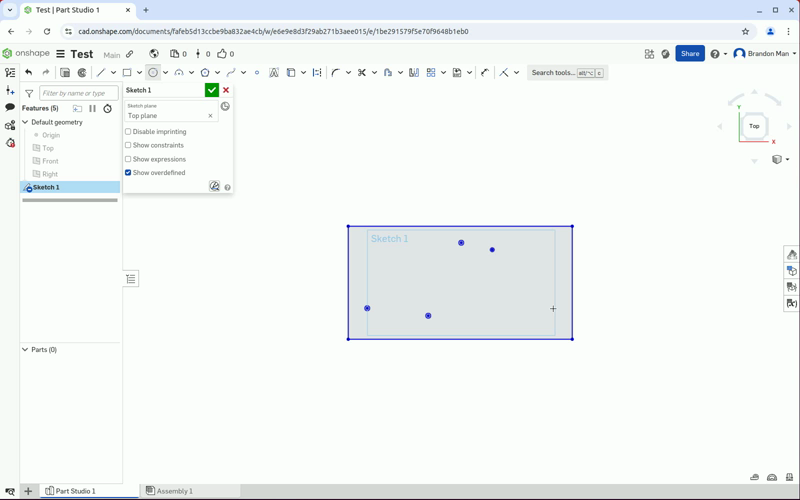
click(553, 308)
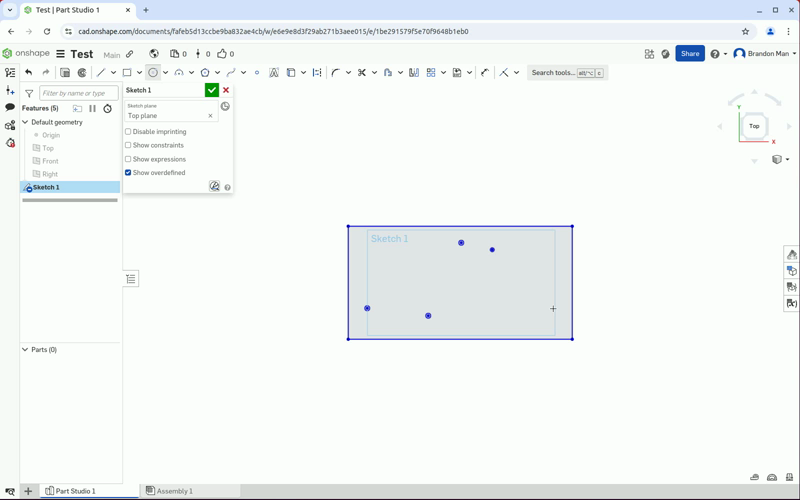
key_up(shift)
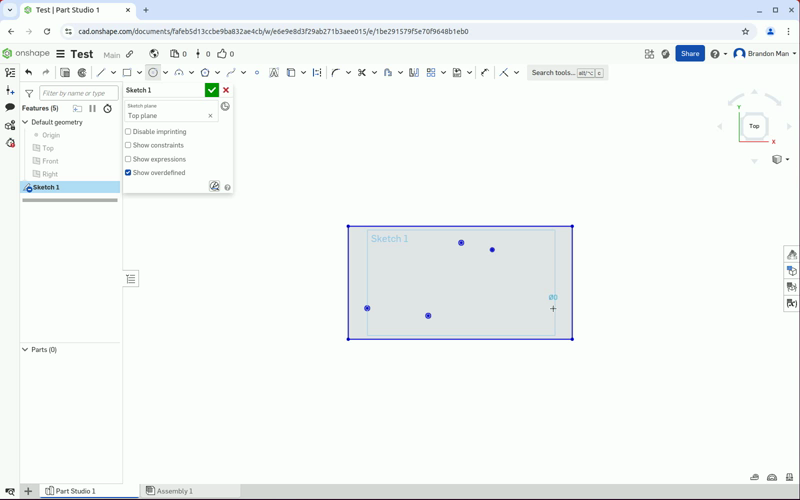
mouse_move(555, 308)
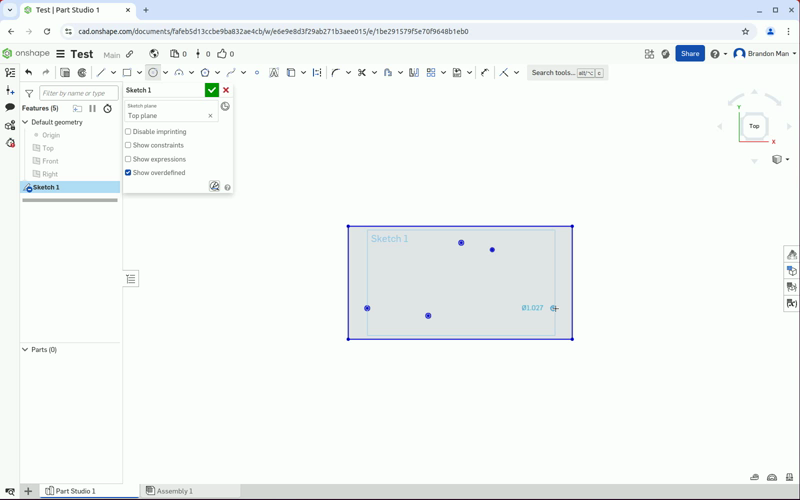
scroll(6)
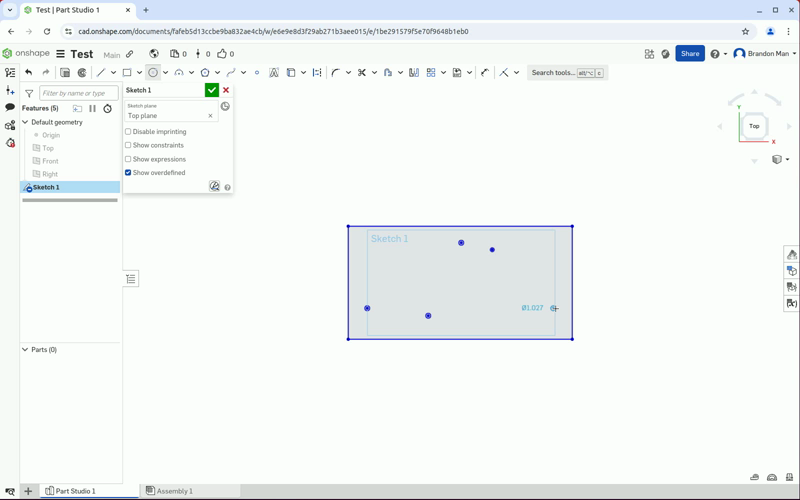
scroll(6)
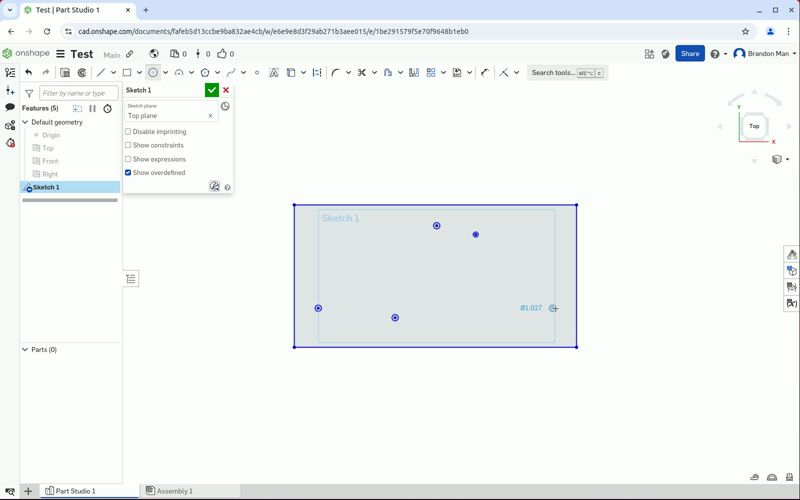
scroll(6)
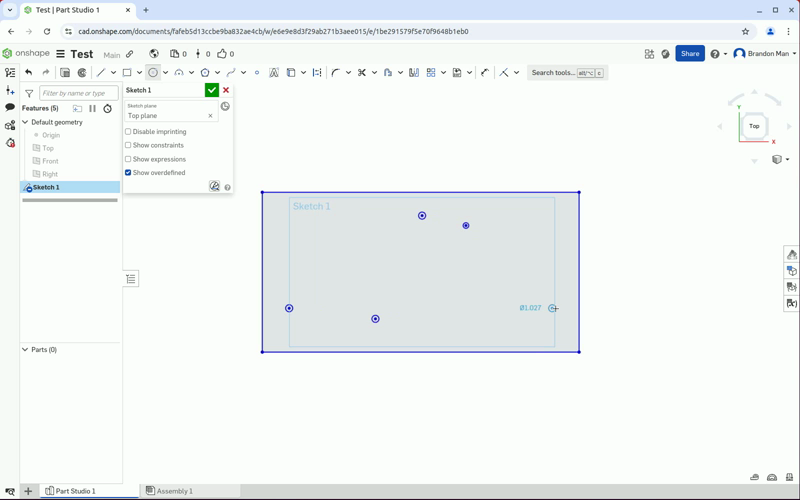
scroll(6)
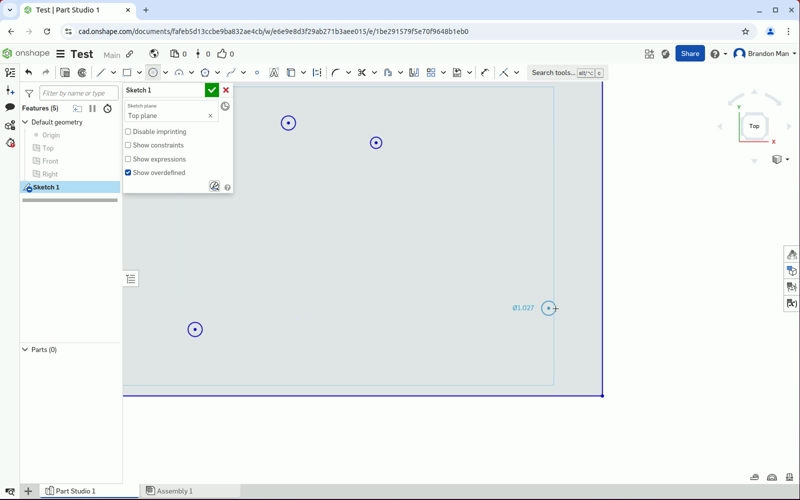
scroll(6)
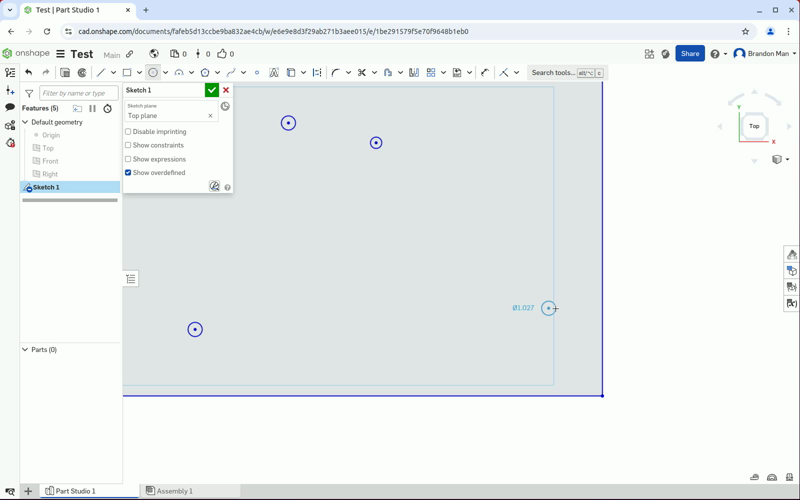
scroll(6)
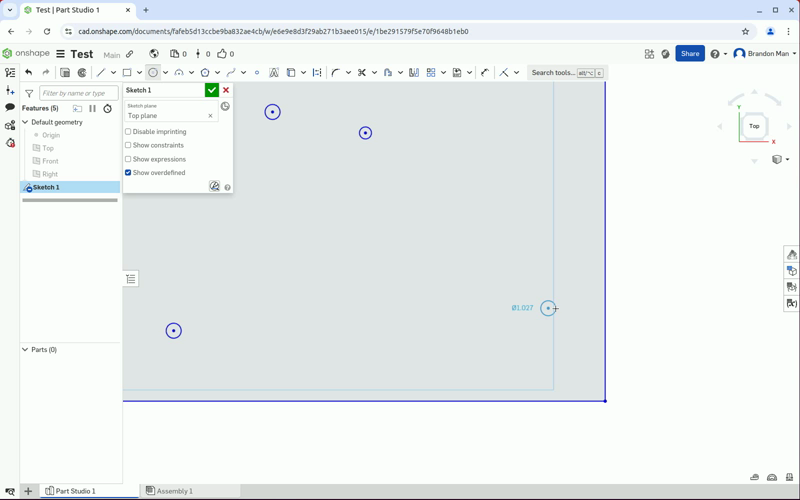
scroll(6)
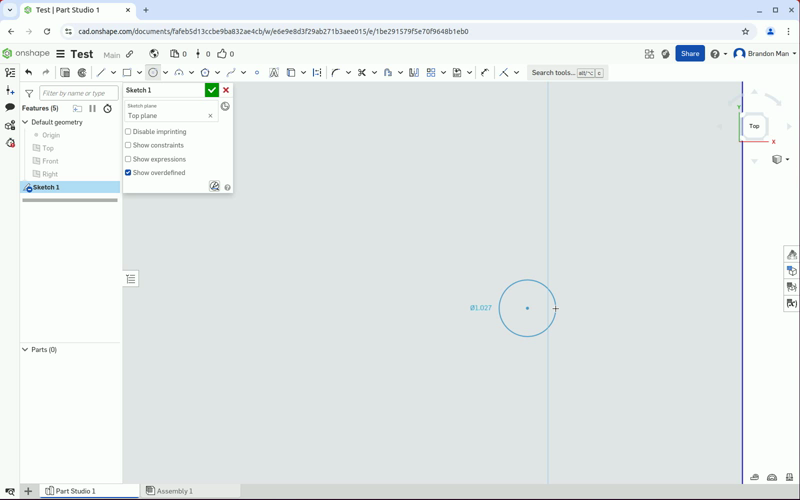
click(555, 308)
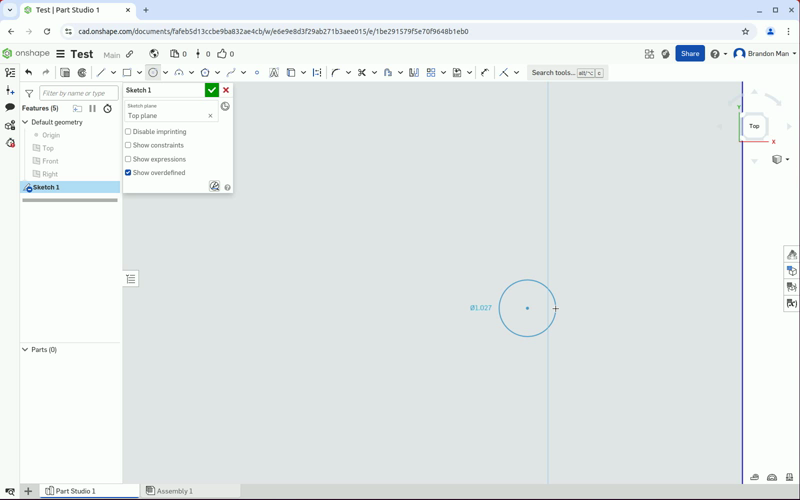
scroll(-6)
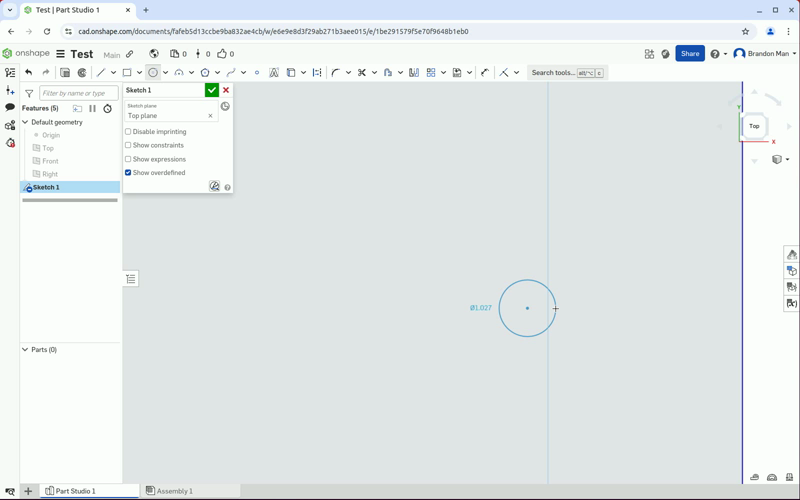
scroll(-6)
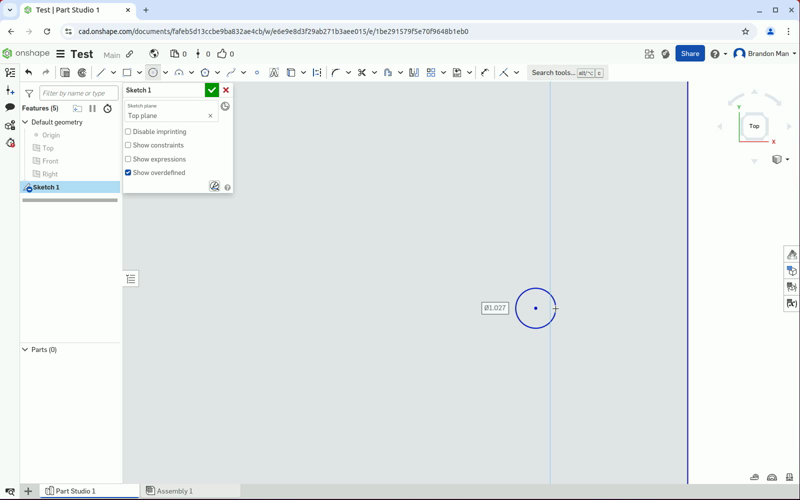
scroll(-6)
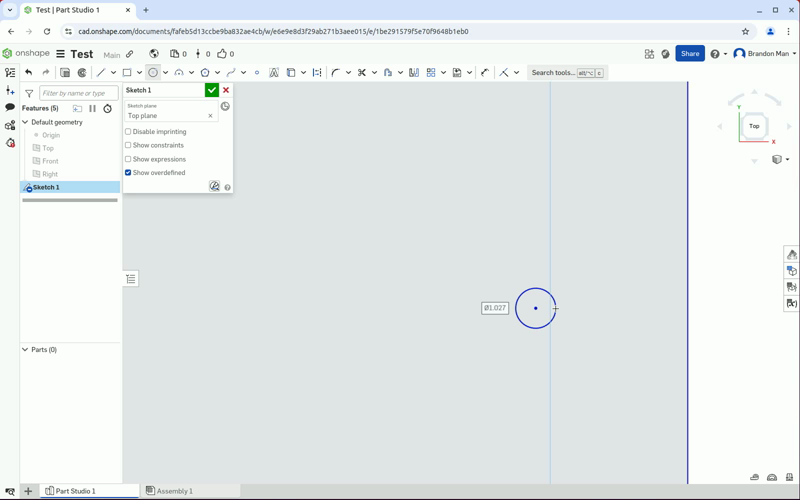
scroll(-6)
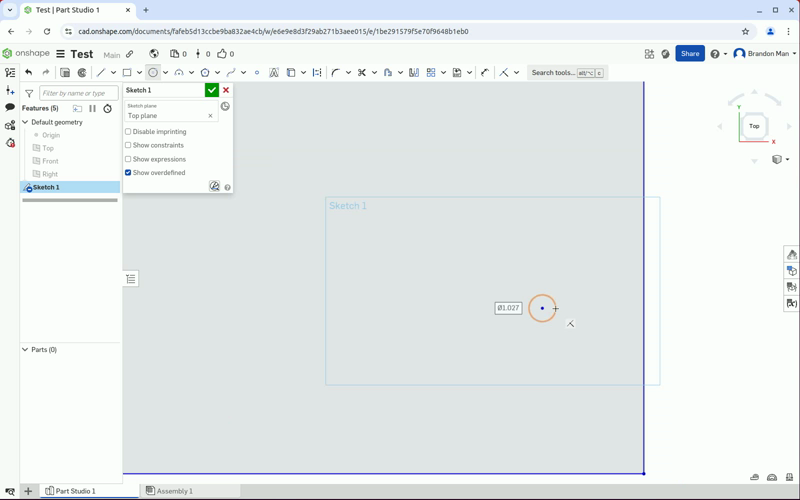
scroll(-6)
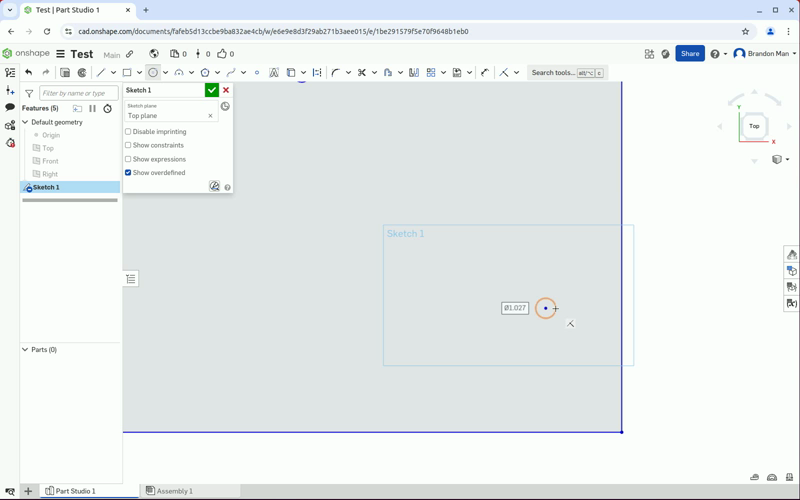
scroll(-6)
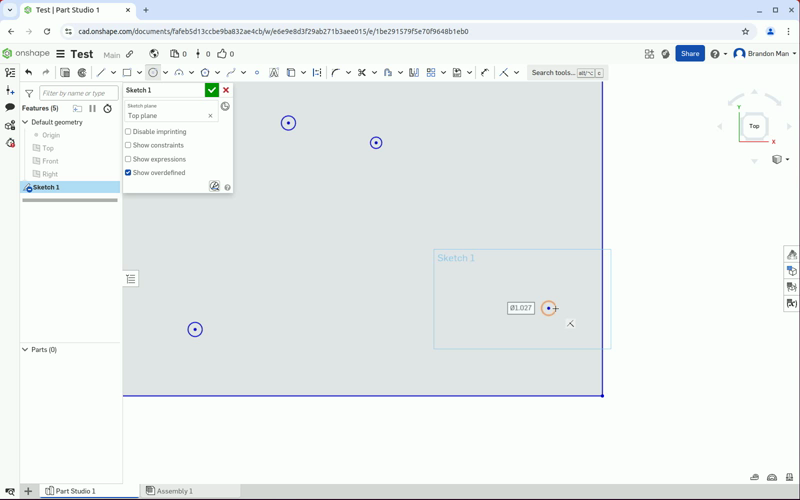
scroll(-6)
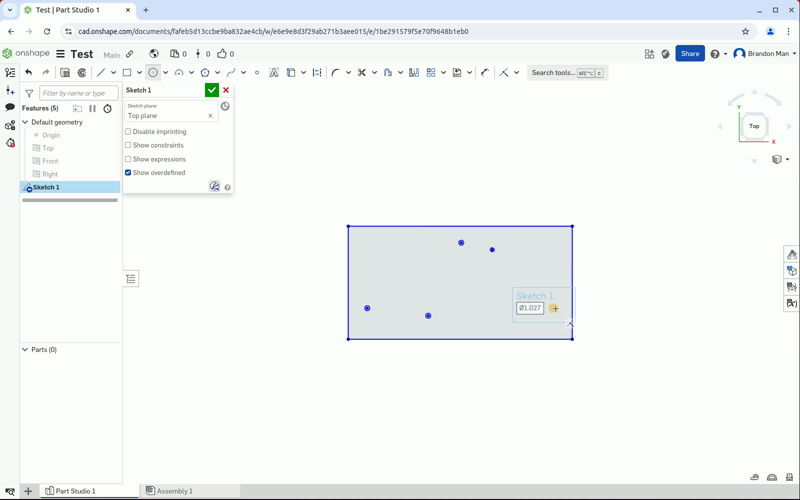
key(esc)
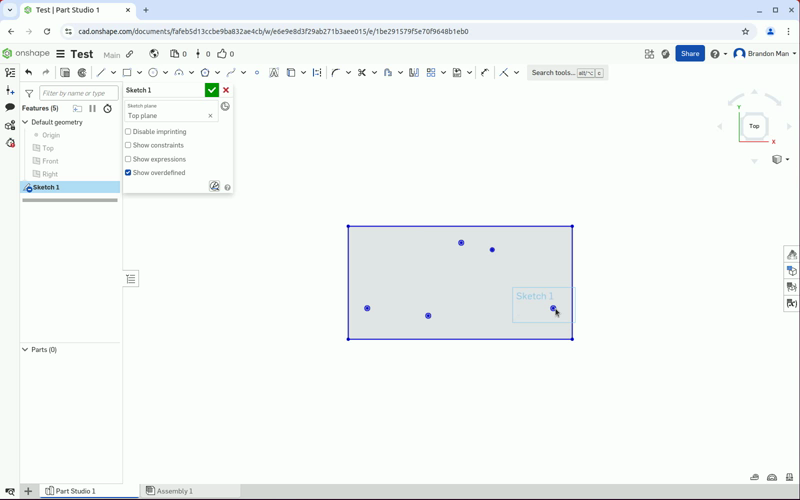
mouse_move(444, 289)
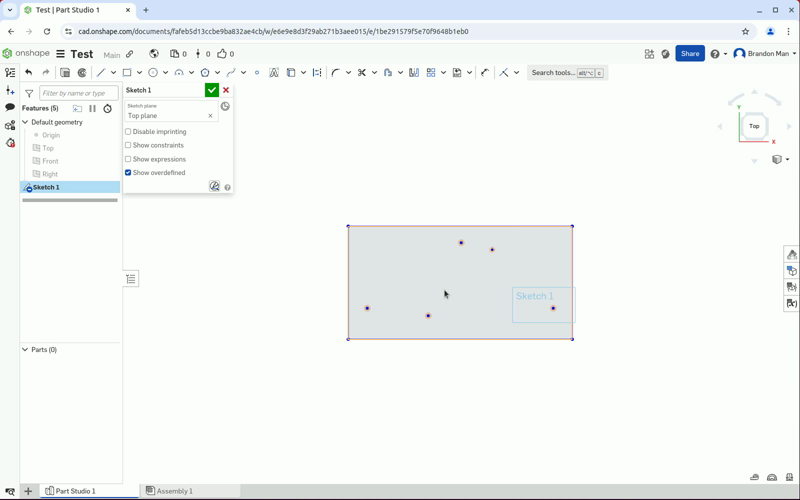
click(444, 289)
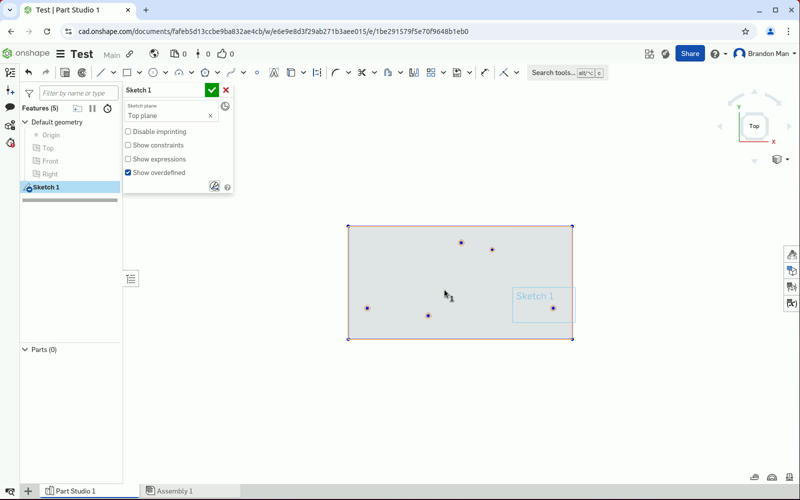
mouse_move(73, 352)
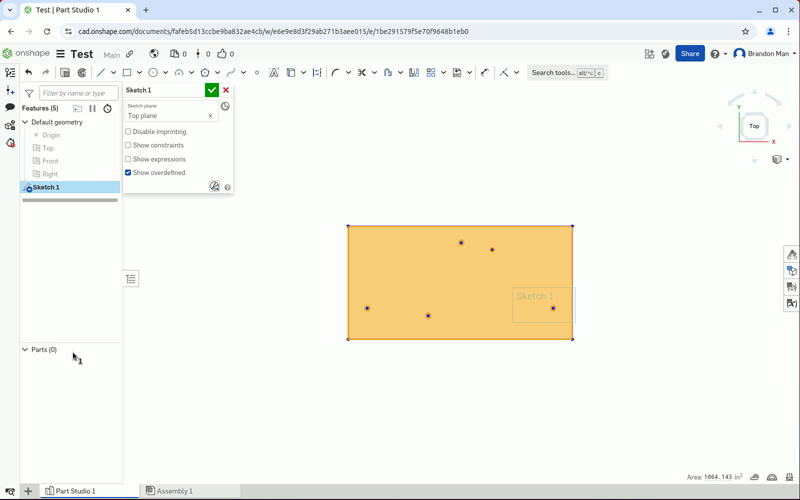
key(shift+y)
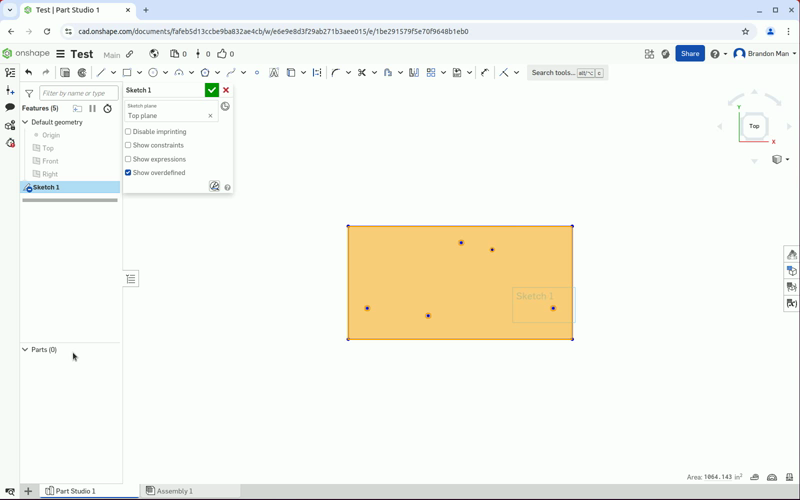
key(shift+e)
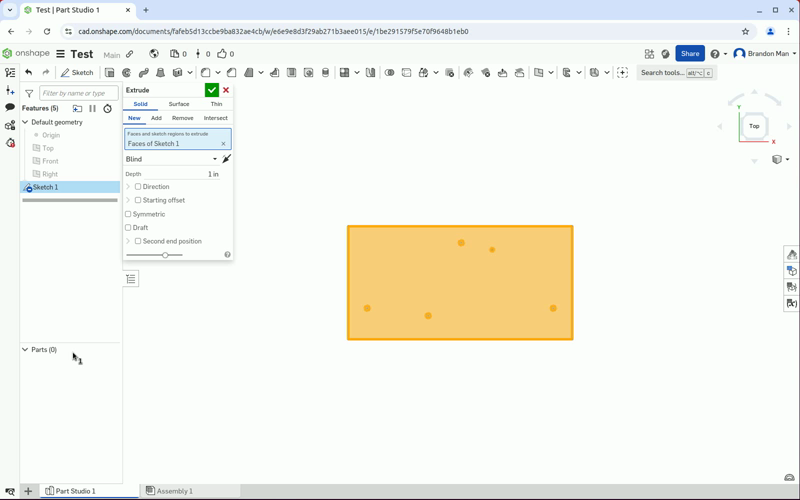
mouse_move(143, 106)
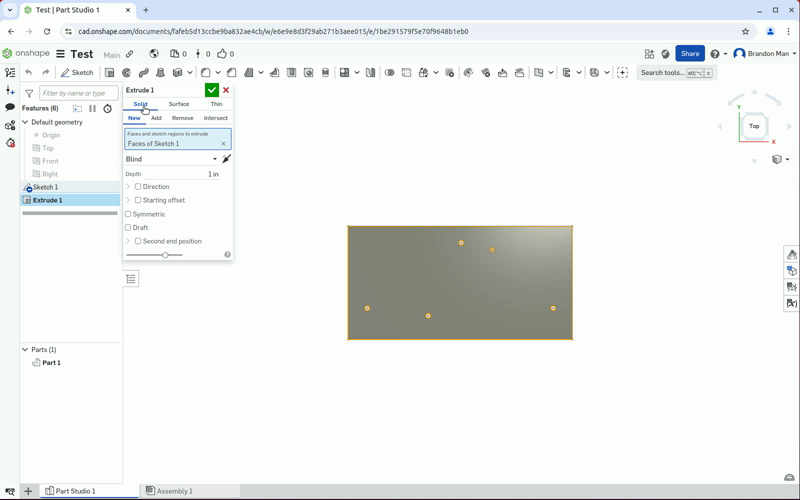
click(143, 106)
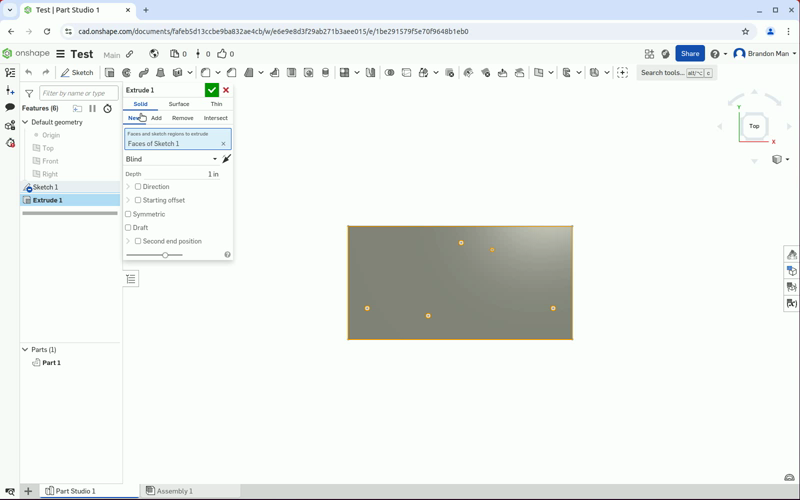
mouse_move(137, 120)
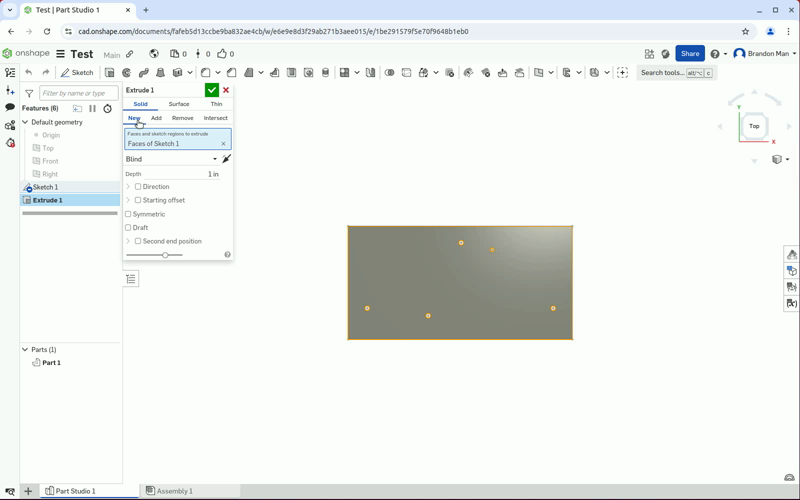
click(137, 120)
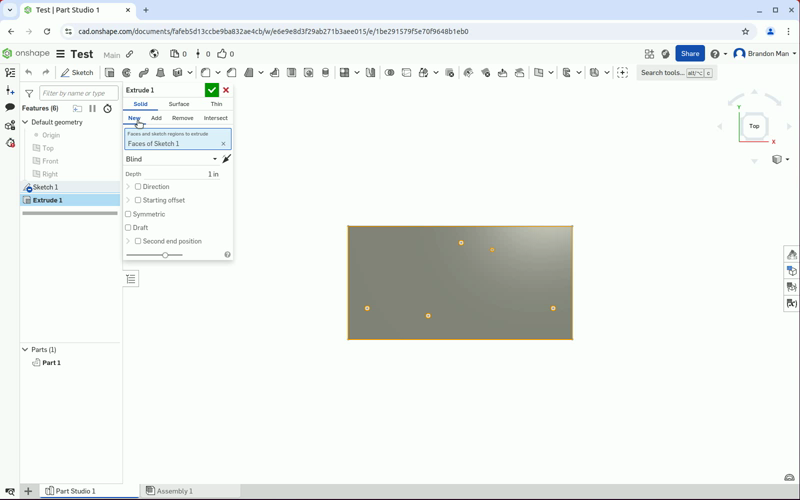
key(tab, 4)
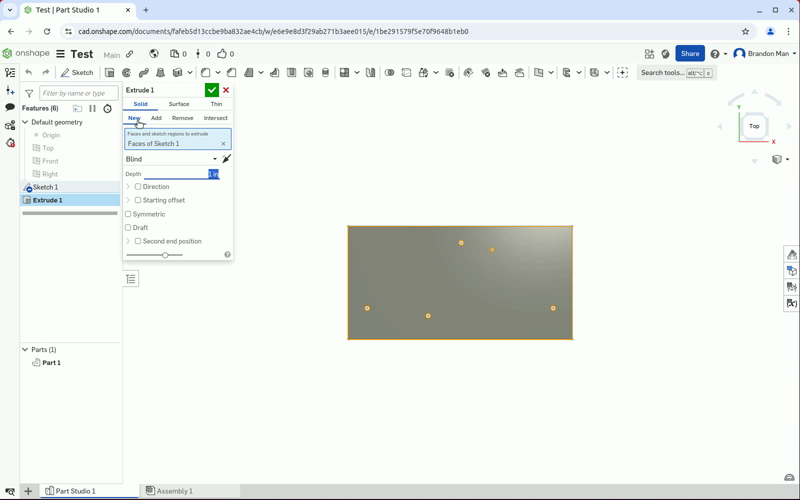
text(3.851)
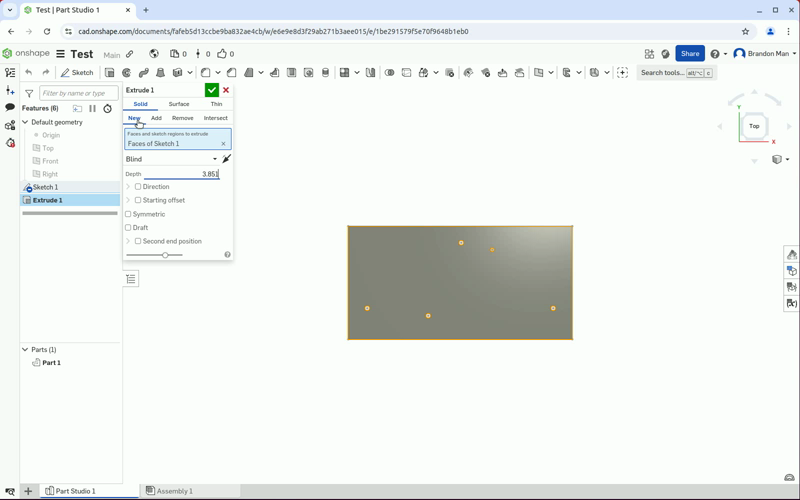
key(enter)
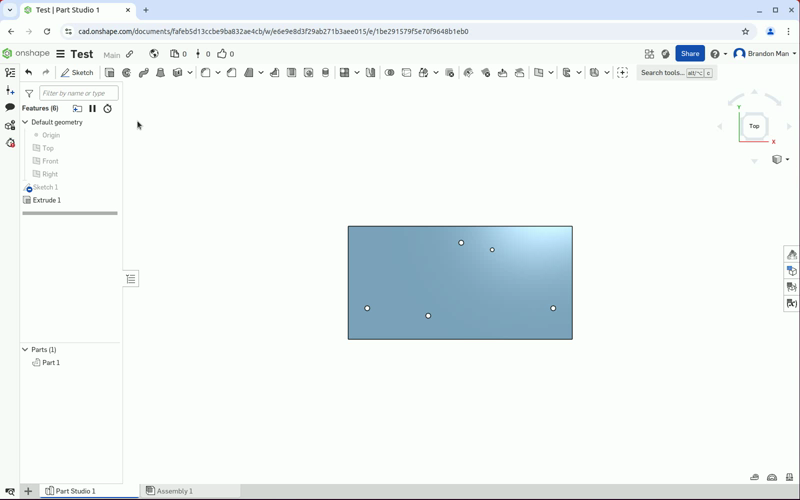
key(shift+h)
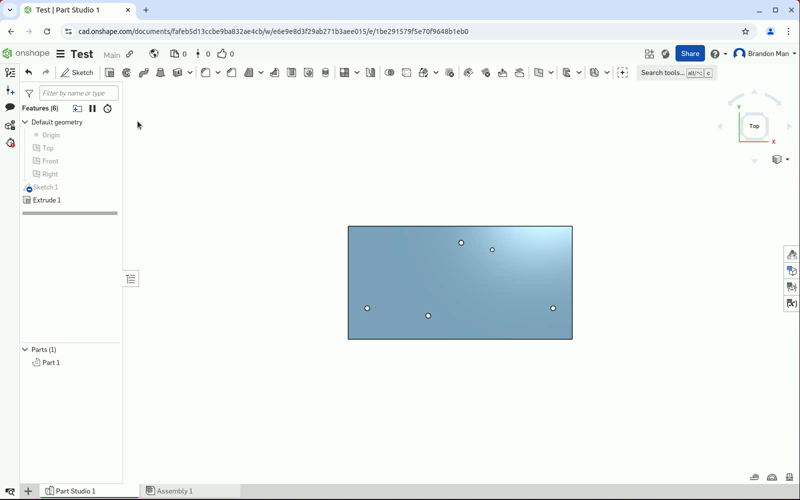
key(shift+h)
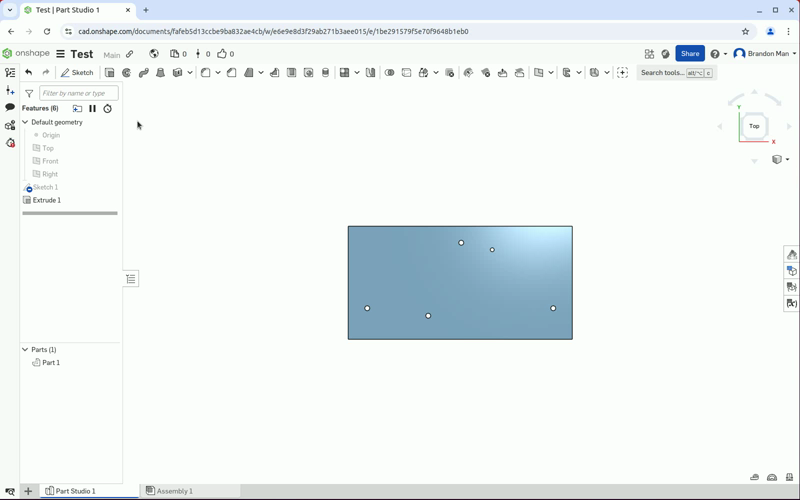
mouse_move(73, 189)
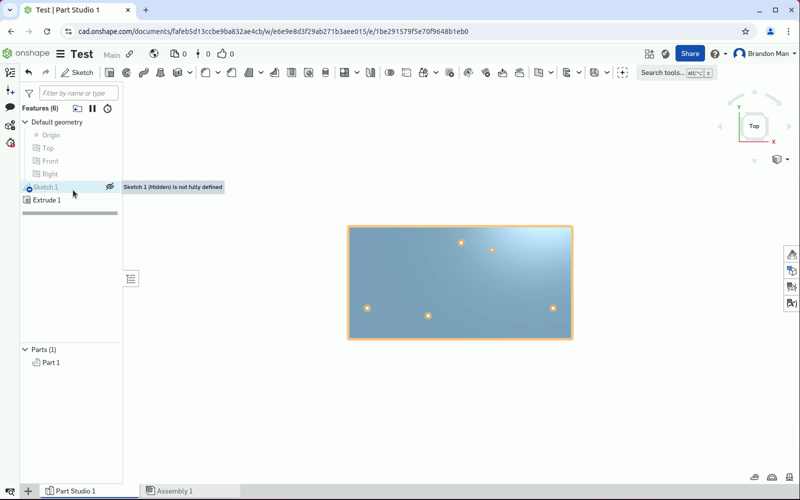
click(73, 189)
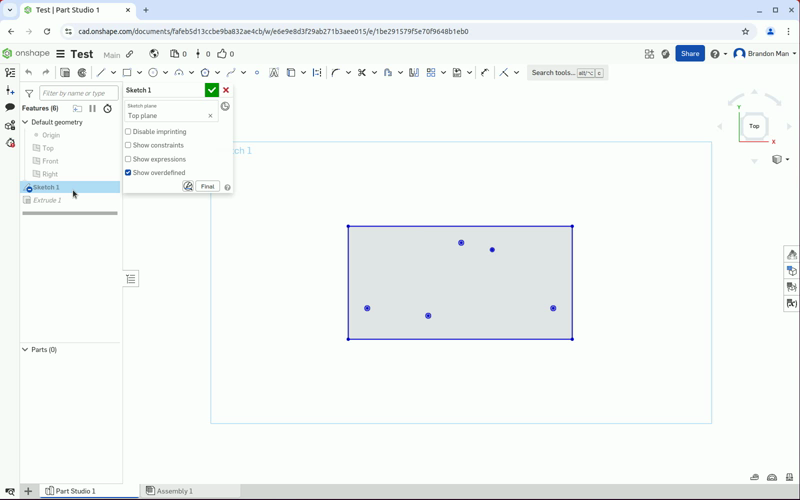
mouse_move(229, 92)
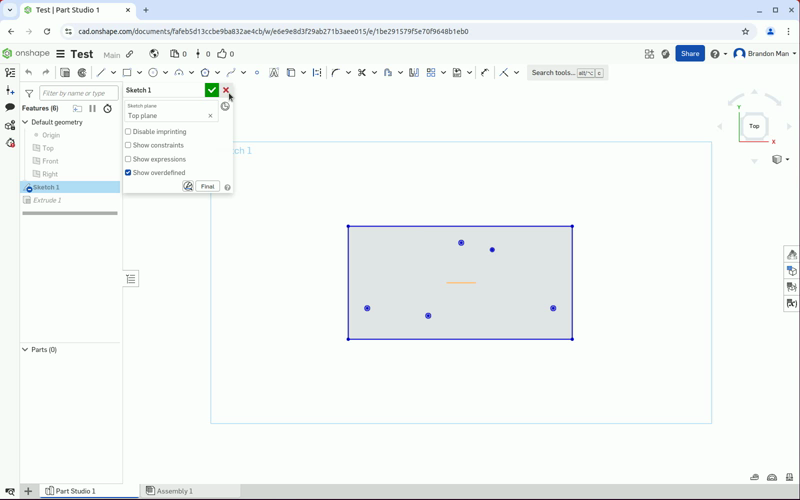
click(229, 92)
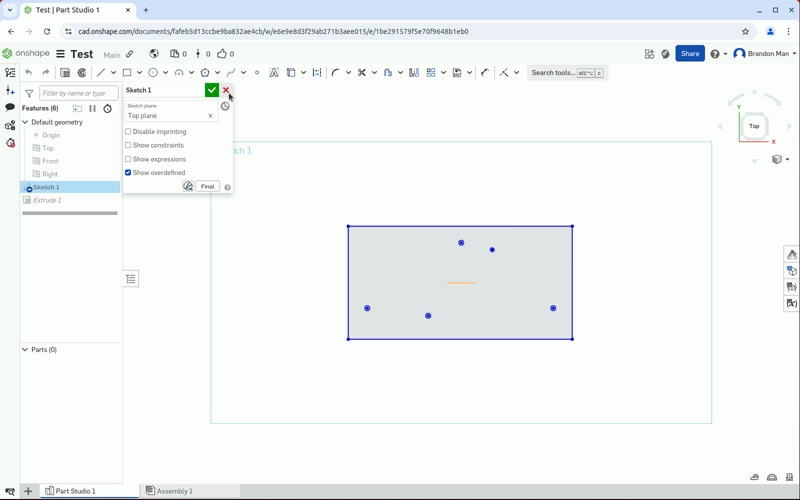
key(shift+s)
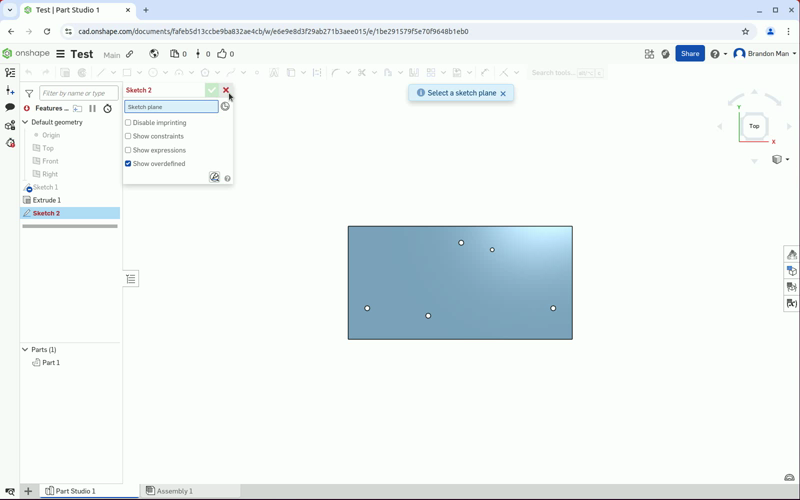
mouse_move(73, 150)
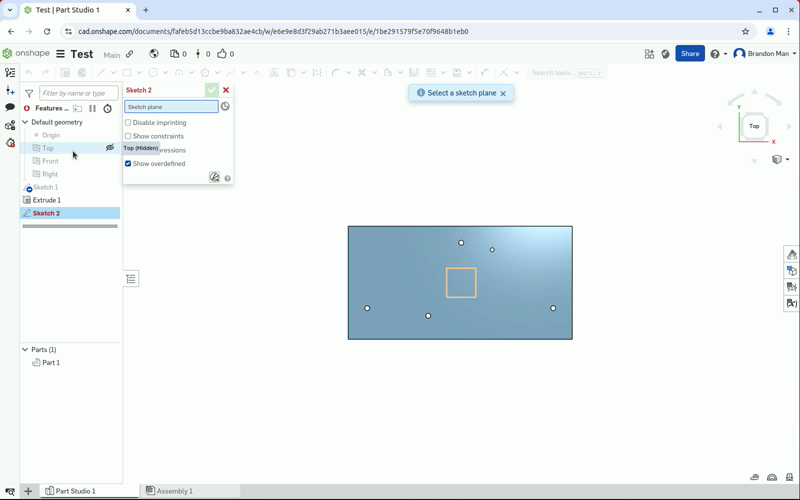
click(73, 150)
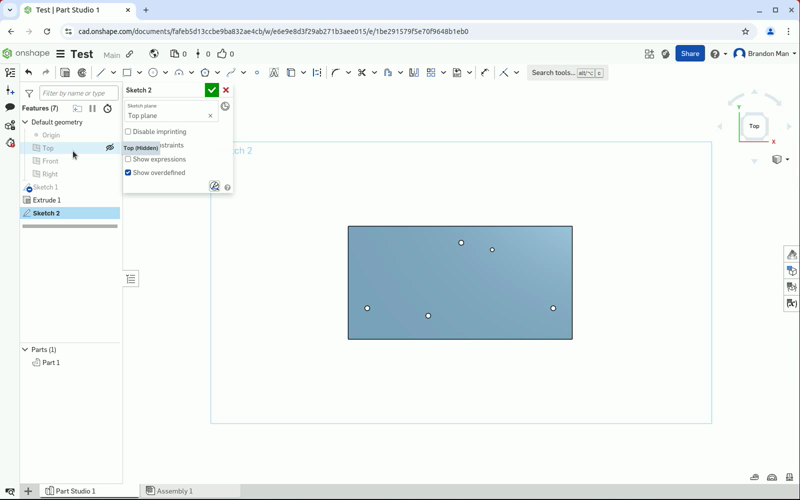
mouse_move(73, 352)
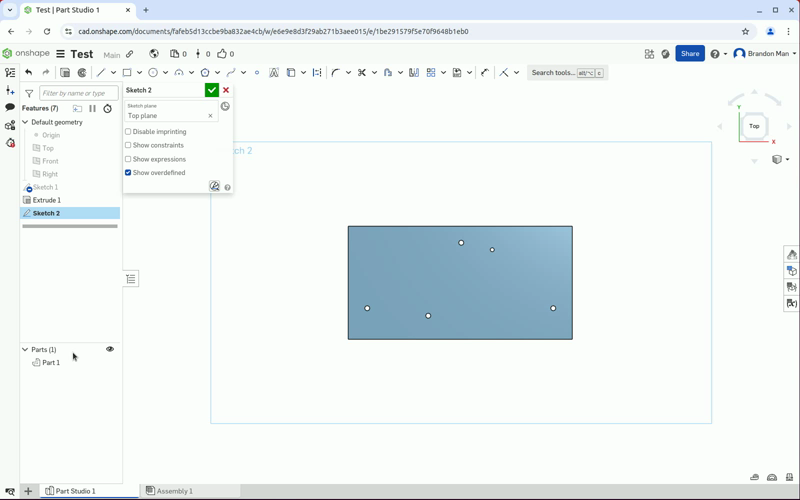
key(y)
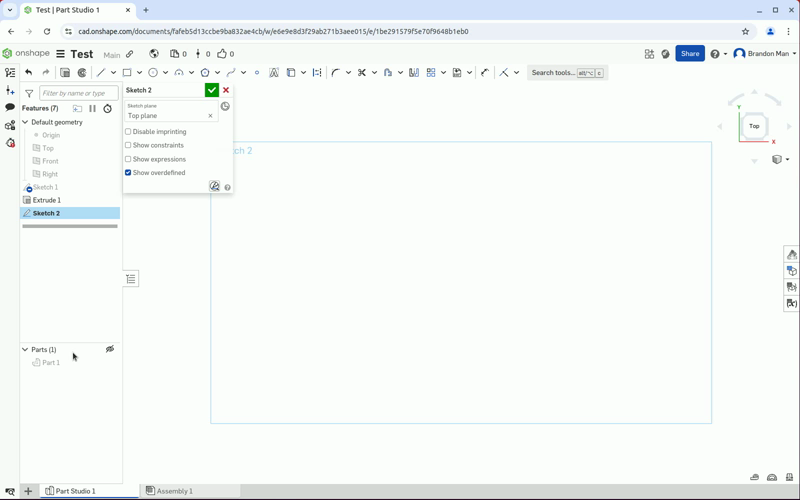
key(l)
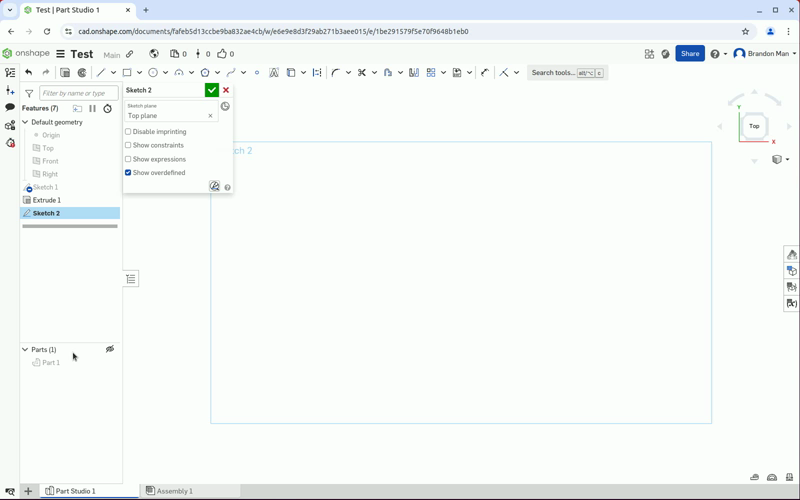
key_down(shift)
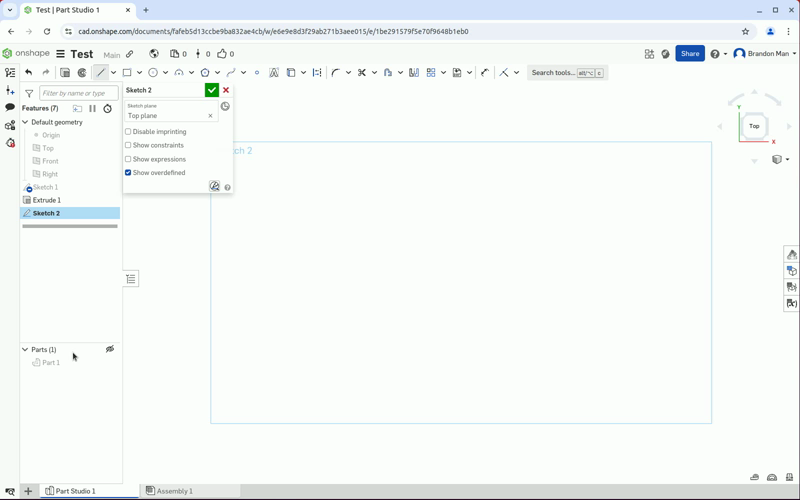
mouse_move(348, 339)
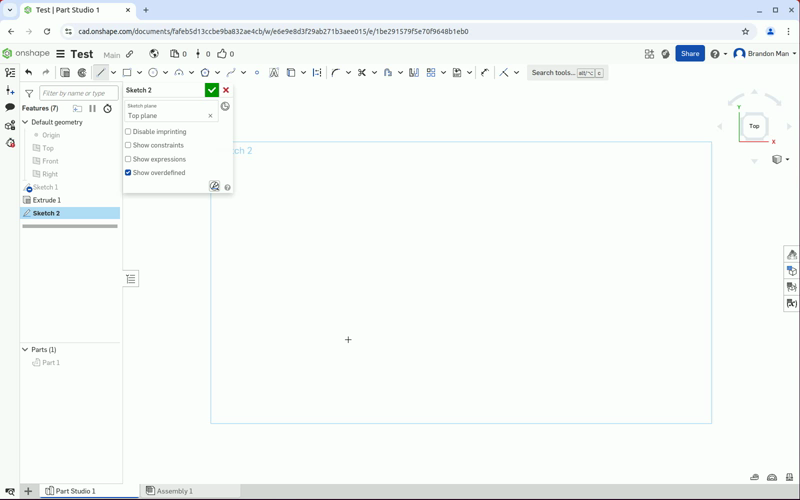
click(348, 339)
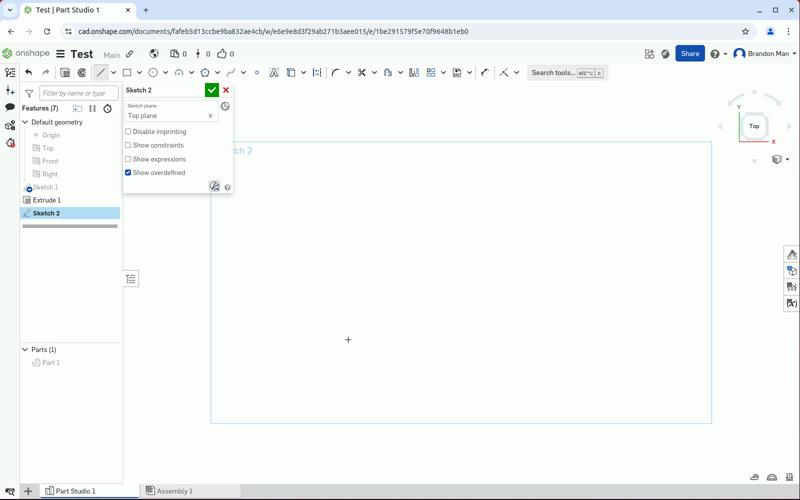
key_up(shift)
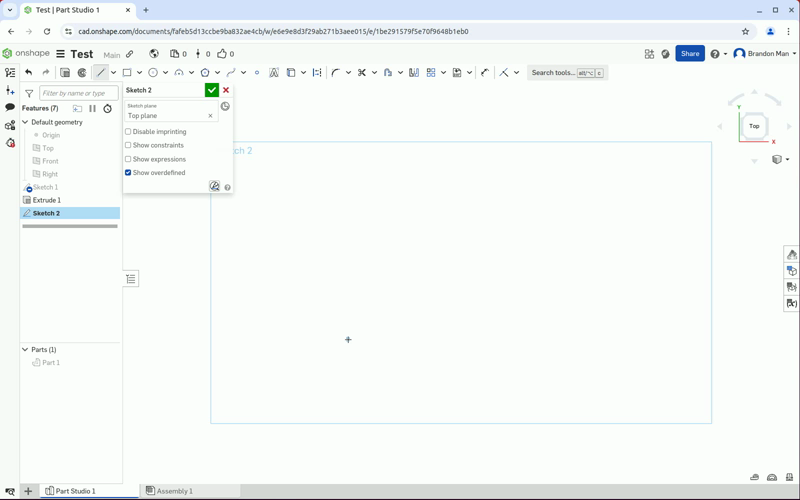
key_down(shift)
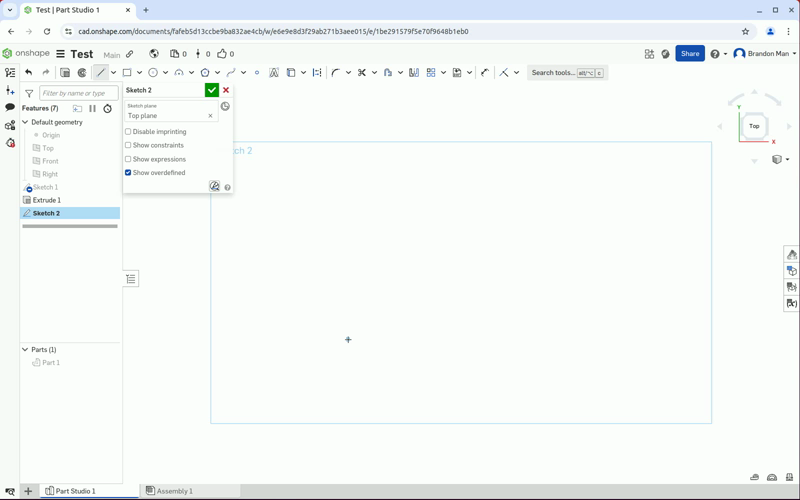
mouse_move(572, 339)
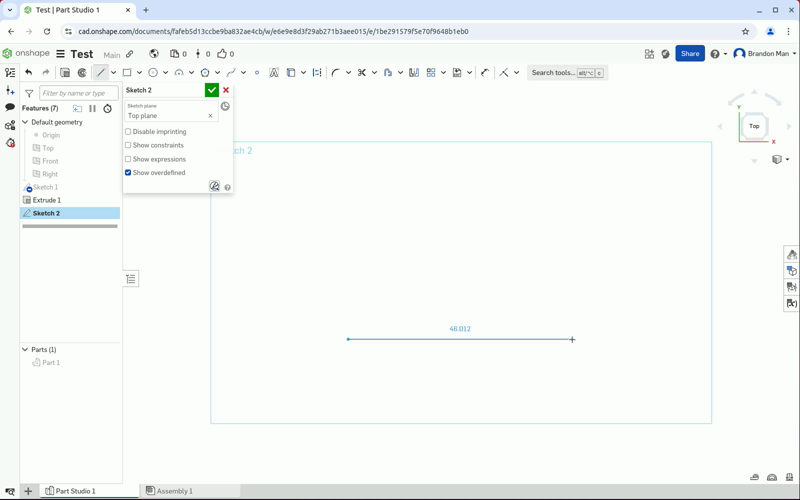
click(572, 339)
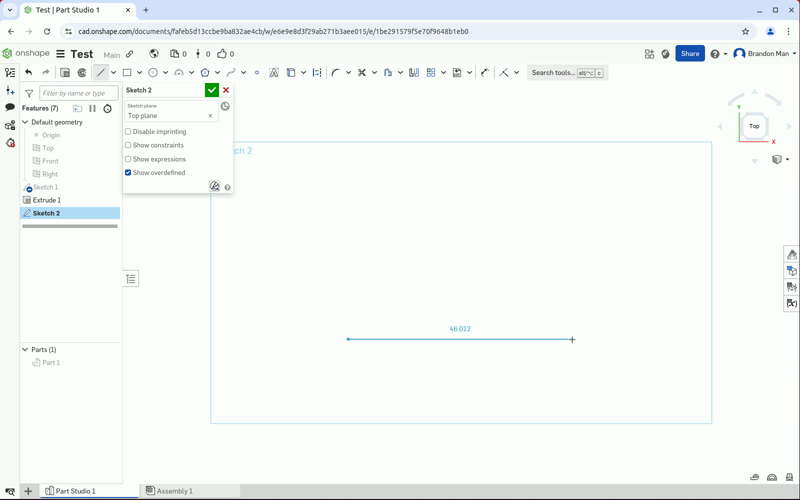
key_up(shift)
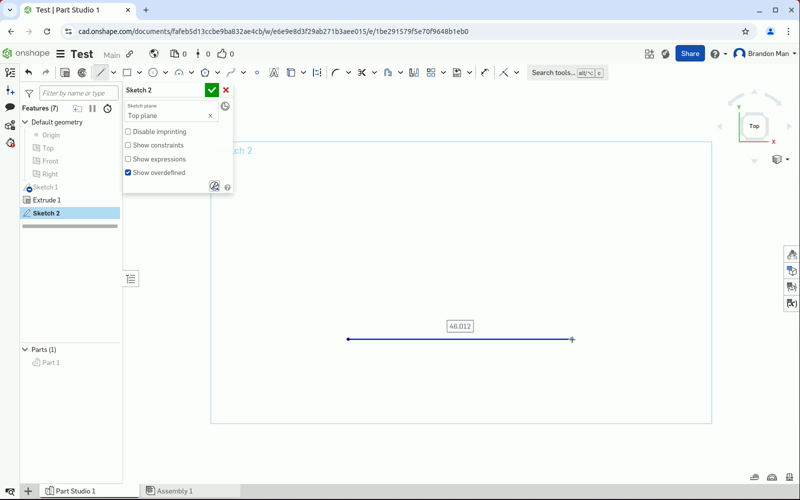
key_down(shift)
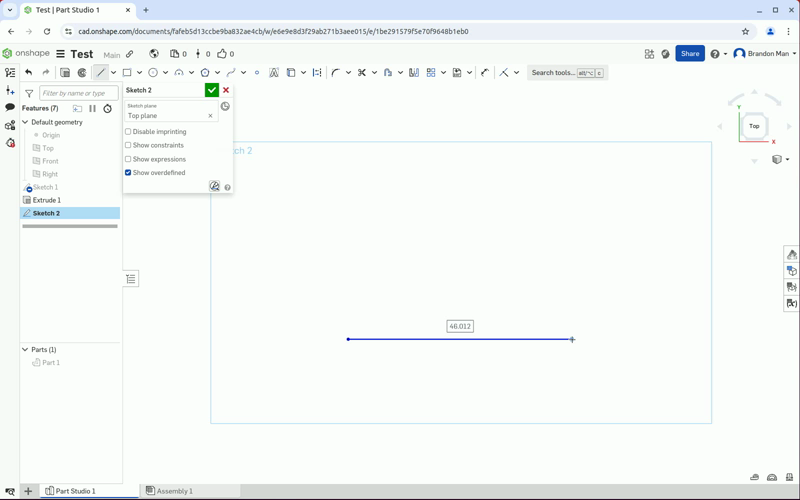
mouse_move(572, 226)
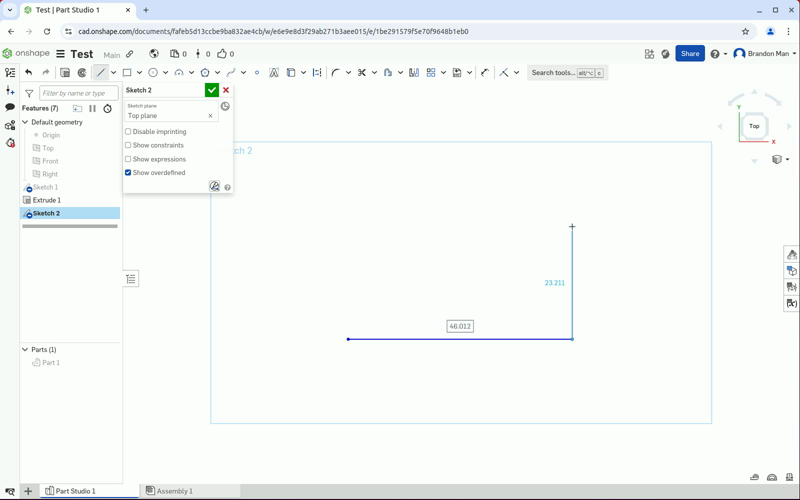
click(572, 226)
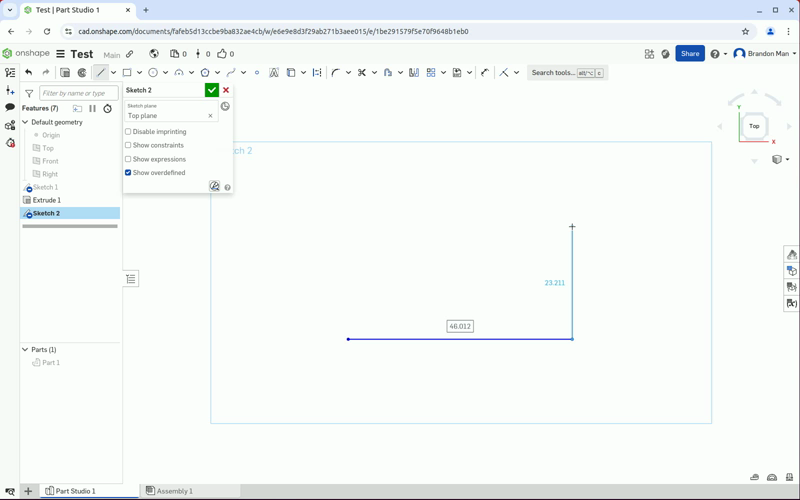
key_up(shift)
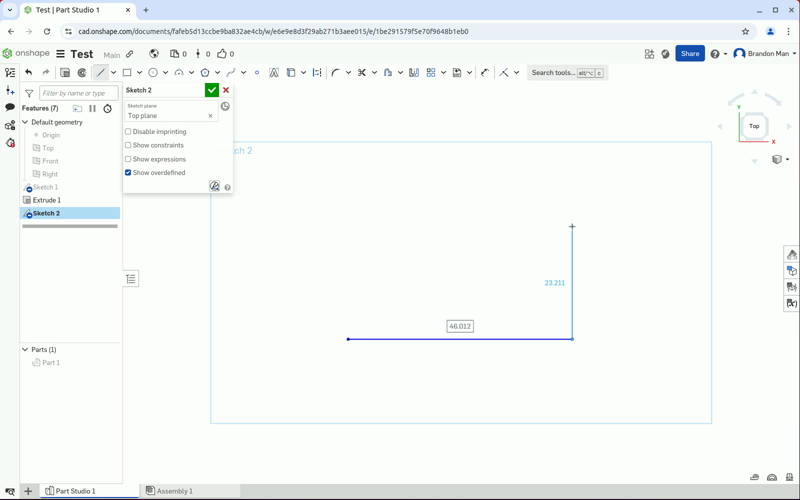
key_down(shift)
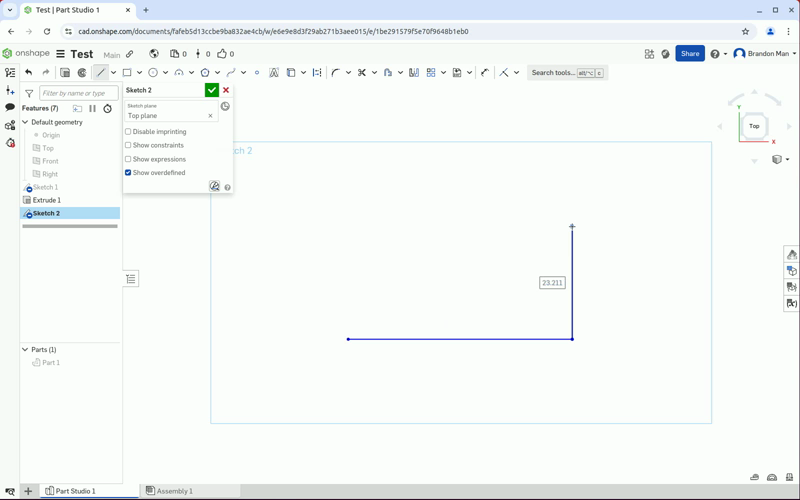
mouse_move(348, 226)
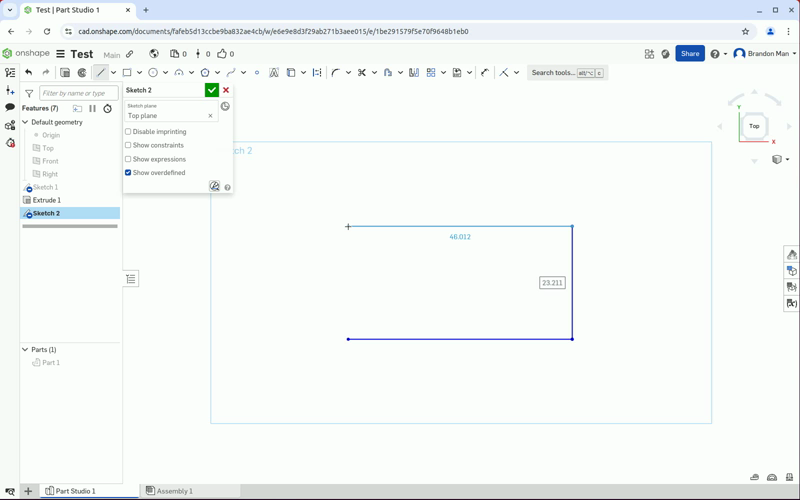
click(348, 226)
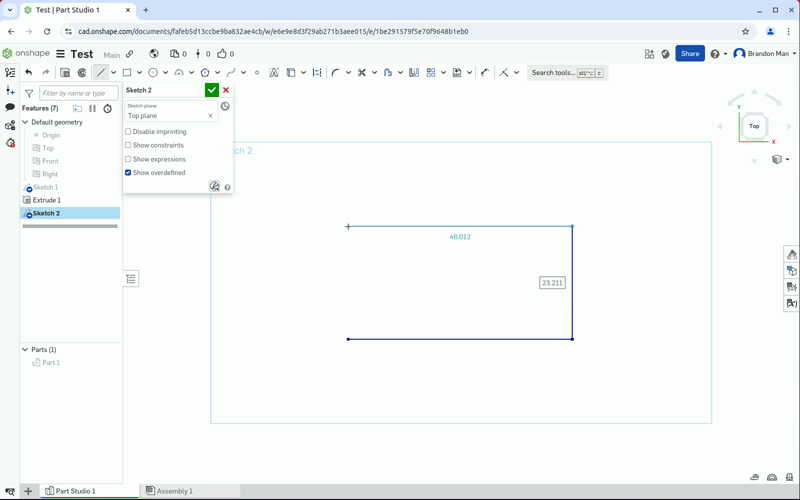
key_up(shift)
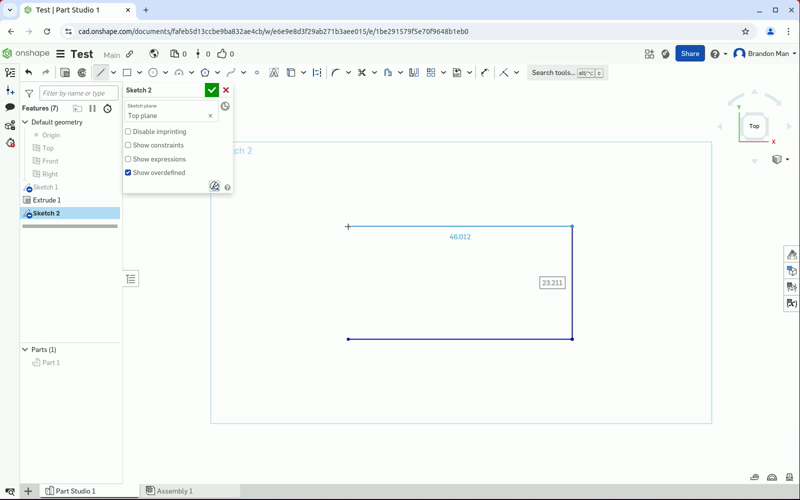
key_down(shift)
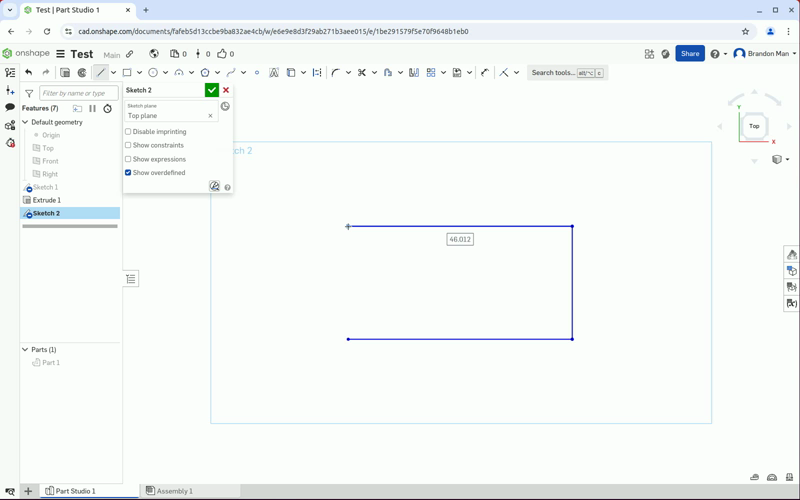
mouse_move(348, 339)
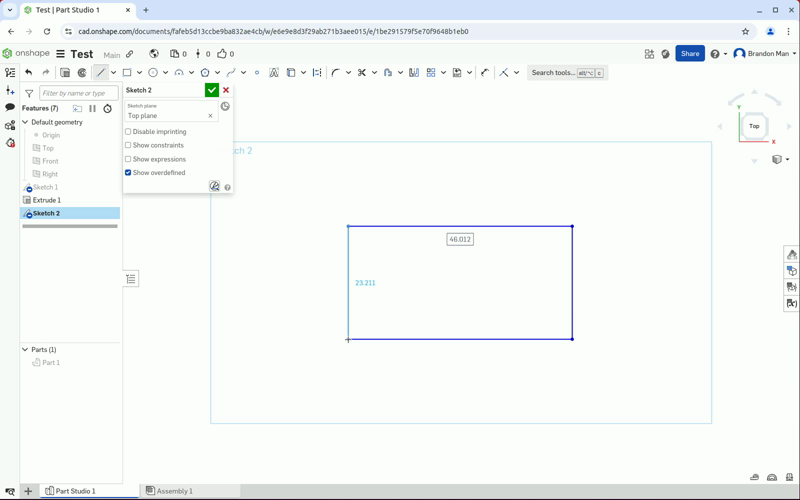
key_up(shift)
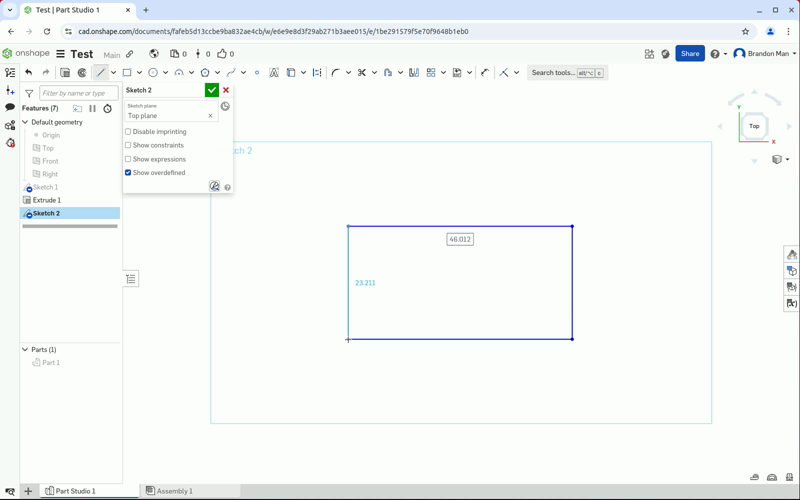
click(348, 339)
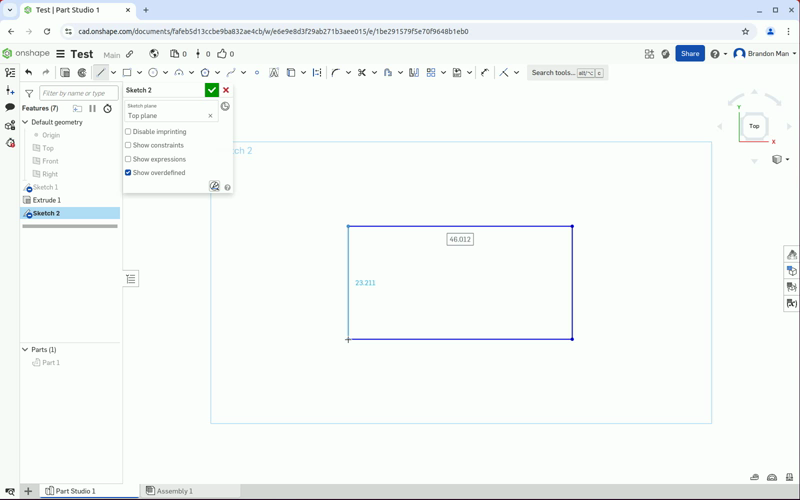
key(esc)
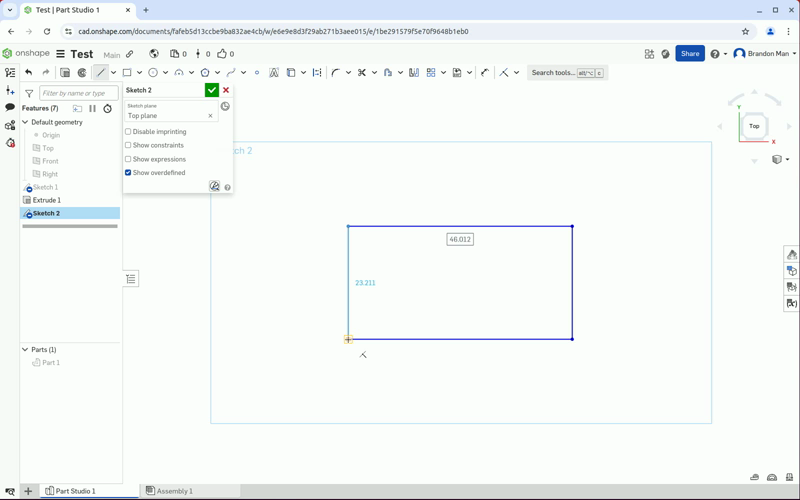
key(c)
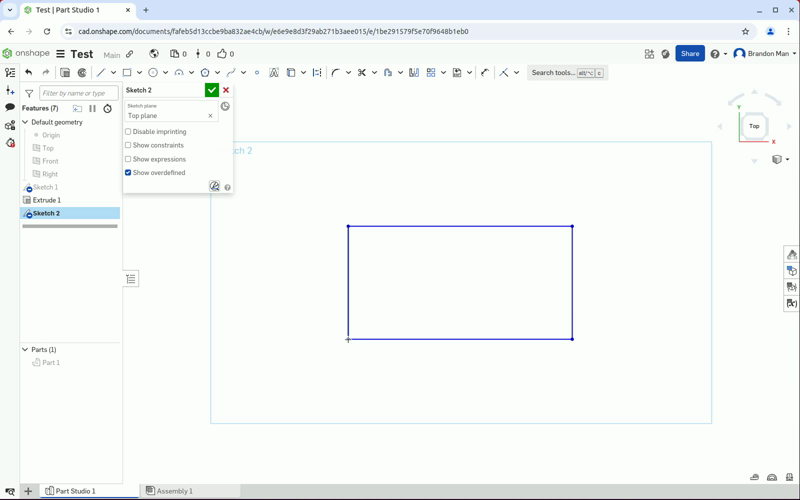
key_down(shift)
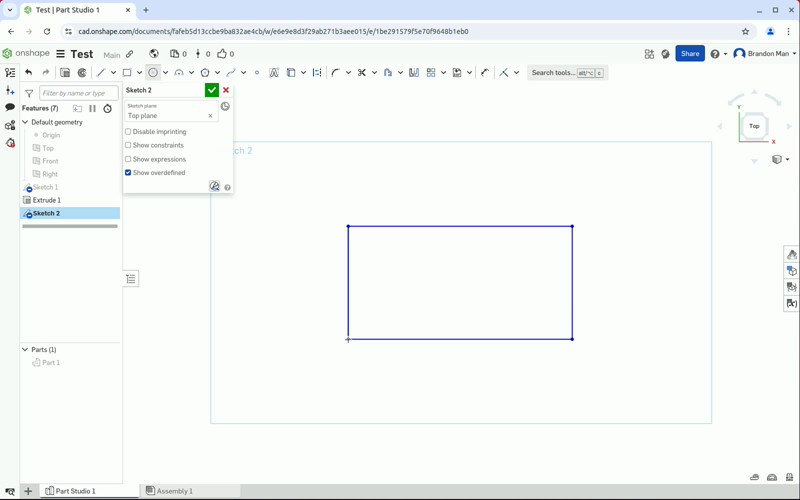
mouse_move(367, 308)
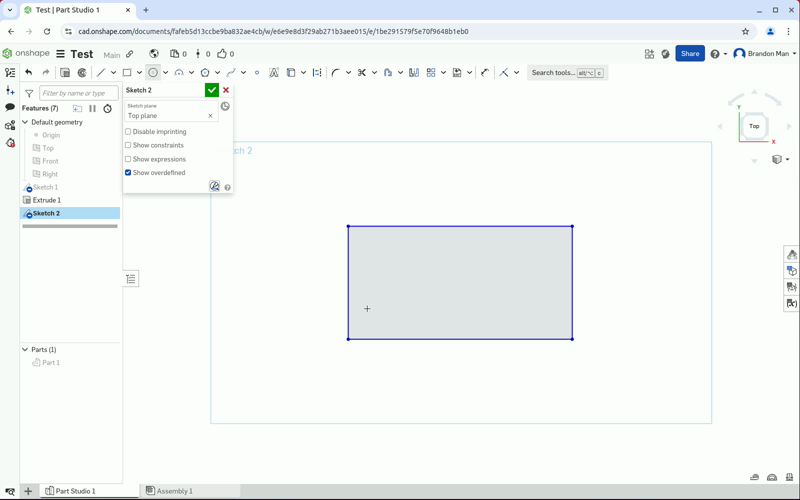
click(367, 308)
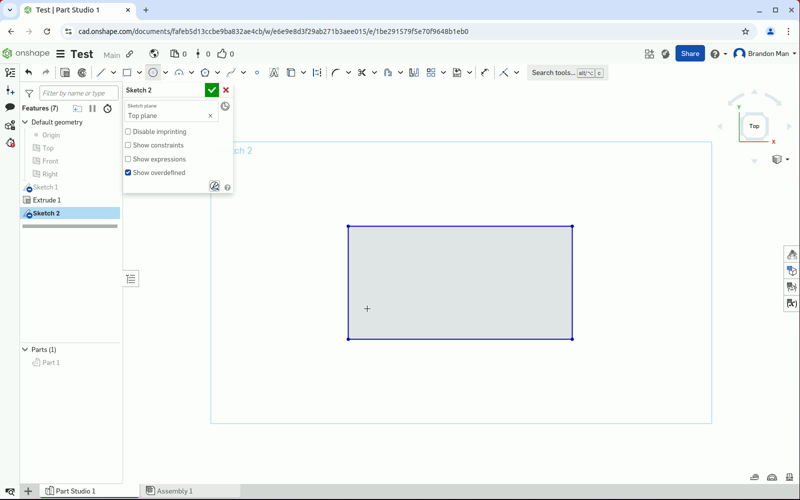
key_up(shift)
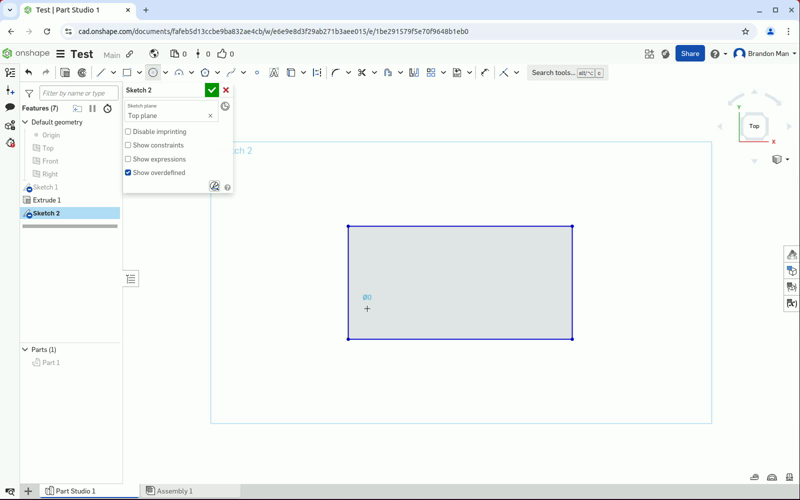
mouse_move(369, 308)
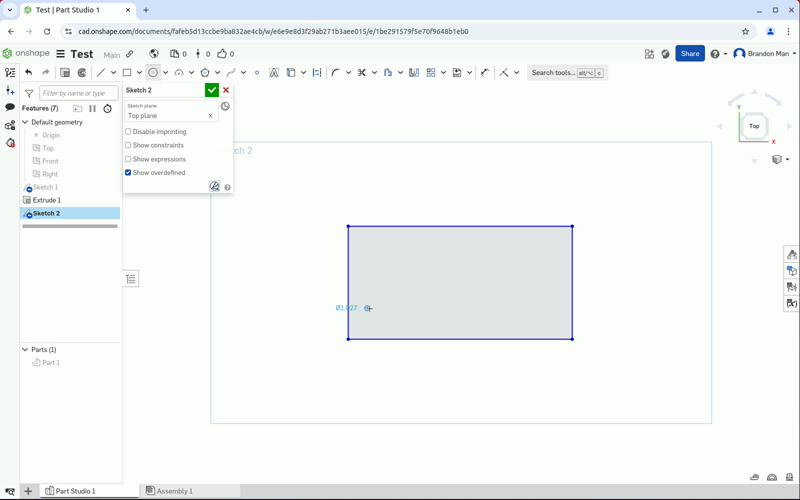
scroll(6)
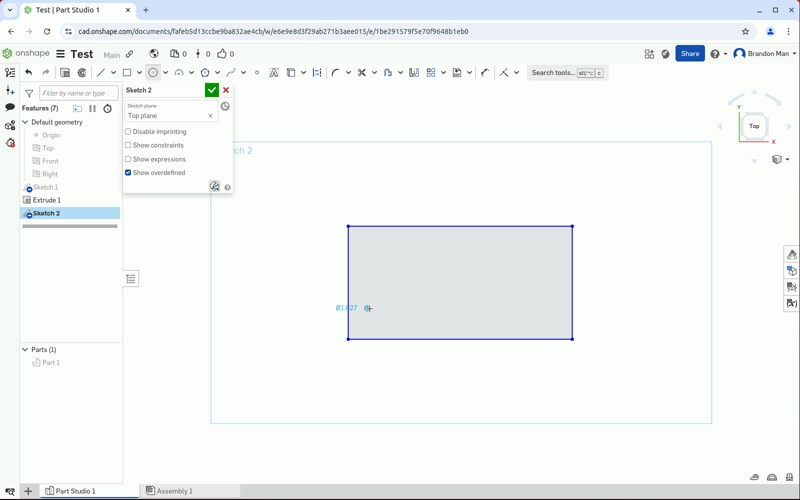
scroll(6)
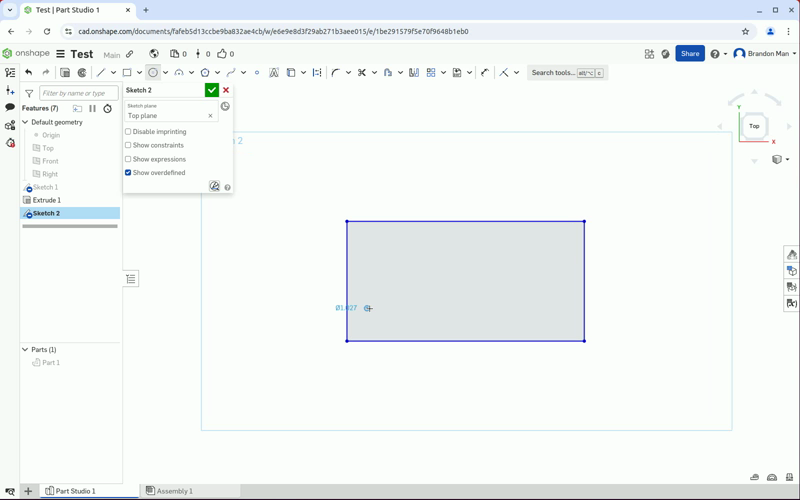
scroll(6)
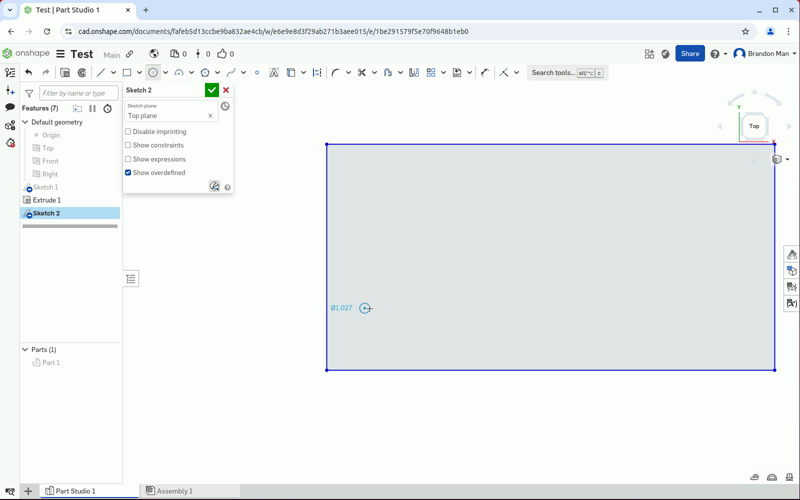
scroll(6)
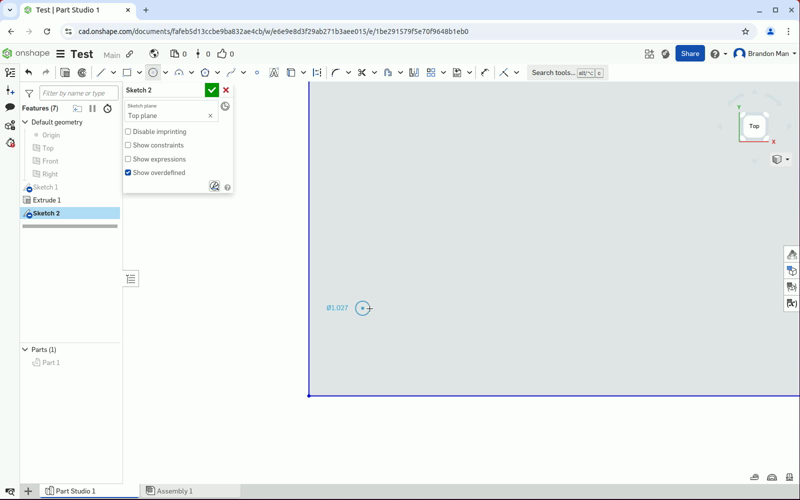
scroll(6)
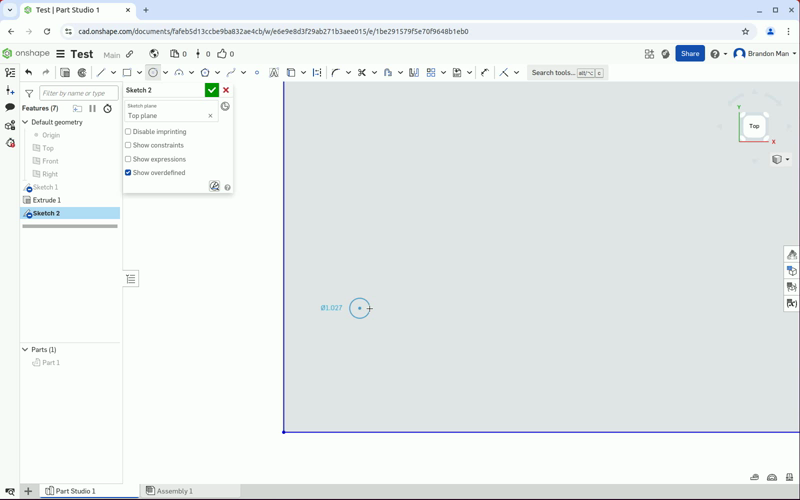
scroll(6)
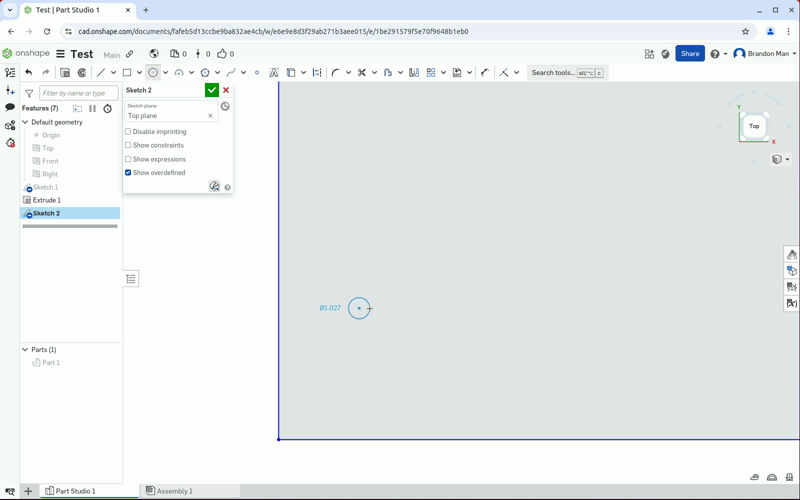
scroll(6)
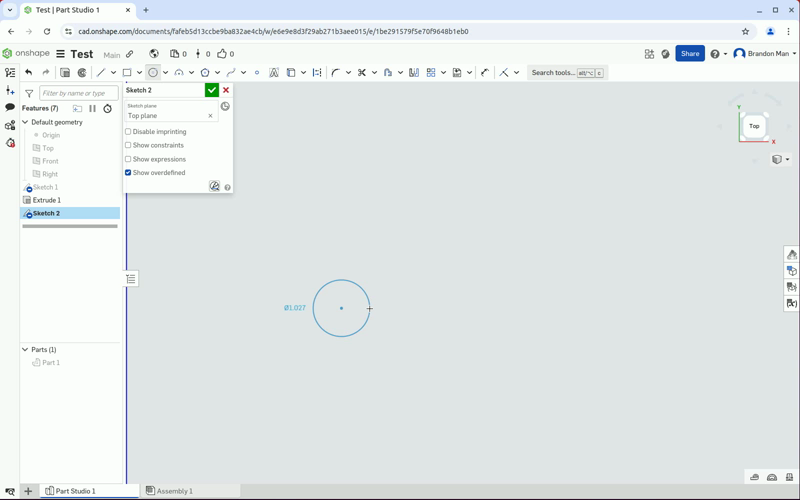
click(369, 308)
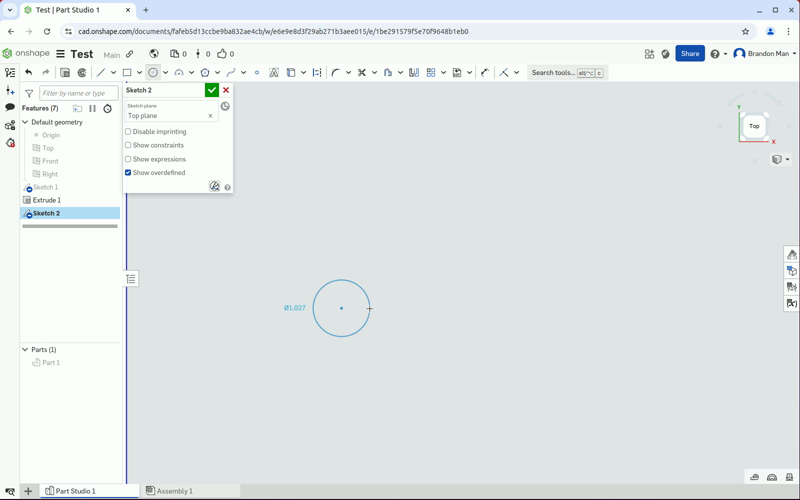
scroll(-6)
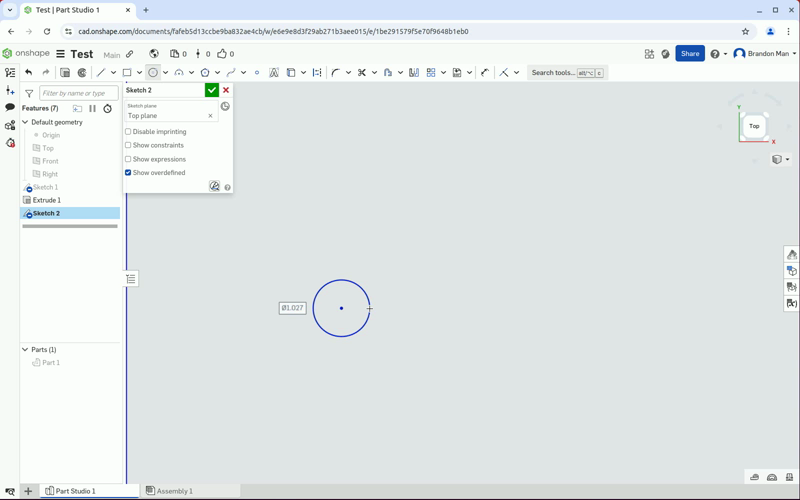
scroll(-6)
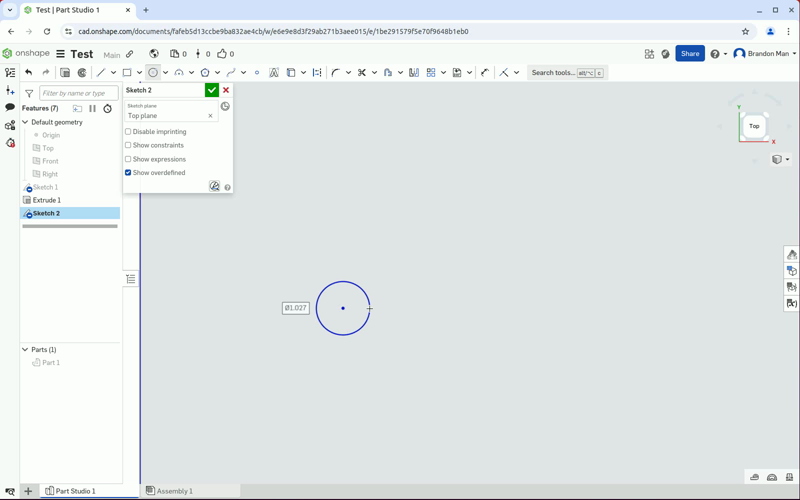
scroll(-6)
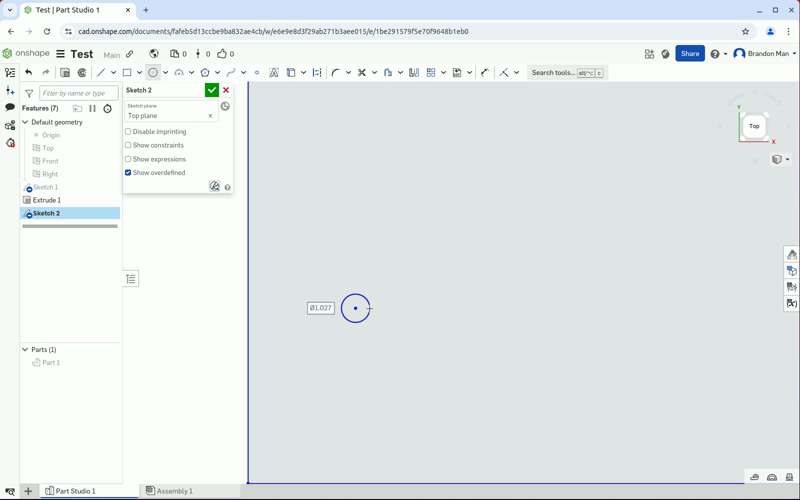
scroll(-6)
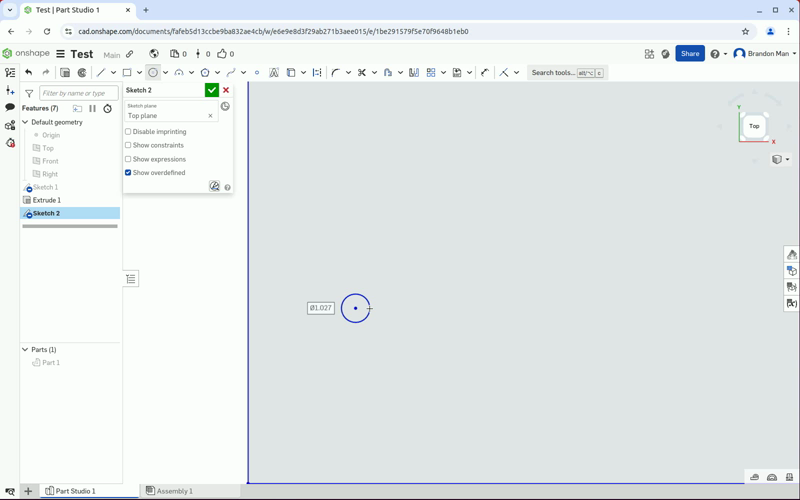
scroll(-6)
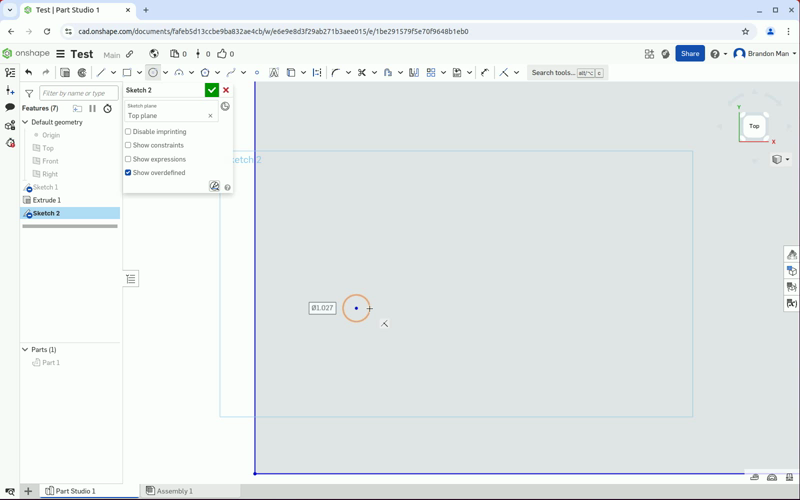
scroll(-6)
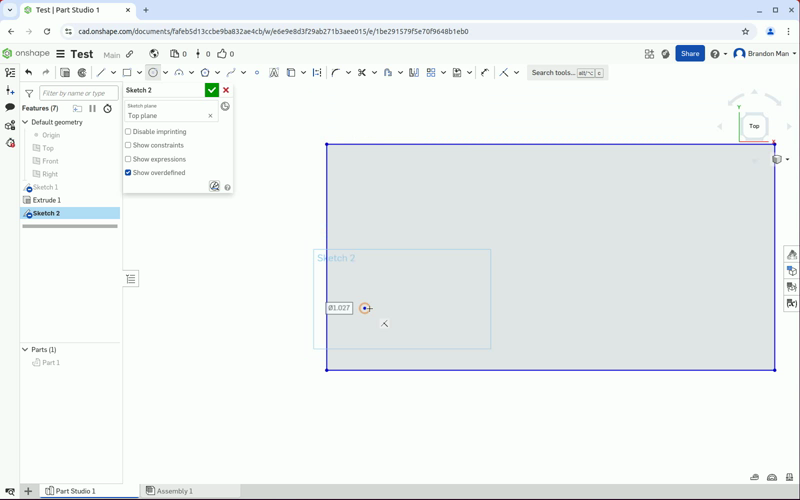
scroll(-6)
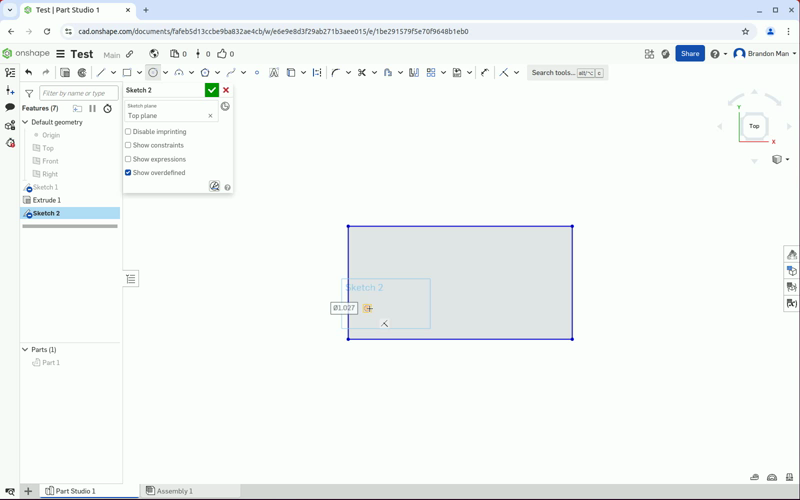
key(esc)
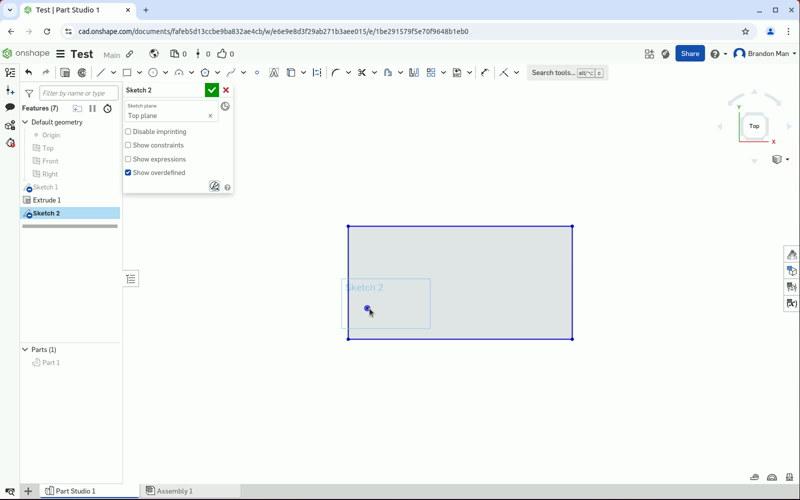
key(c)
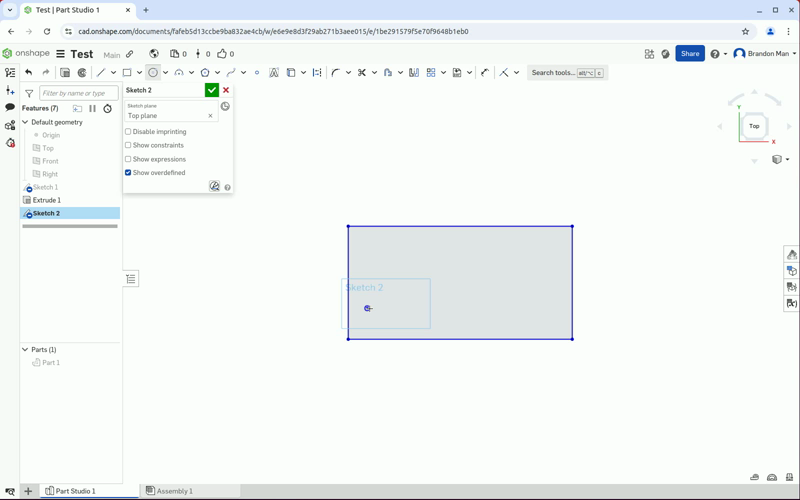
key_down(shift)
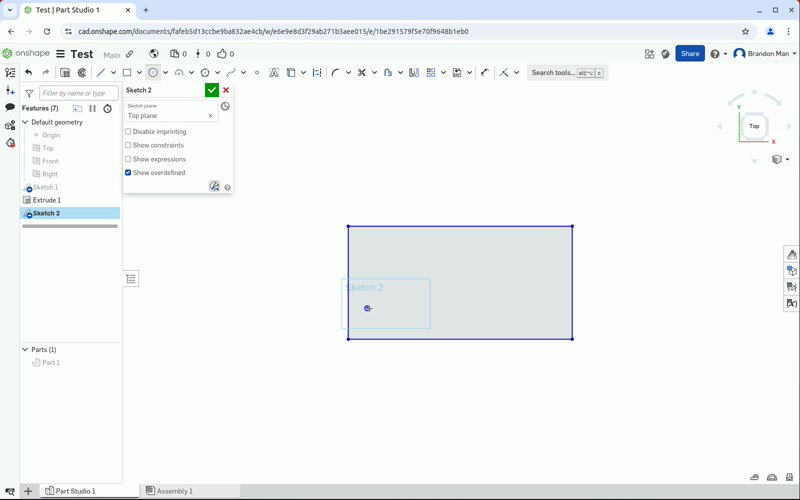
mouse_move(428, 315)
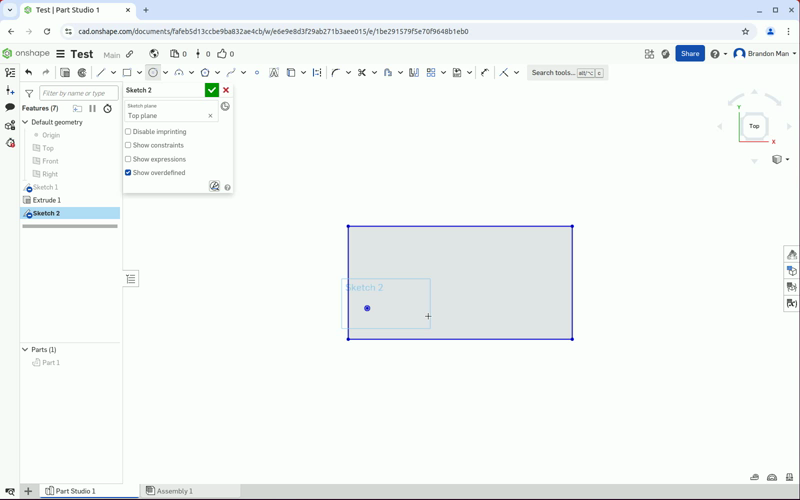
click(428, 315)
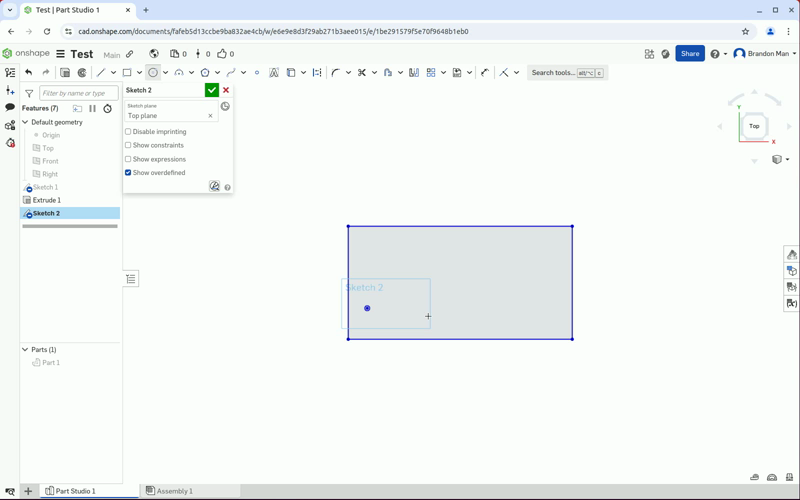
key_up(shift)
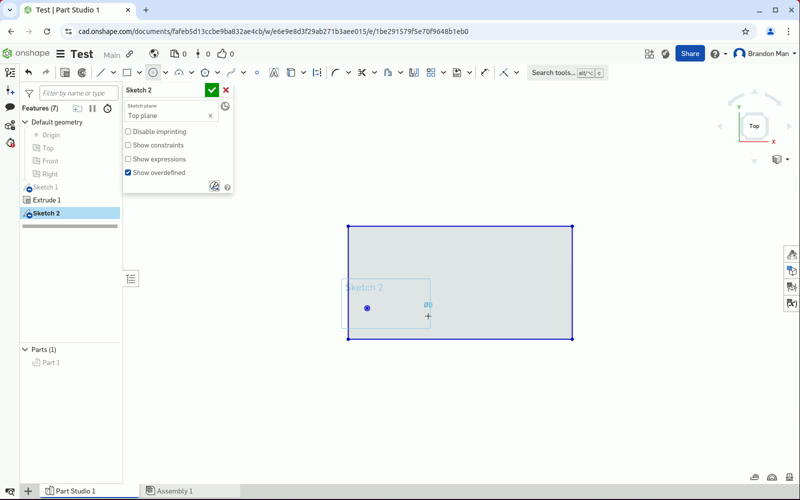
mouse_move(430, 315)
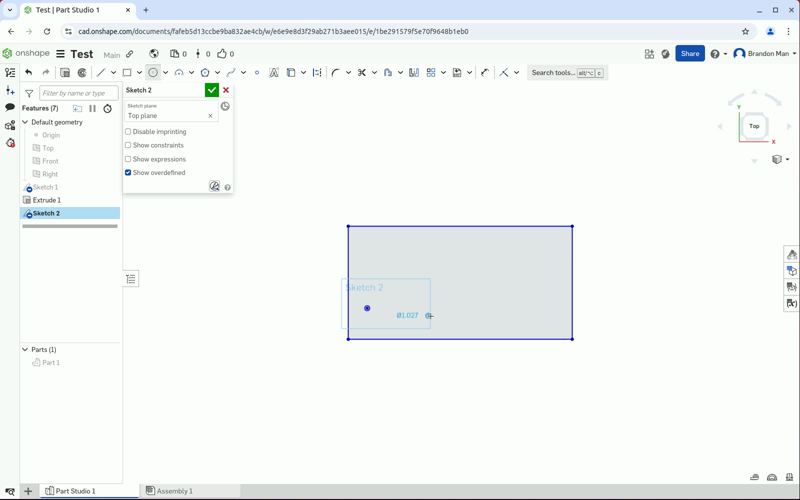
scroll(6)
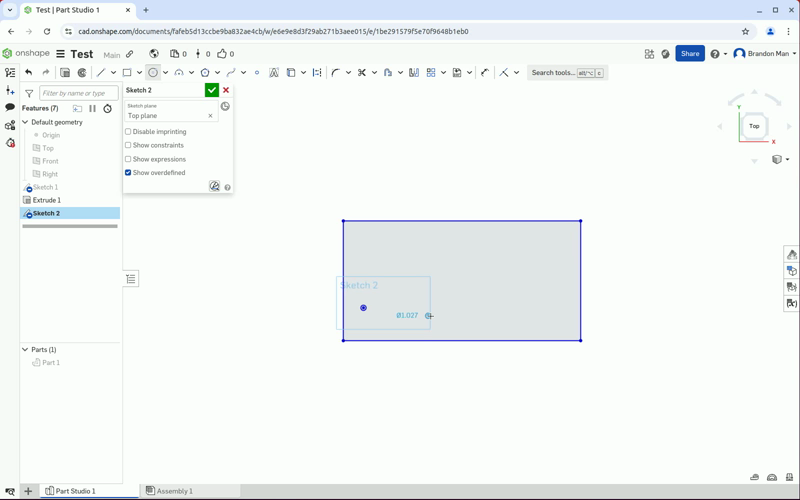
scroll(6)
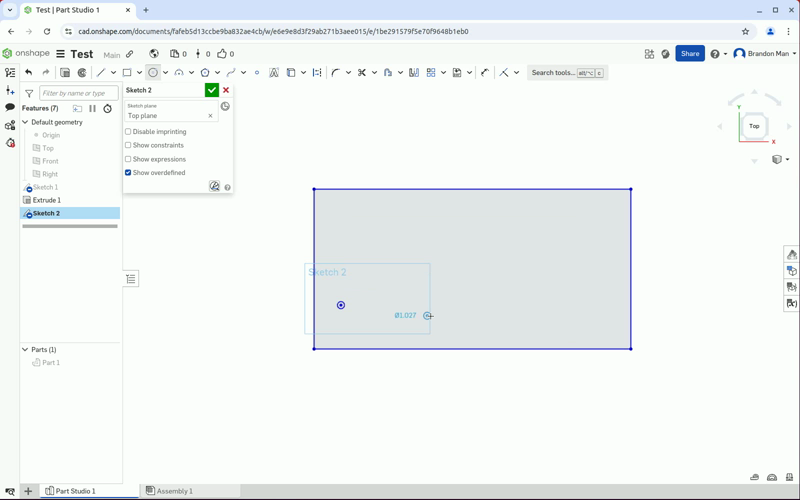
scroll(6)
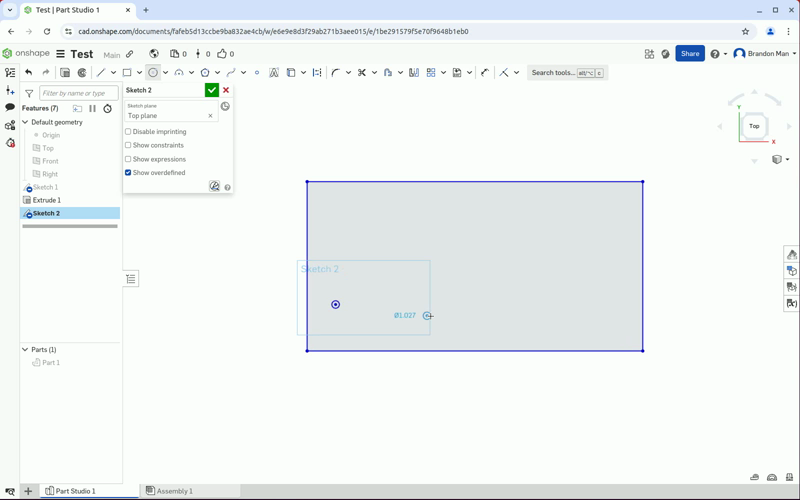
scroll(6)
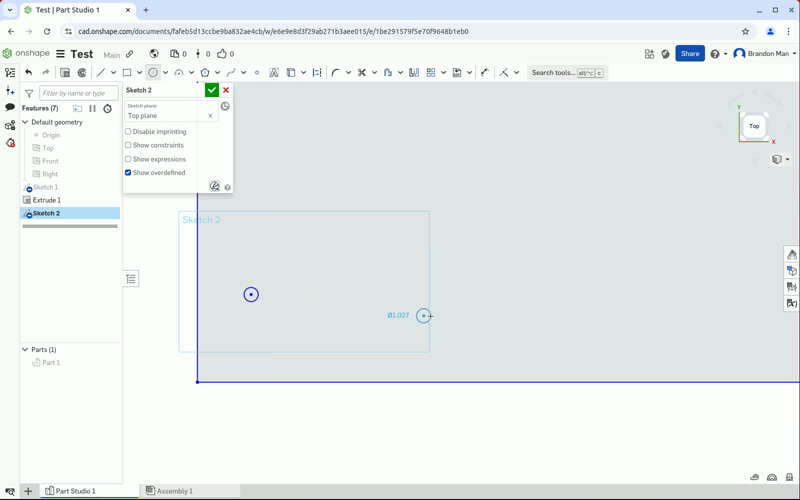
scroll(6)
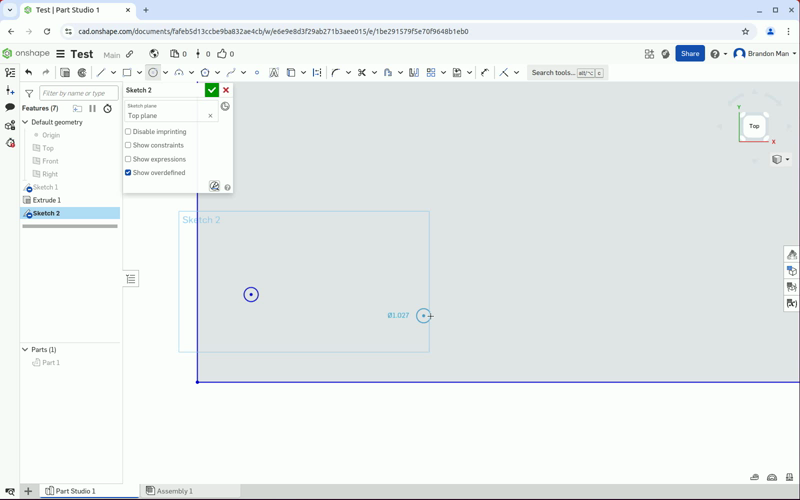
scroll(6)
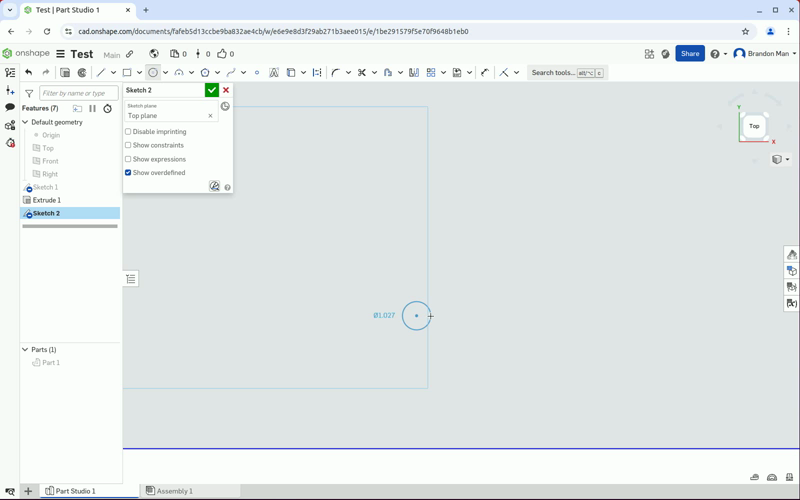
scroll(6)
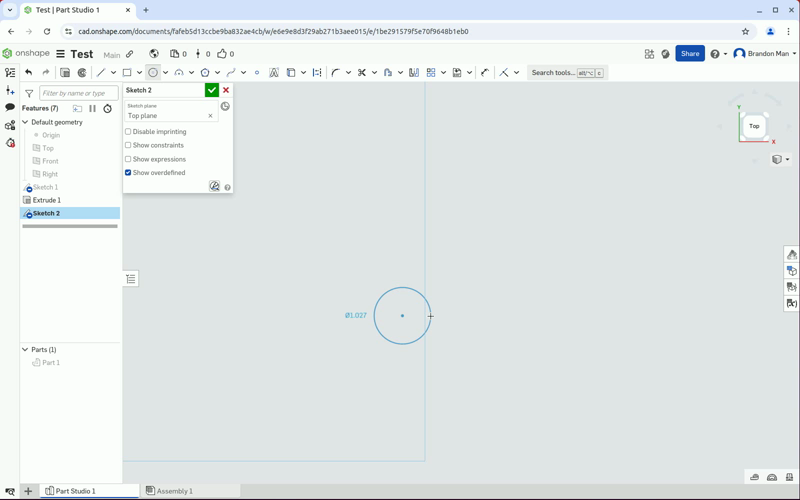
click(430, 315)
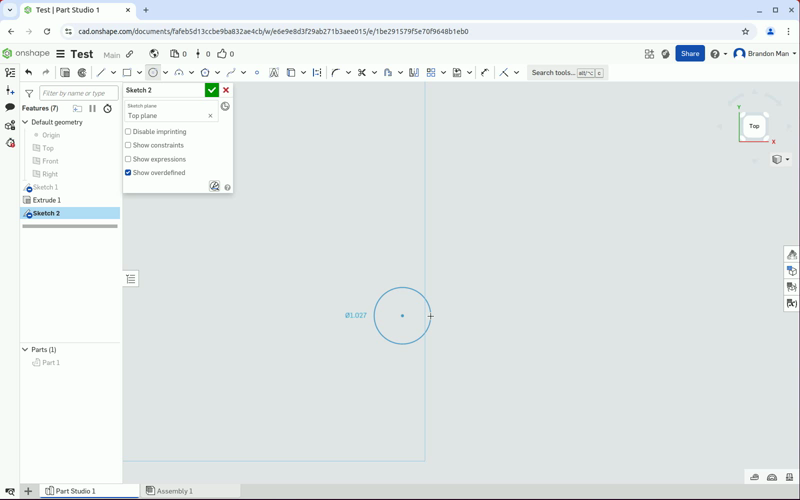
scroll(-6)
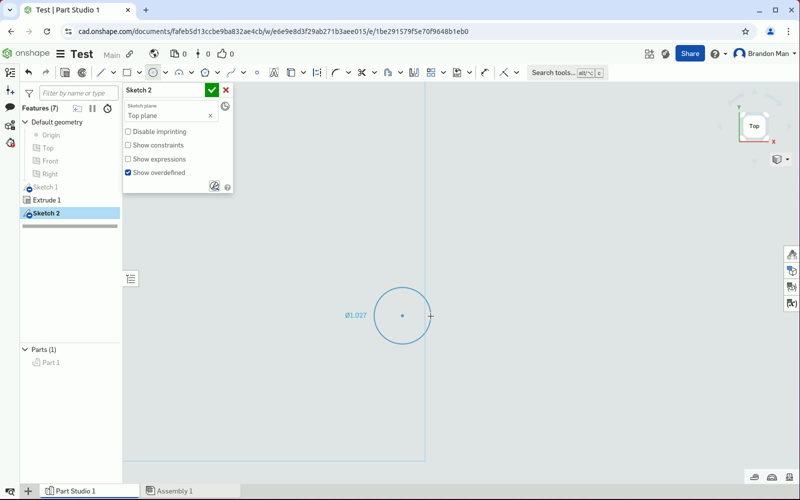
scroll(-6)
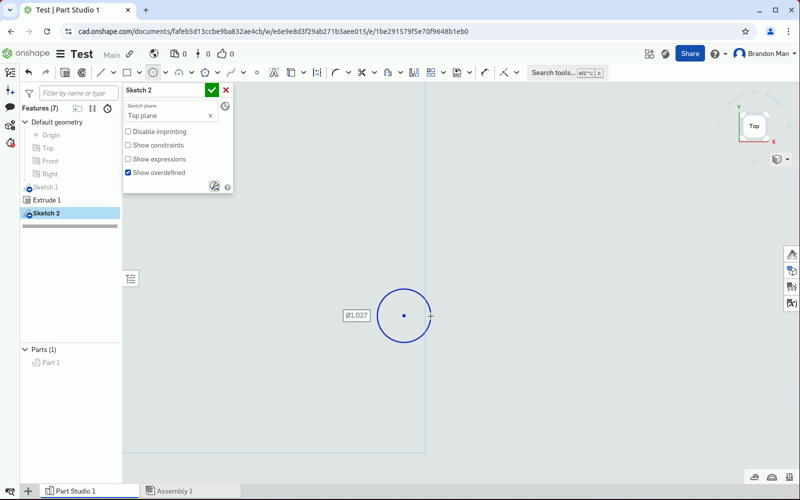
scroll(-6)
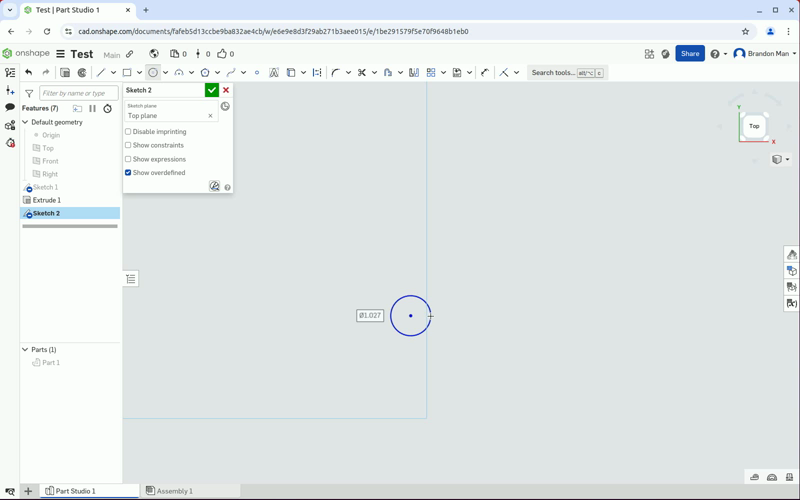
scroll(-6)
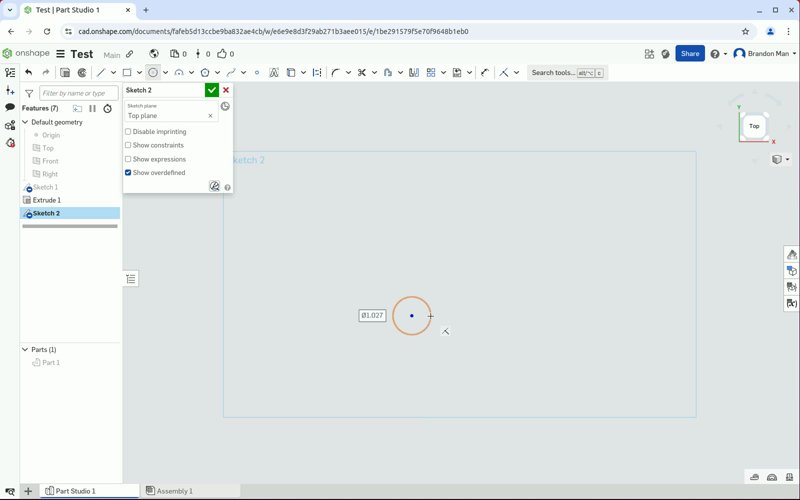
scroll(-6)
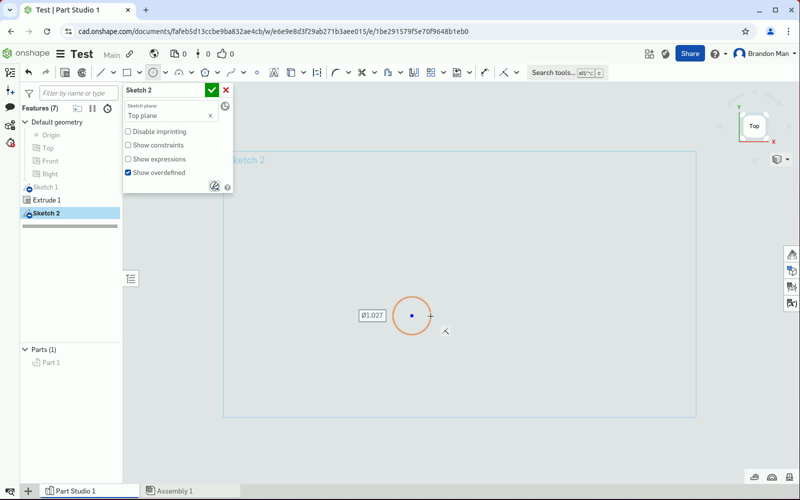
scroll(-6)
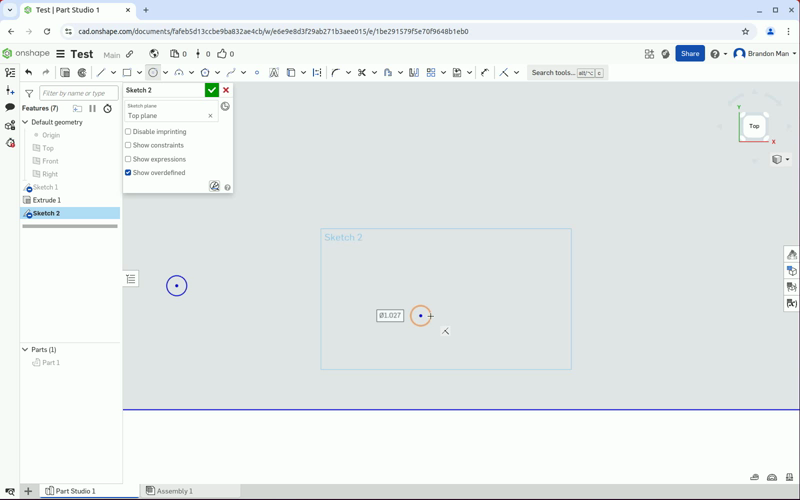
scroll(-6)
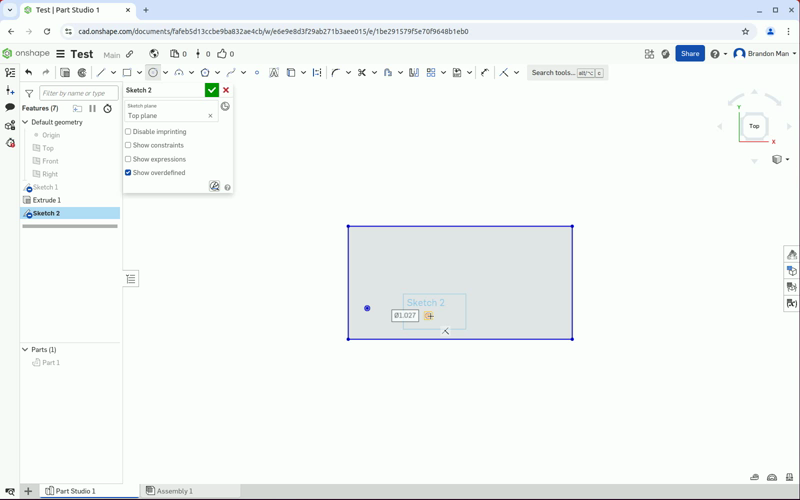
key(esc)
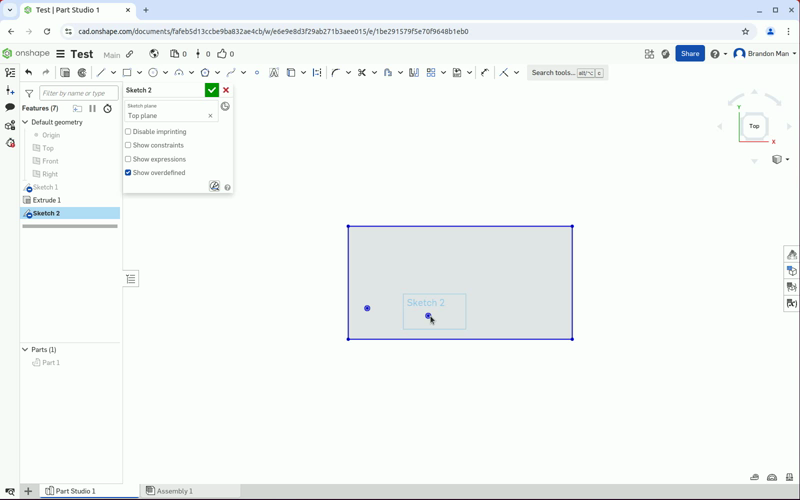
key(c)
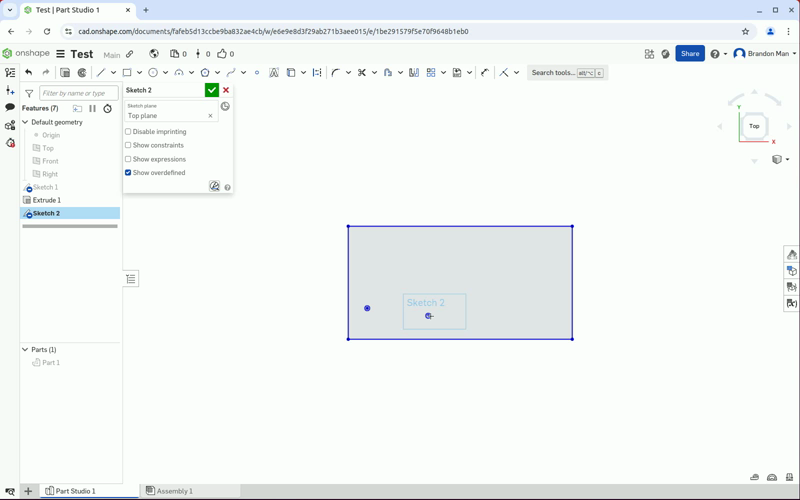
key_down(shift)
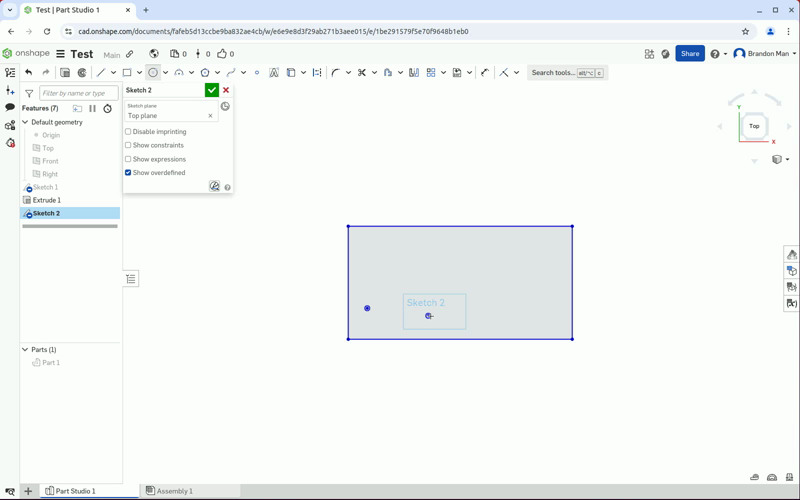
mouse_move(461, 242)
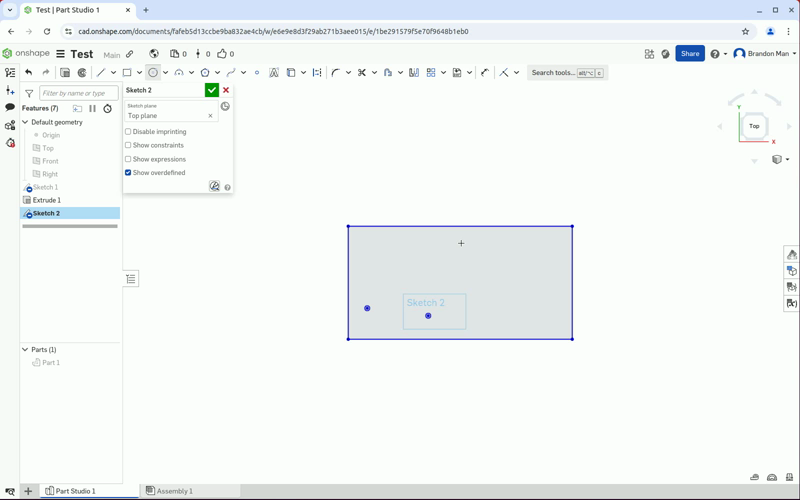
click(461, 242)
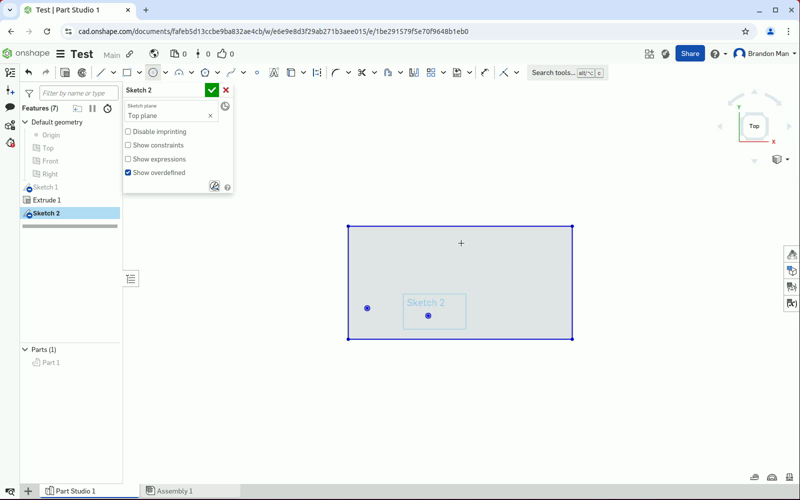
key_up(shift)
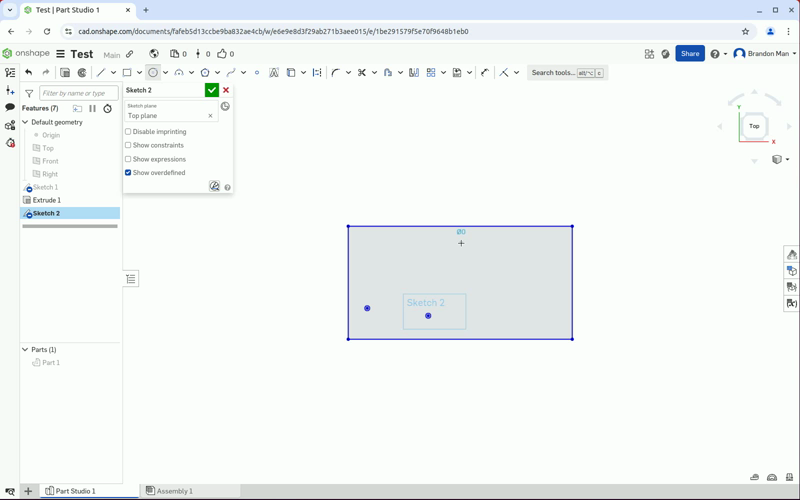
mouse_move(463, 242)
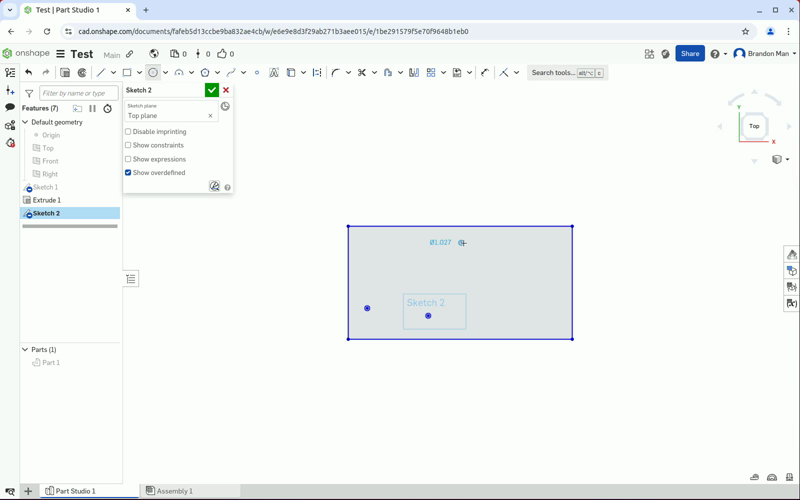
scroll(6)
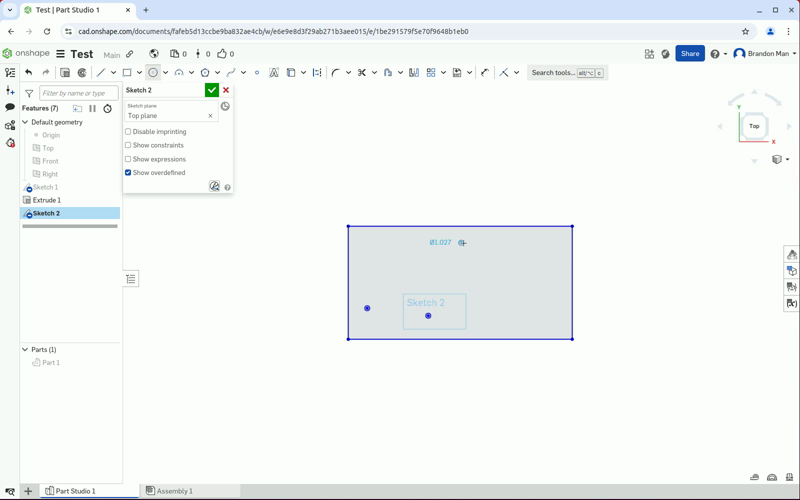
scroll(6)
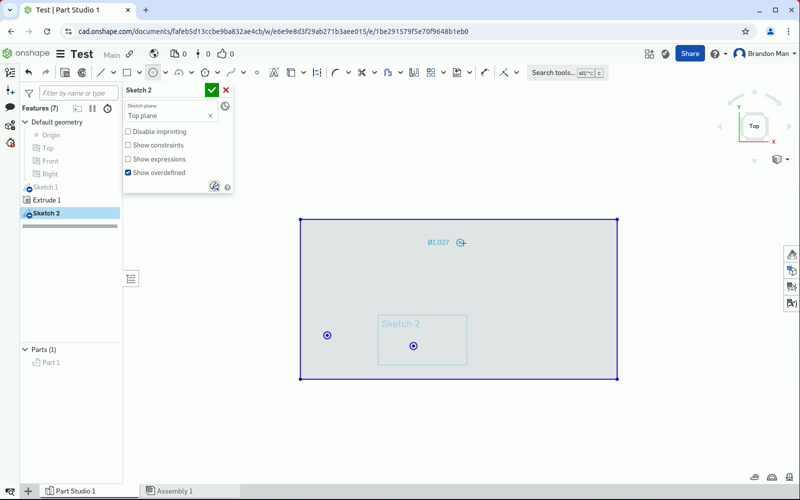
scroll(6)
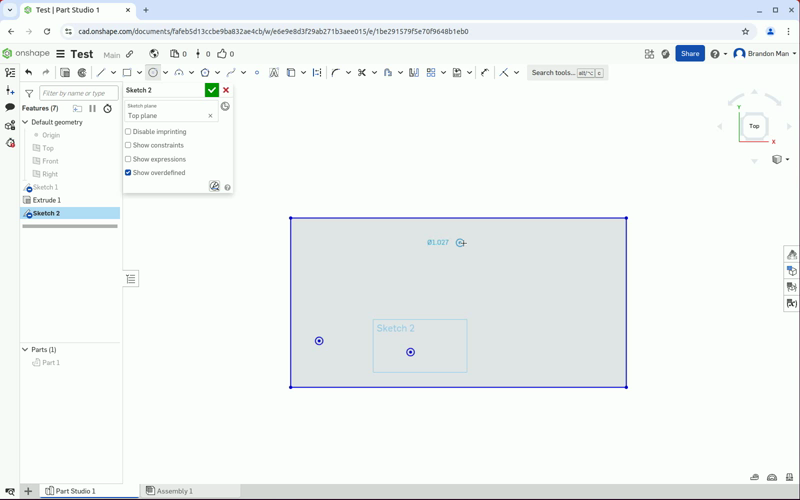
scroll(6)
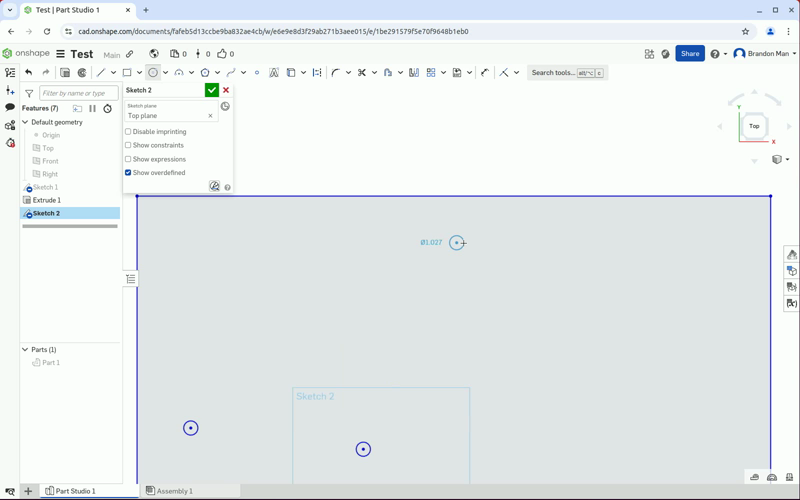
scroll(6)
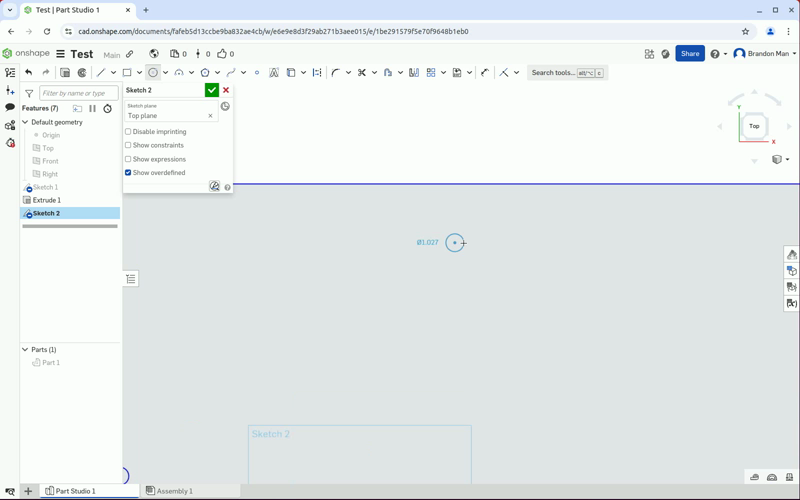
scroll(6)
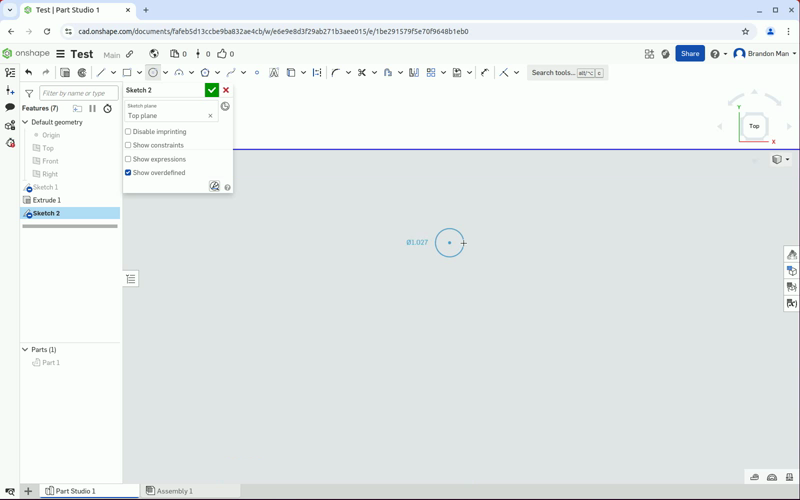
scroll(6)
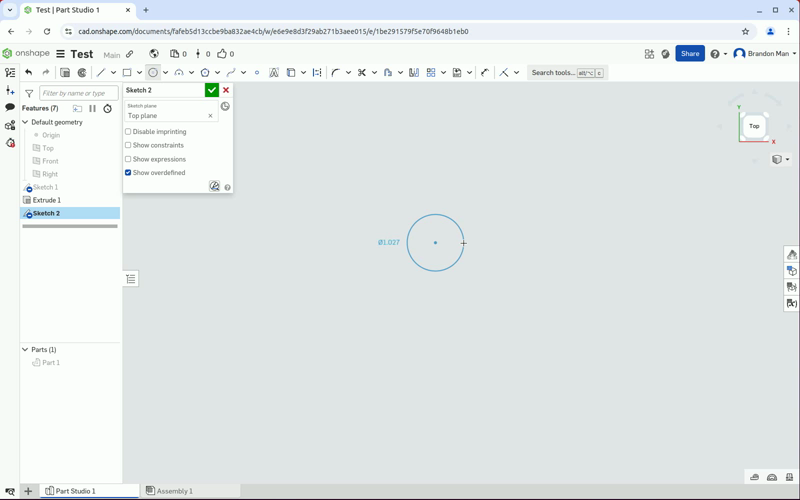
click(463, 242)
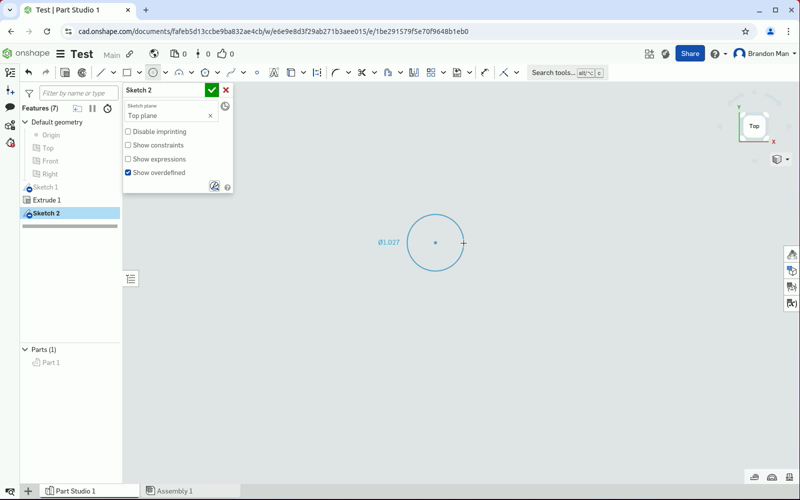
scroll(-6)
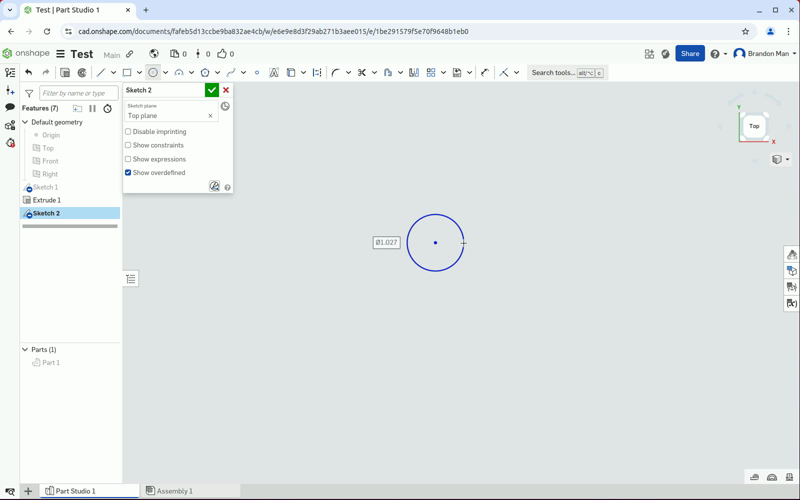
scroll(-6)
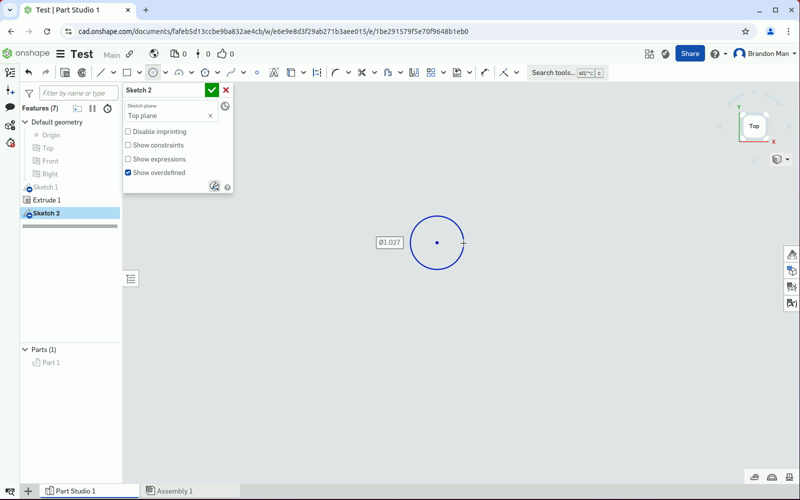
scroll(-6)
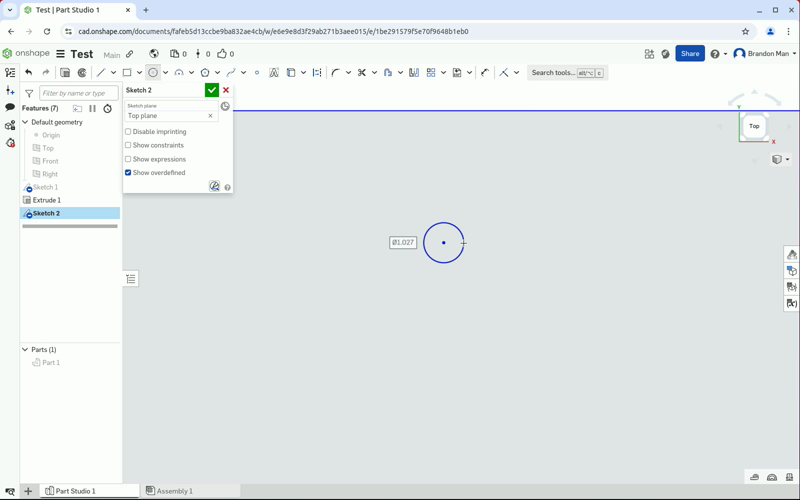
scroll(-6)
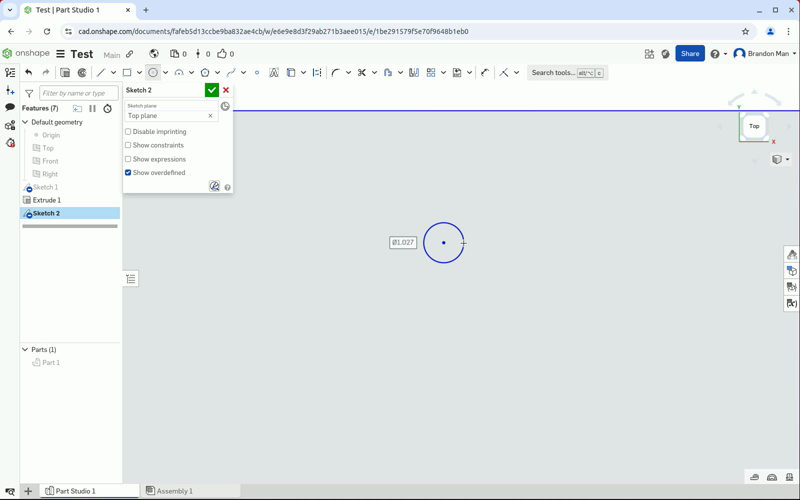
scroll(-6)
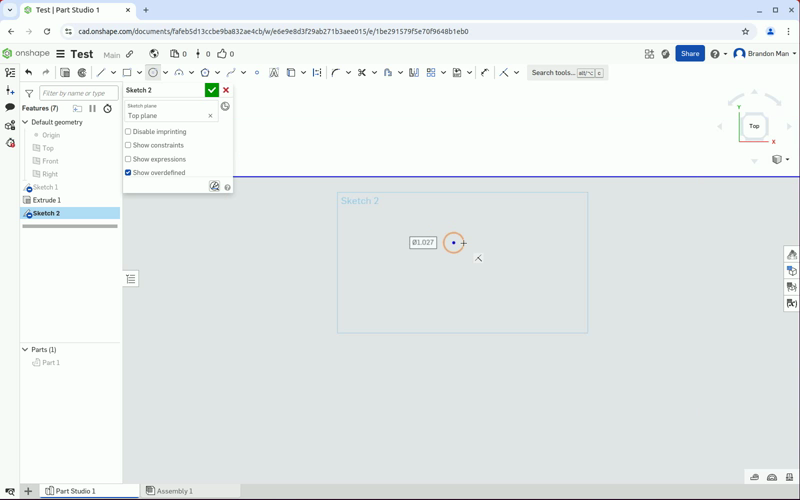
scroll(-6)
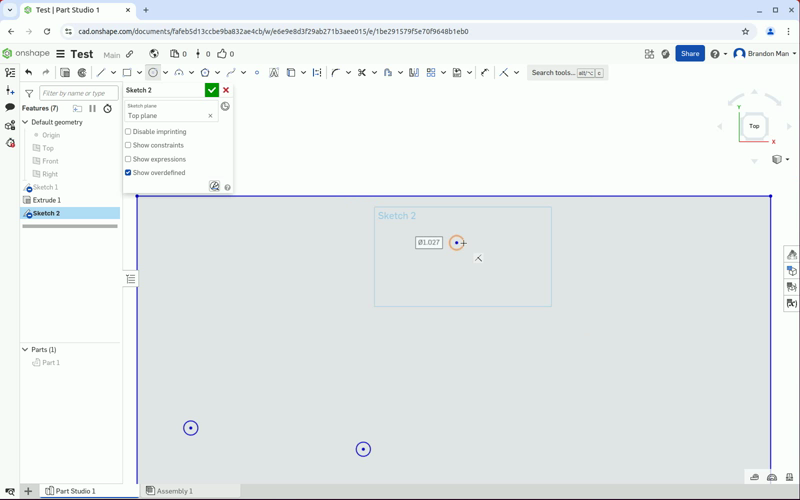
scroll(-6)
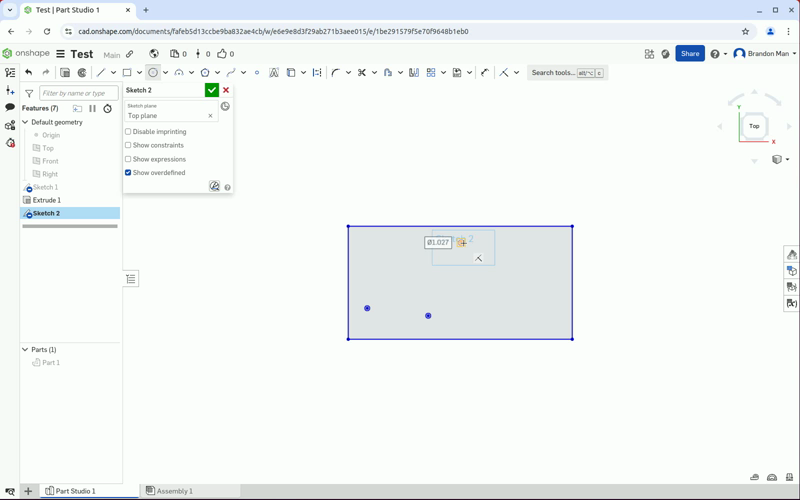
key(esc)
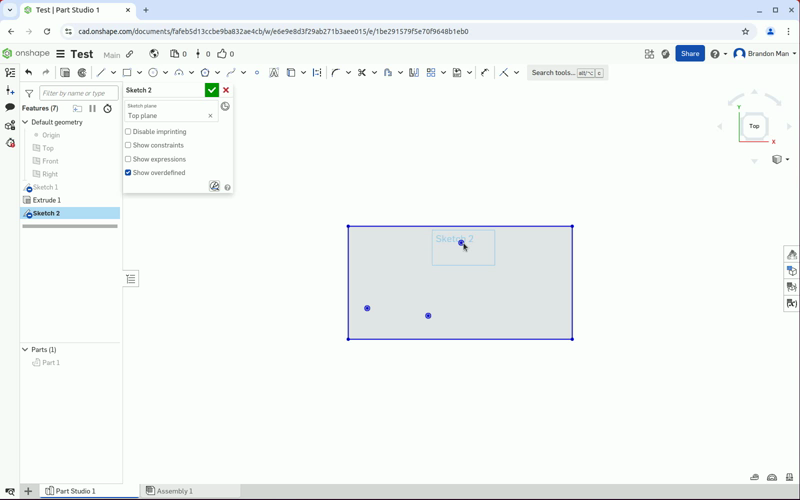
key(c)
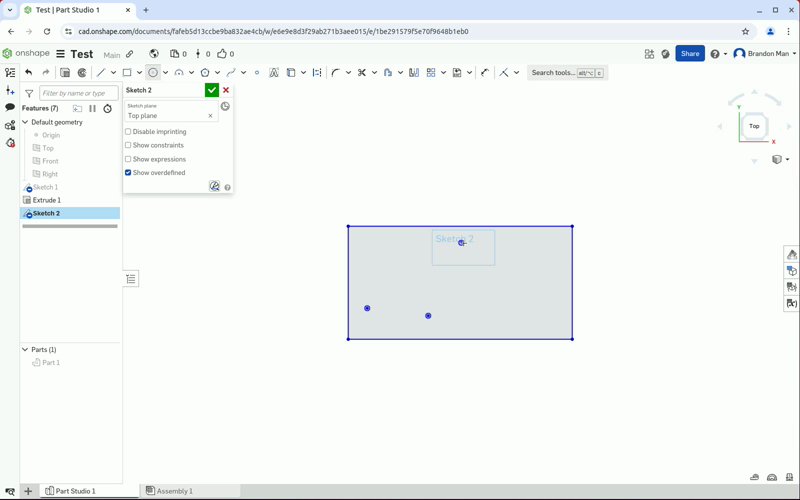
key_down(shift)
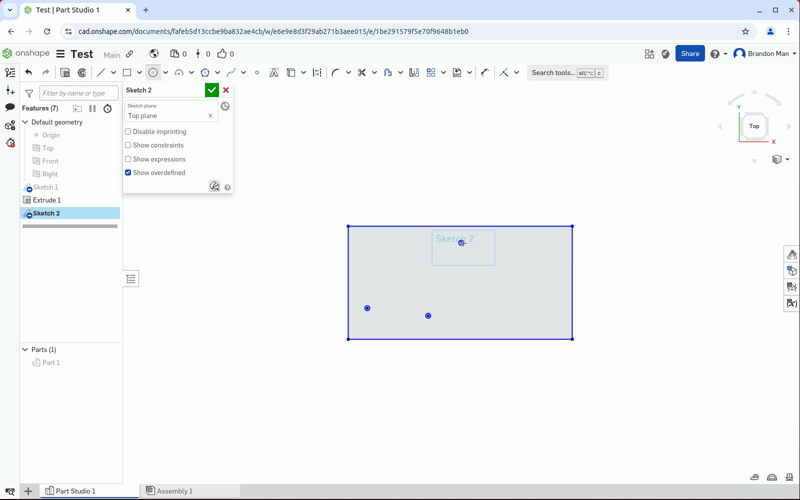
mouse_move(492, 249)
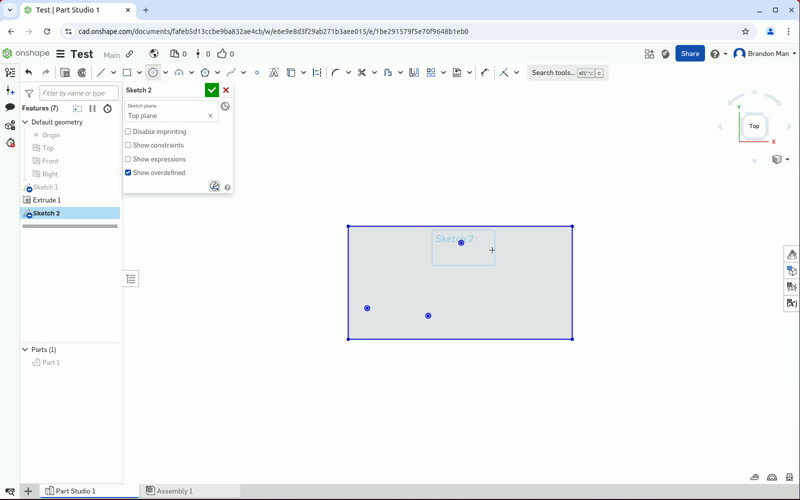
click(492, 249)
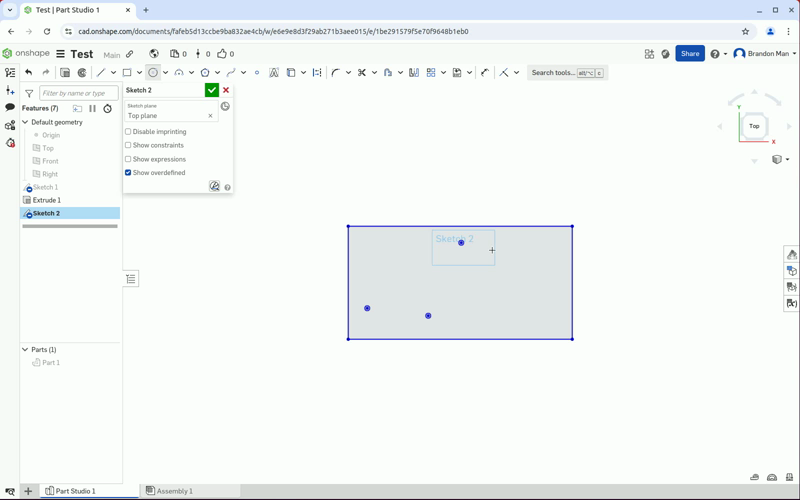
key_up(shift)
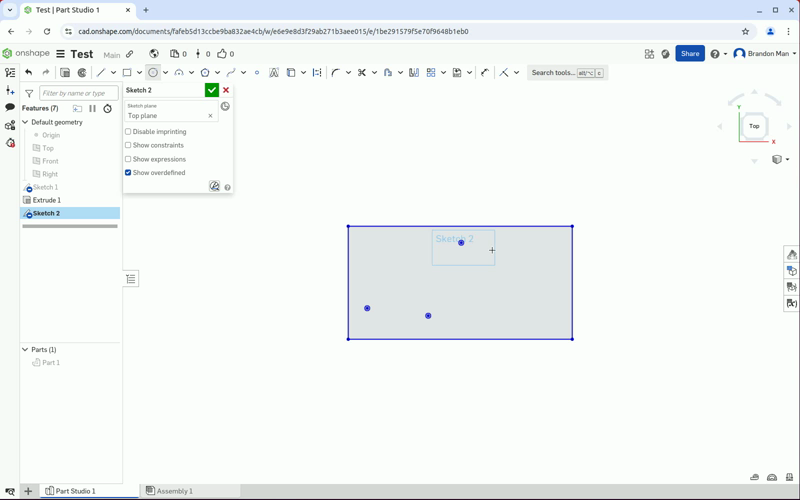
mouse_move(494, 249)
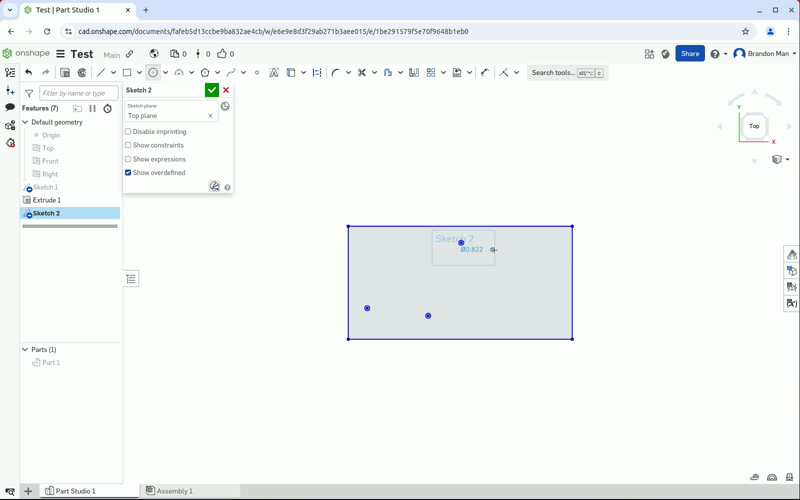
scroll(6)
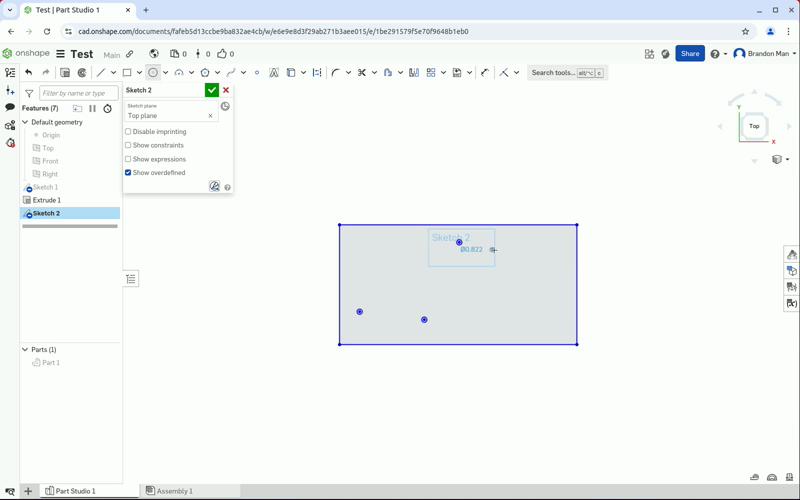
scroll(6)
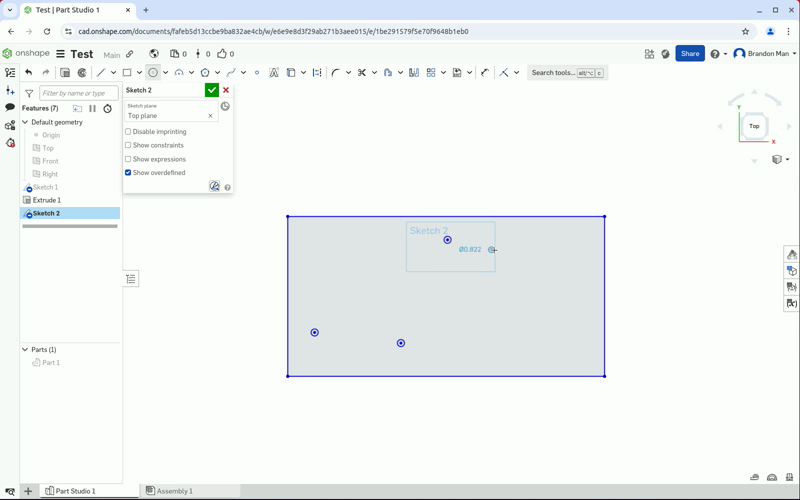
scroll(6)
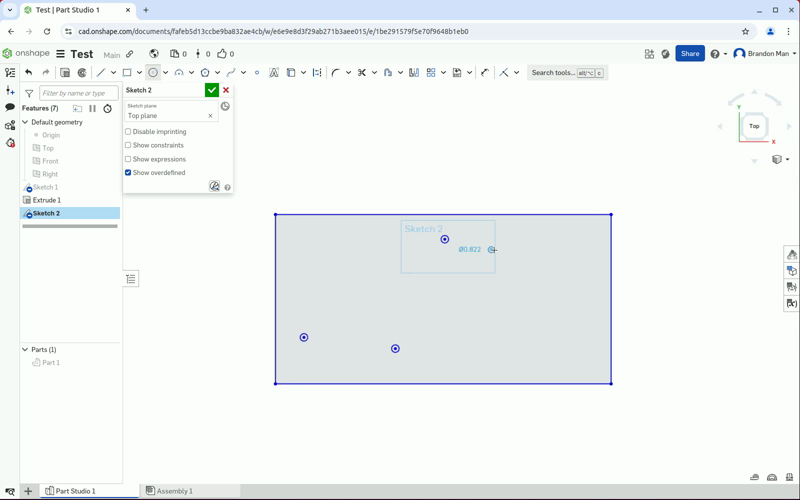
scroll(6)
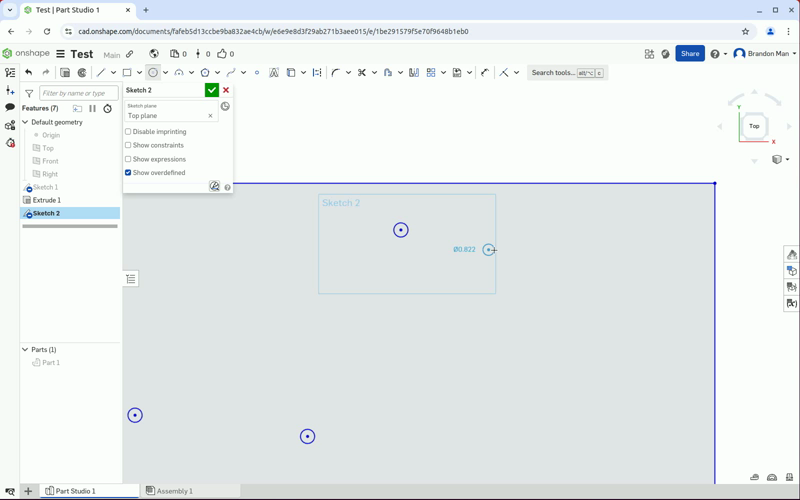
scroll(6)
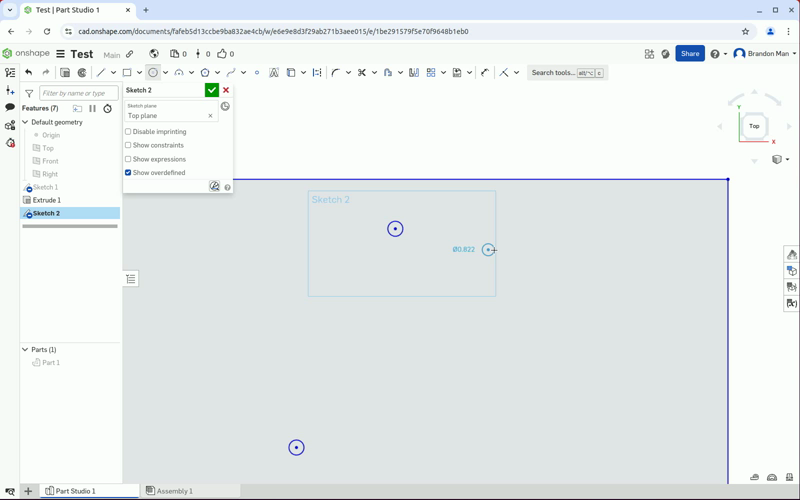
scroll(6)
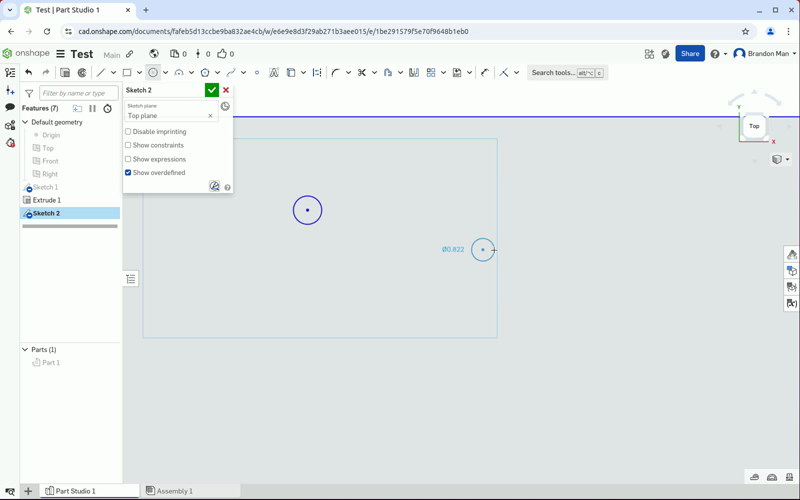
scroll(6)
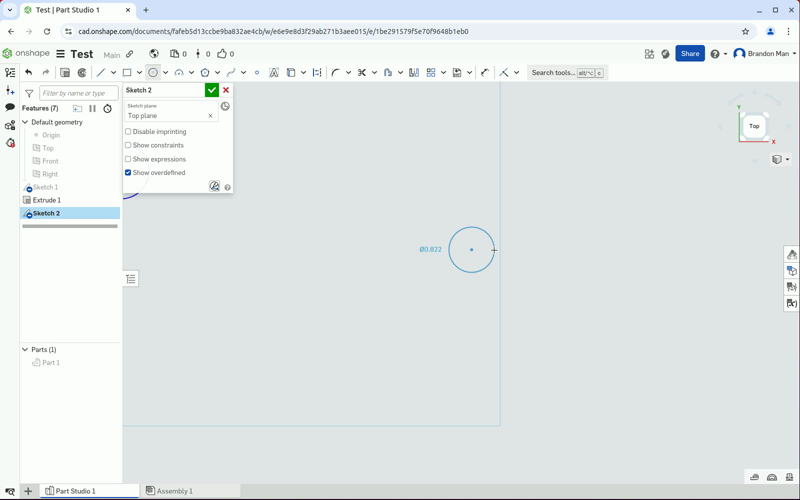
click(494, 249)
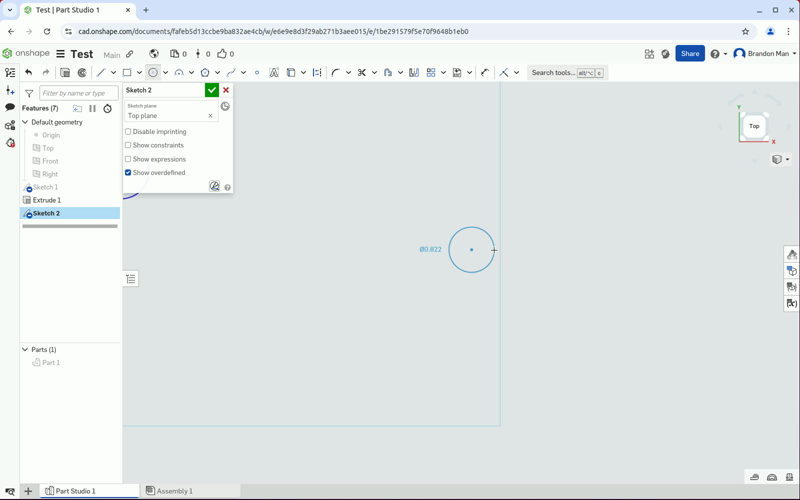
scroll(-6)
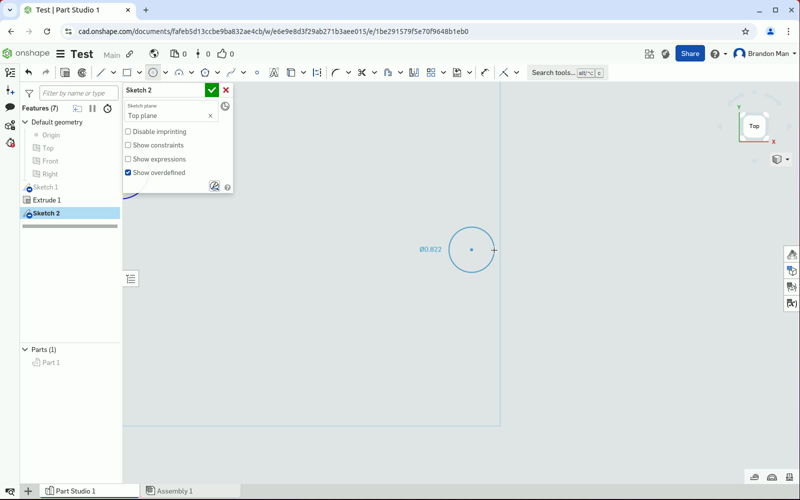
scroll(-6)
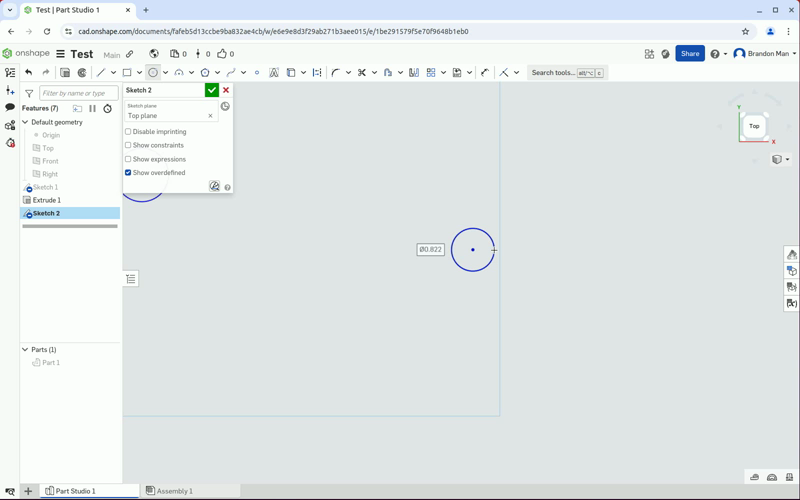
scroll(-6)
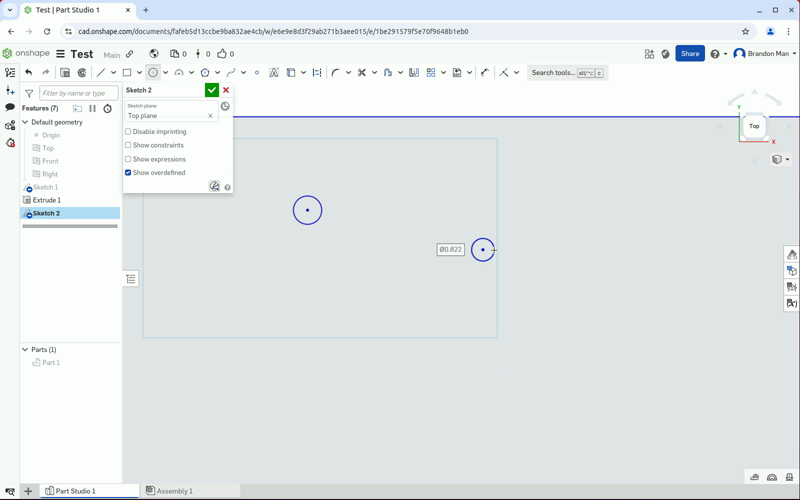
scroll(-6)
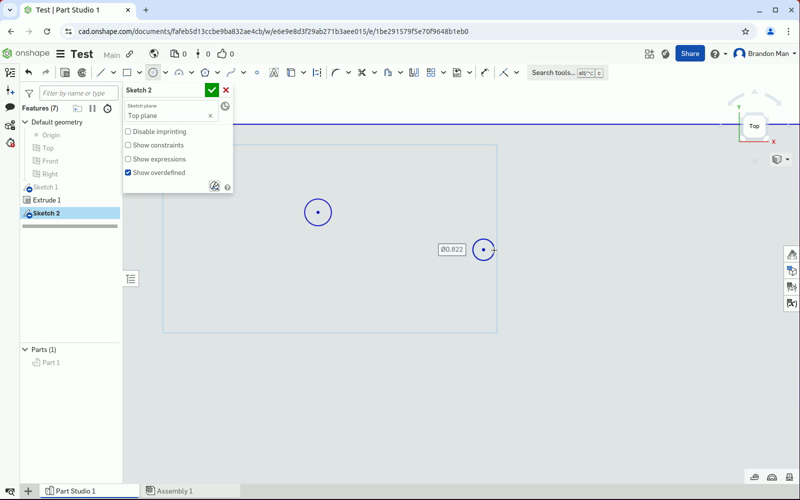
scroll(-6)
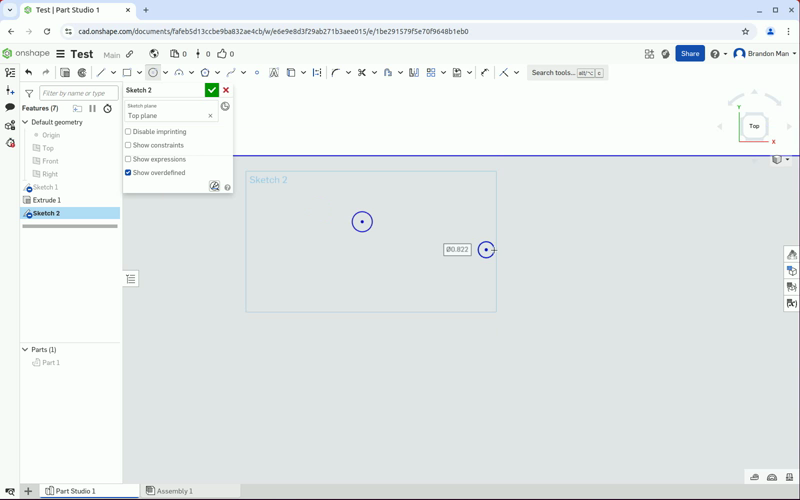
scroll(-6)
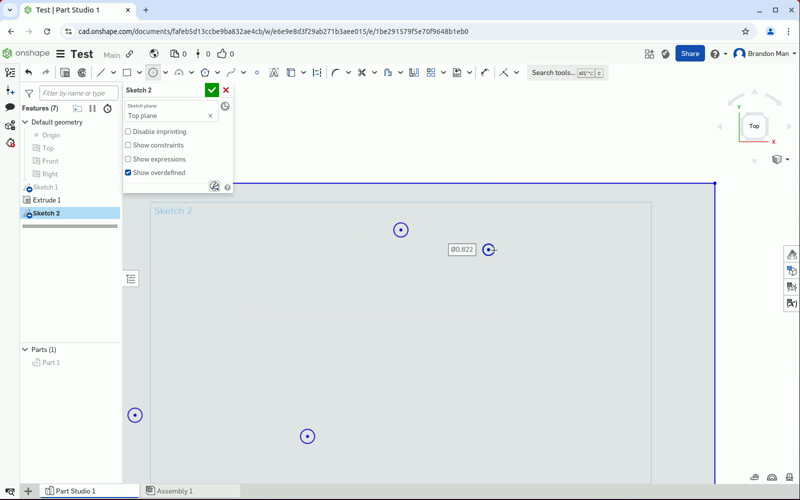
scroll(-6)
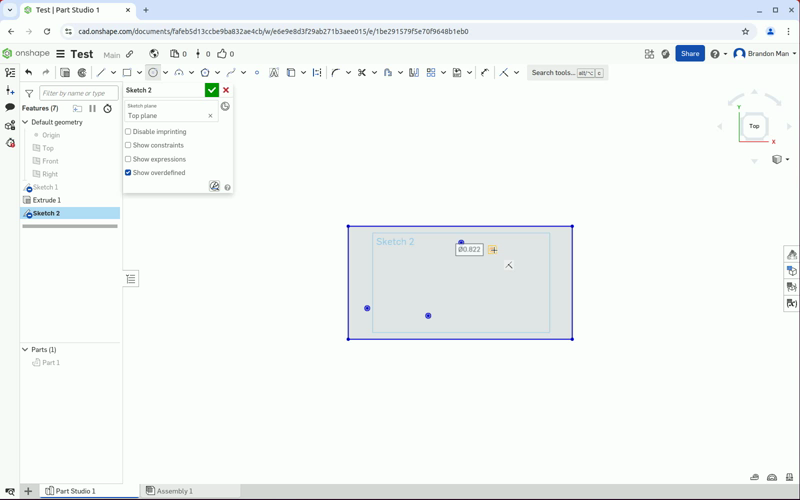
key(esc)
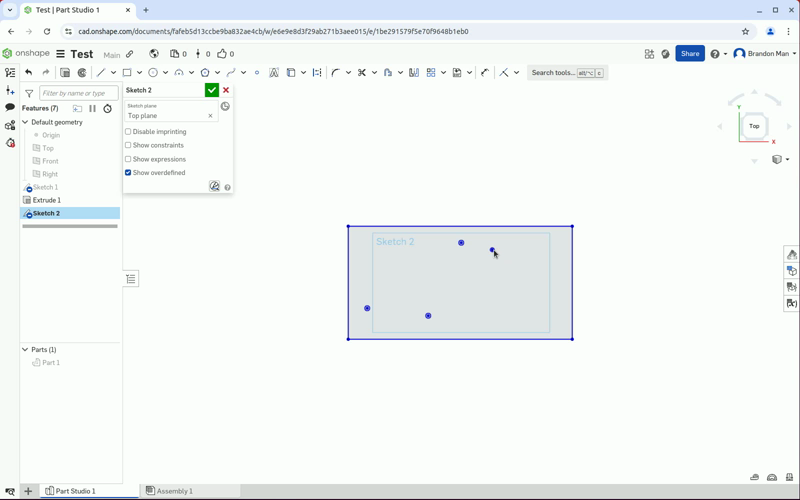
key(c)
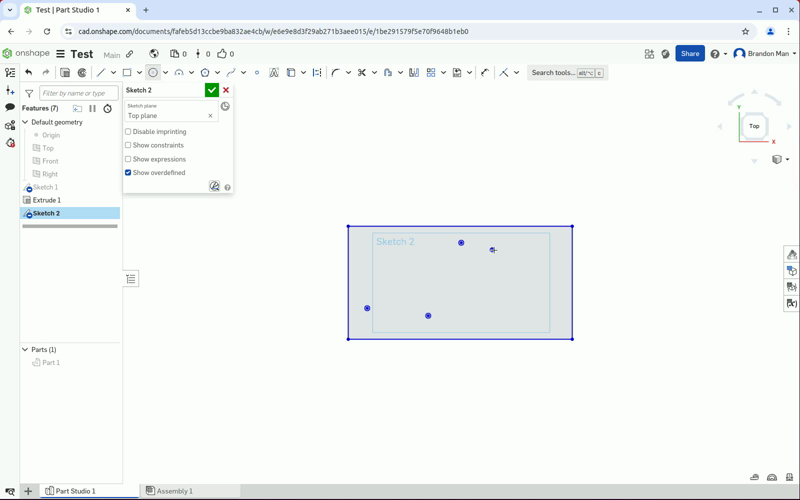
key_down(shift)
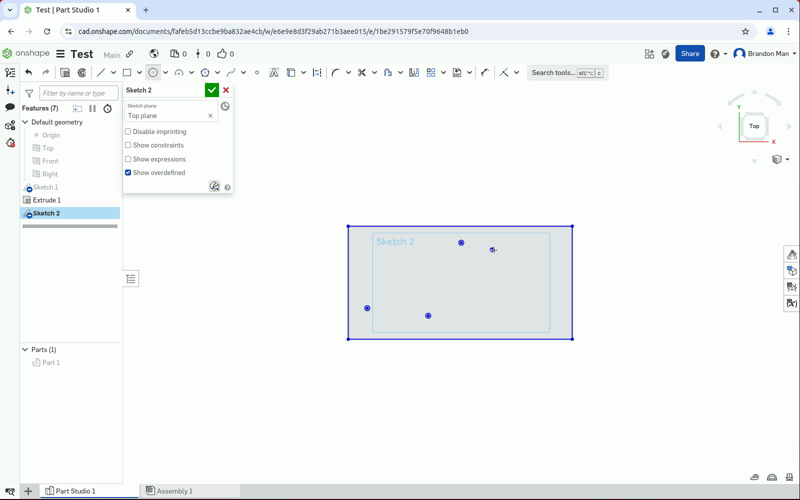
mouse_move(553, 308)
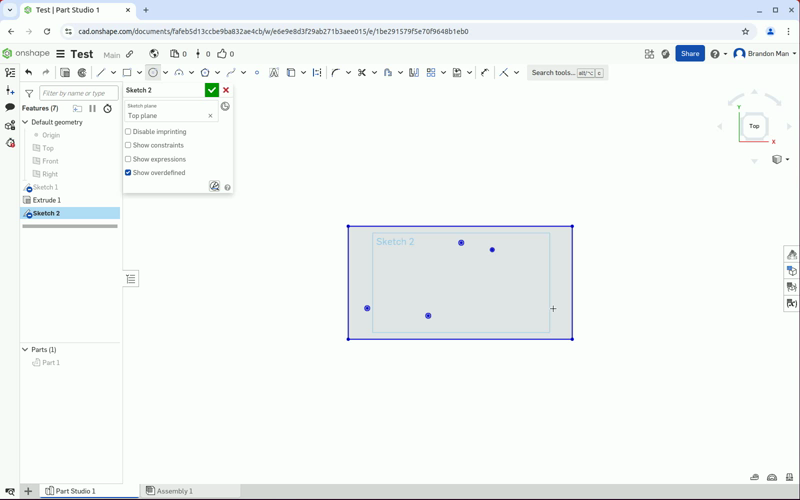
click(553, 308)
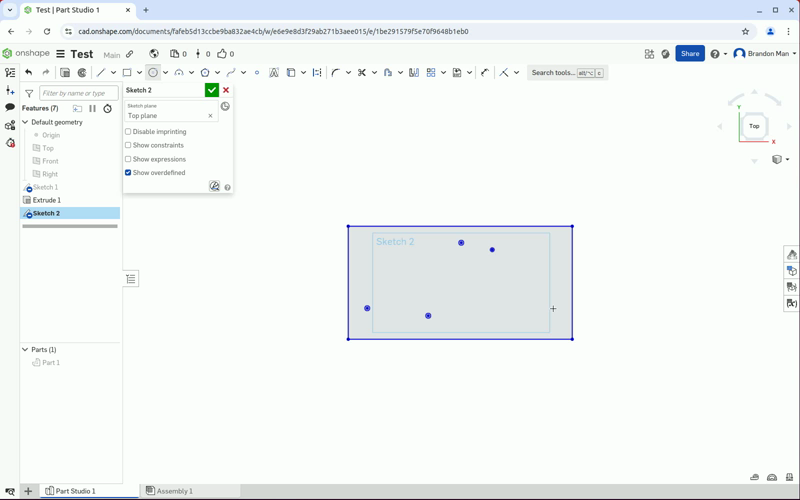
key_up(shift)
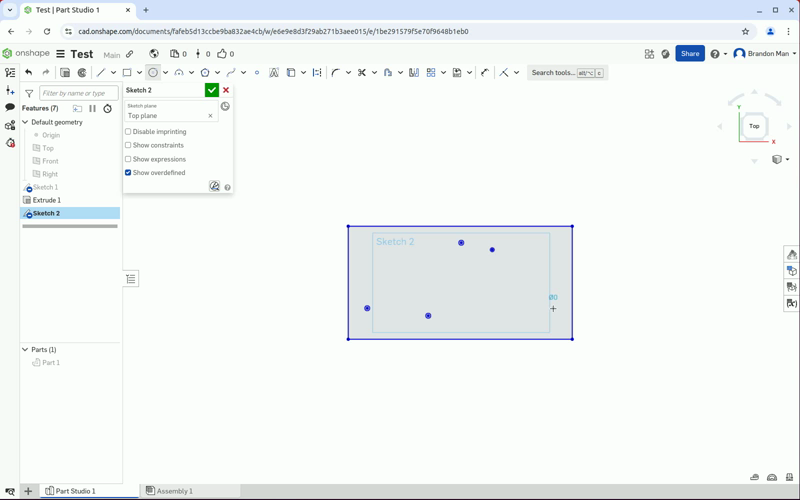
mouse_move(555, 308)
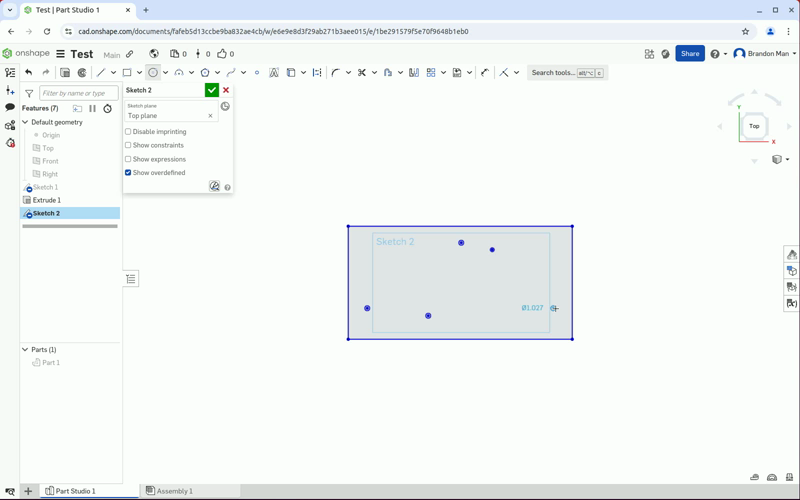
scroll(6)
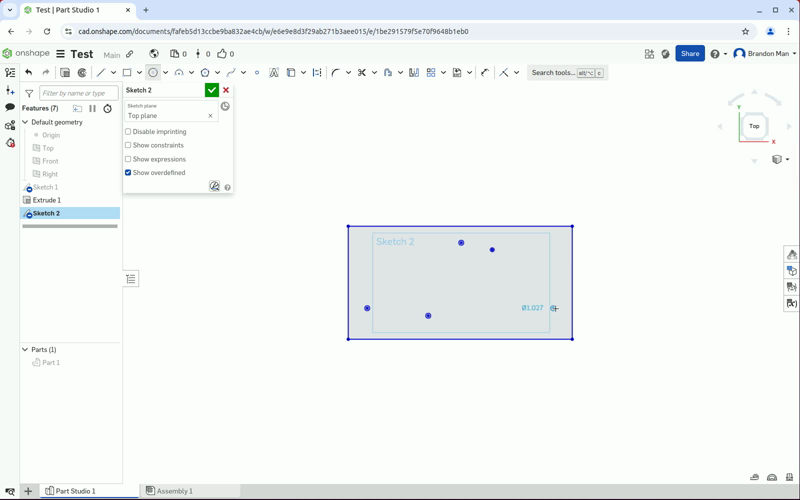
scroll(6)
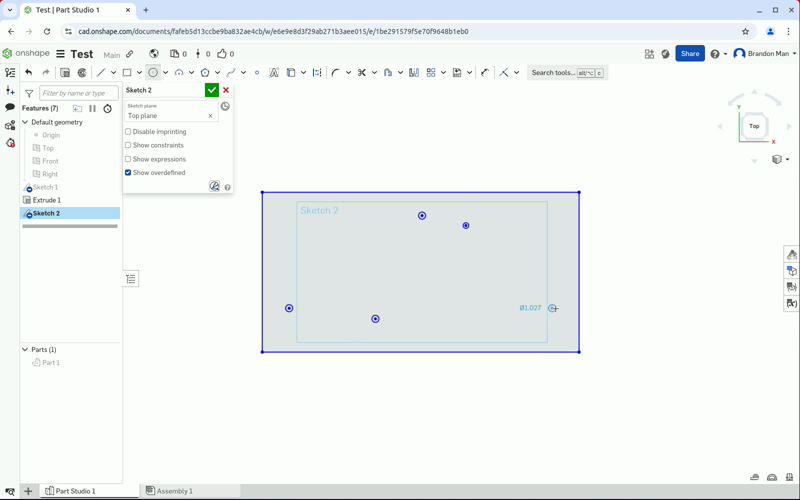
scroll(6)
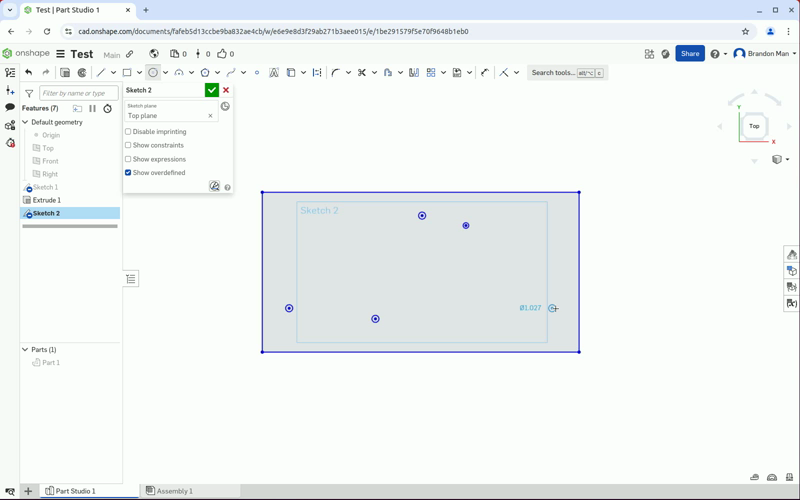
scroll(6)
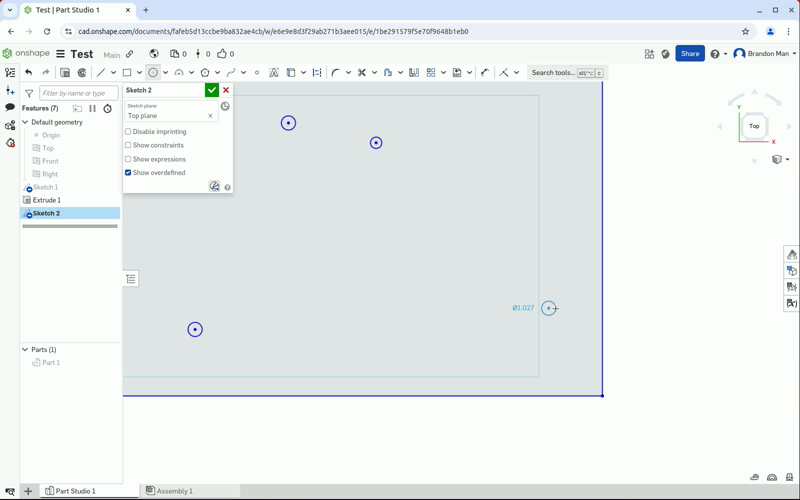
scroll(6)
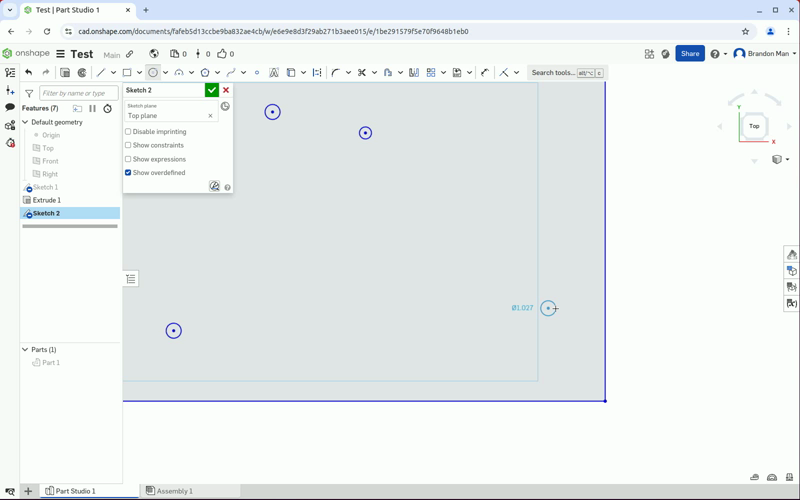
scroll(6)
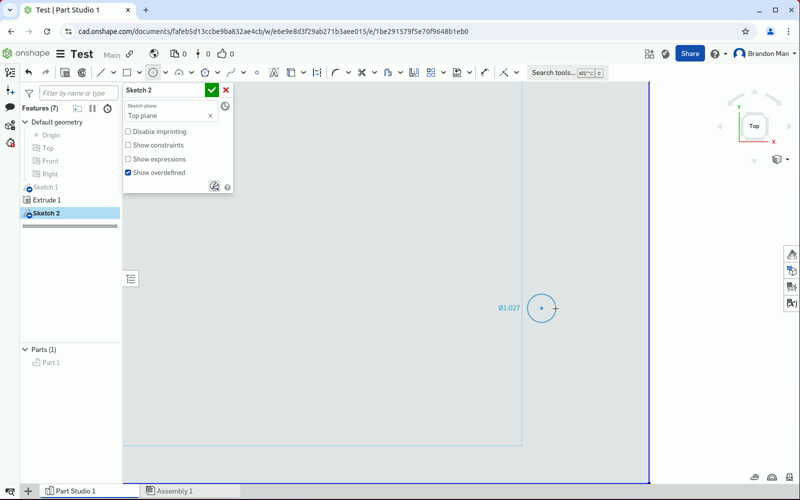
scroll(6)
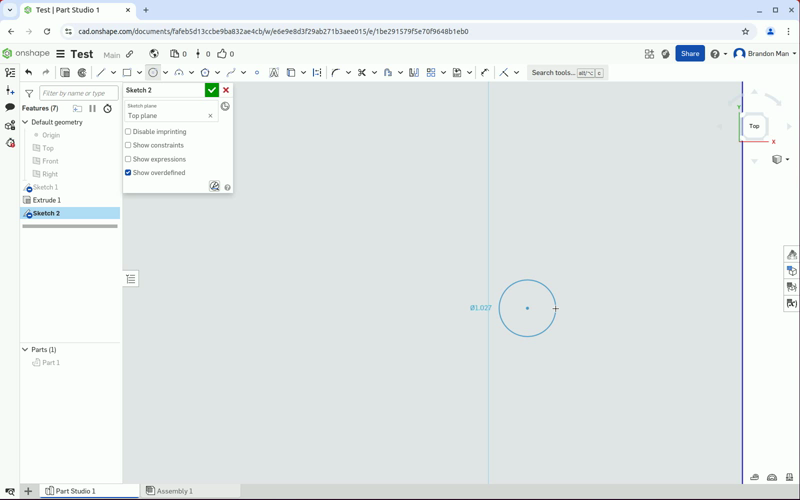
click(555, 308)
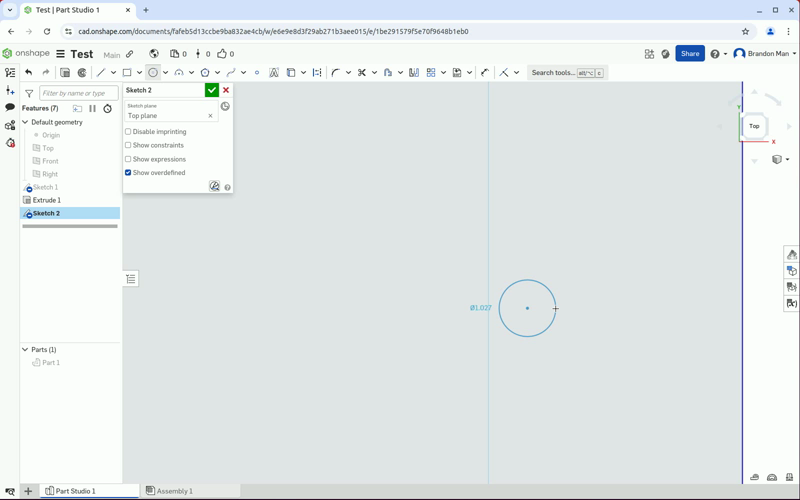
scroll(-6)
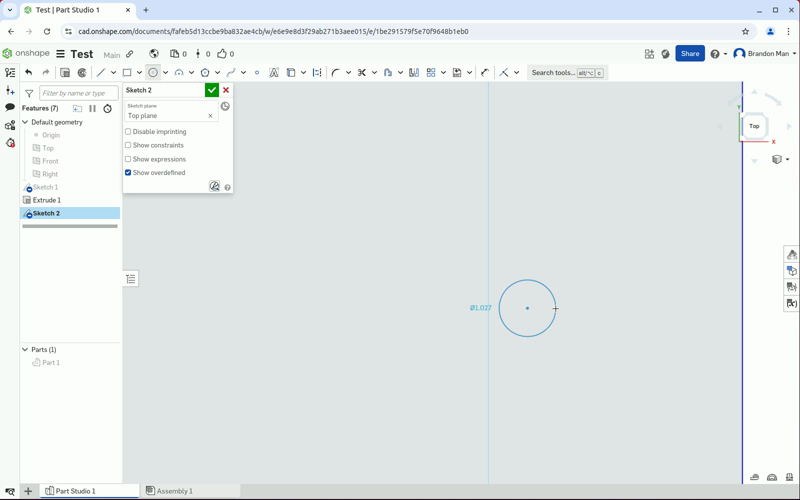
scroll(-6)
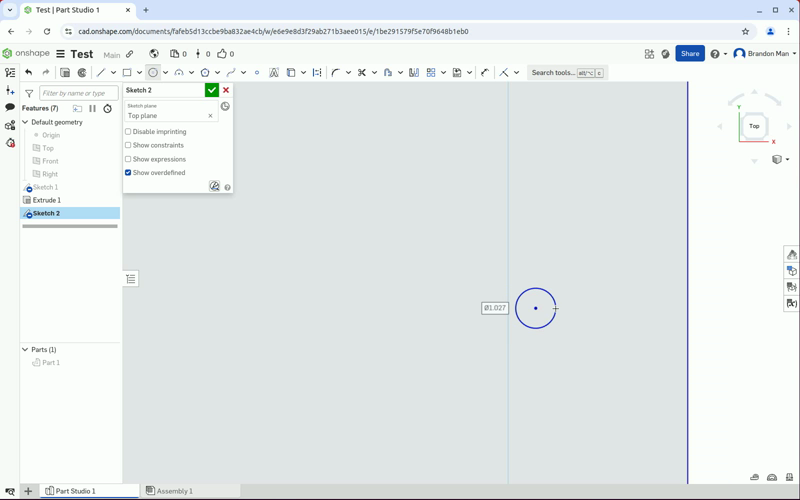
scroll(-6)
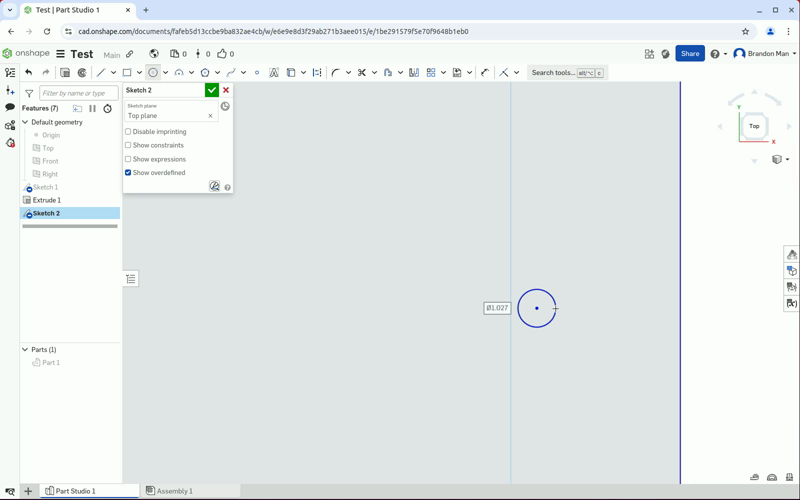
scroll(-6)
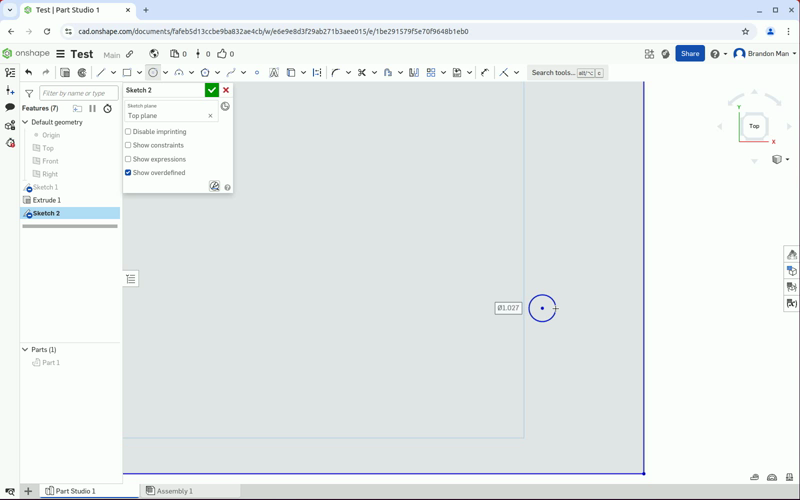
scroll(-6)
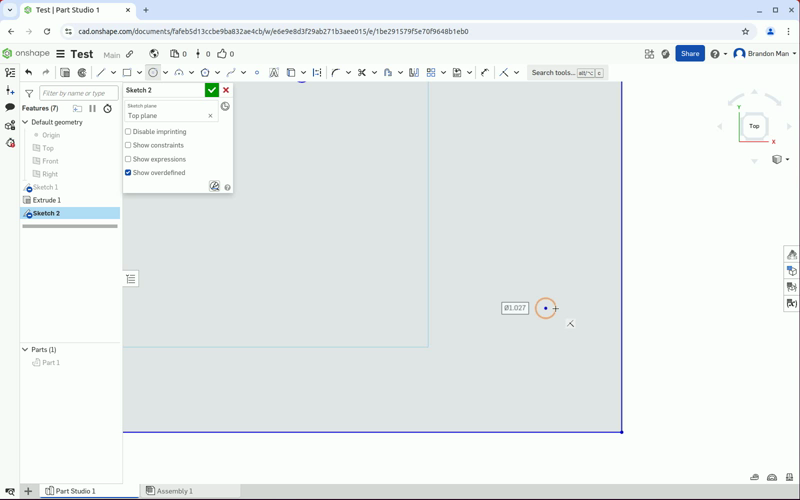
scroll(-6)
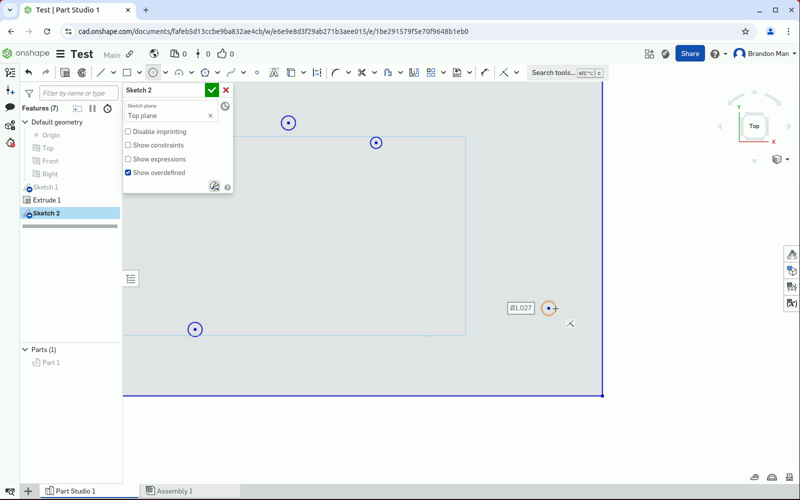
scroll(-6)
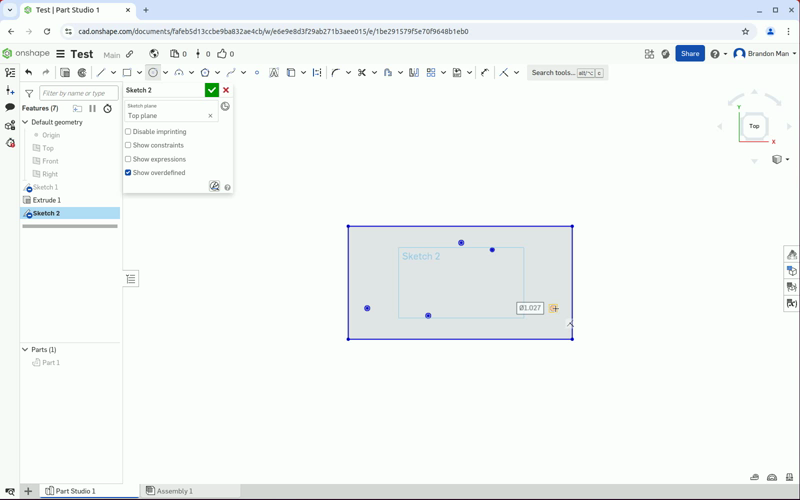
key(esc)
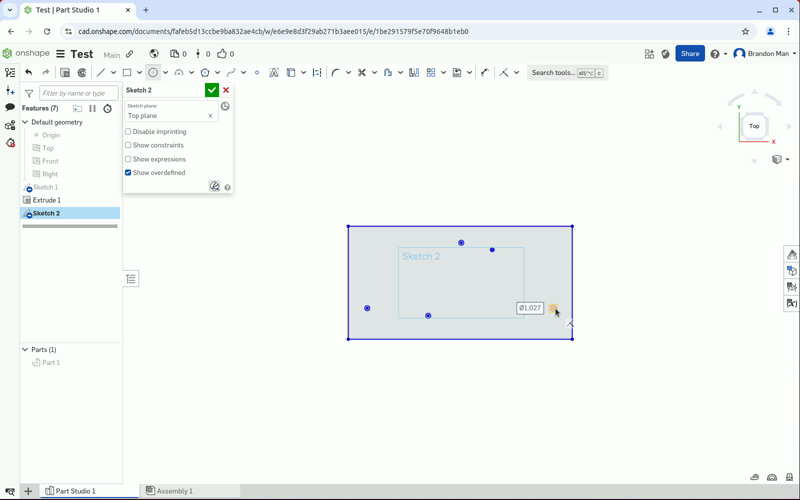
mouse_move(366, 247)
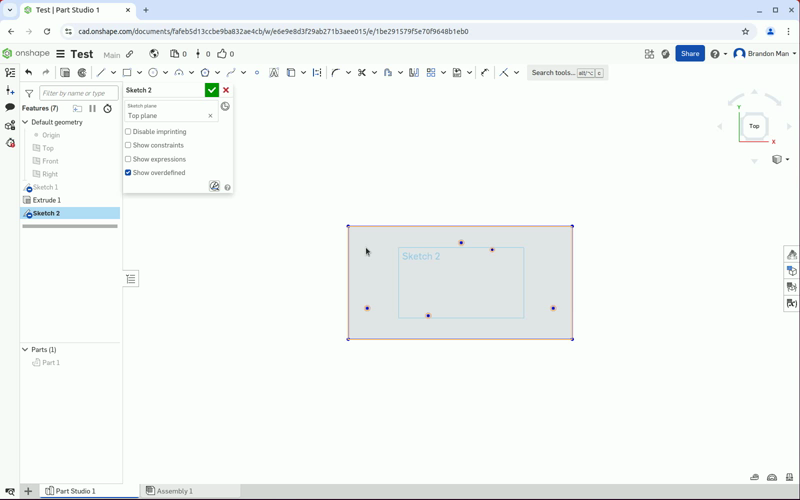
click(366, 247)
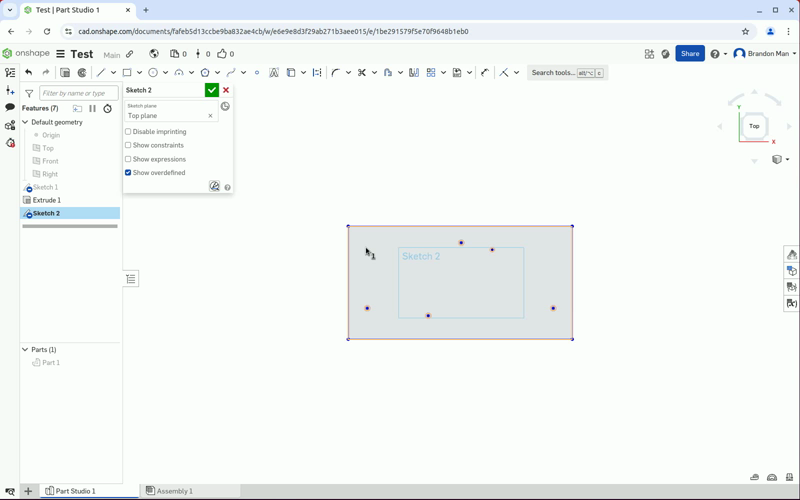
mouse_move(73, 352)
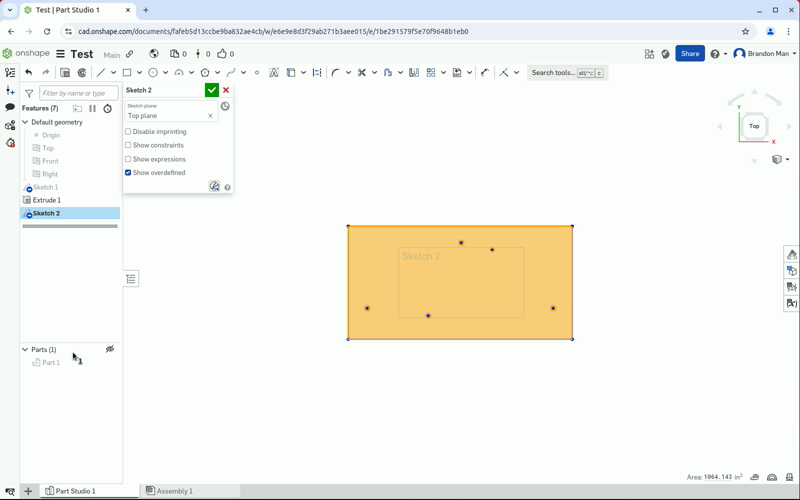
key(shift+y)
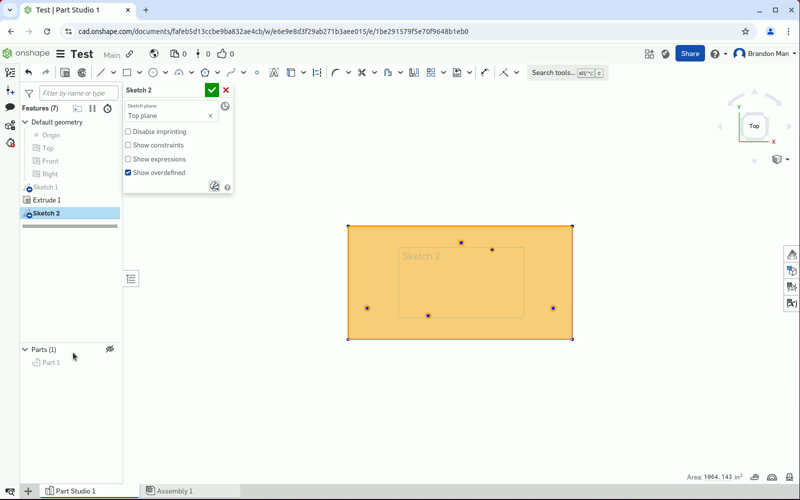
key(shift+e)
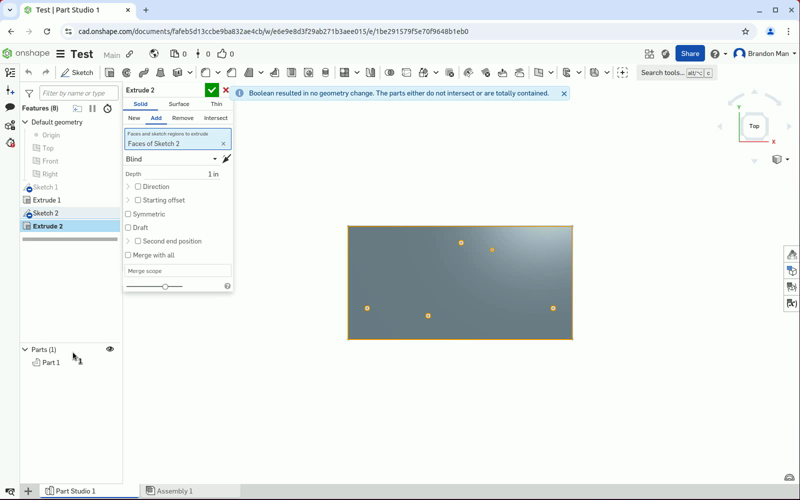
mouse_move(143, 106)
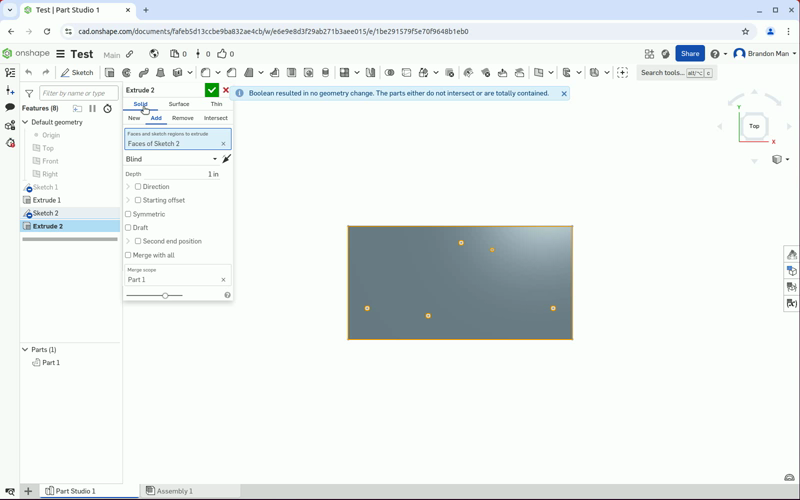
click(143, 106)
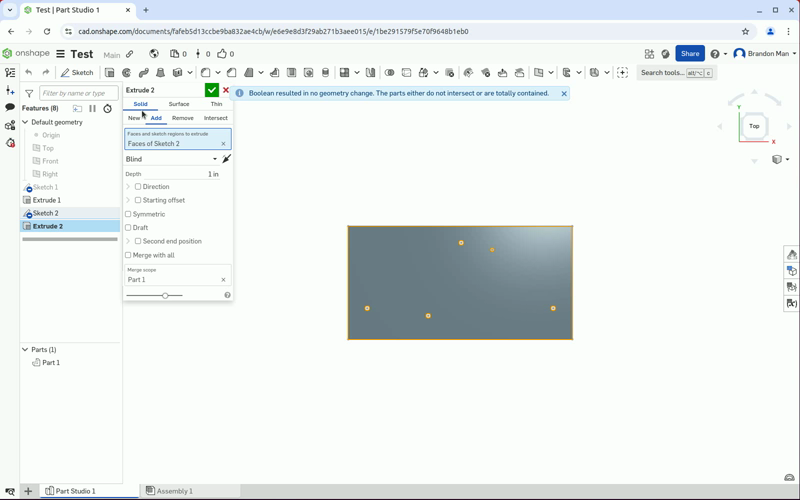
mouse_move(137, 120)
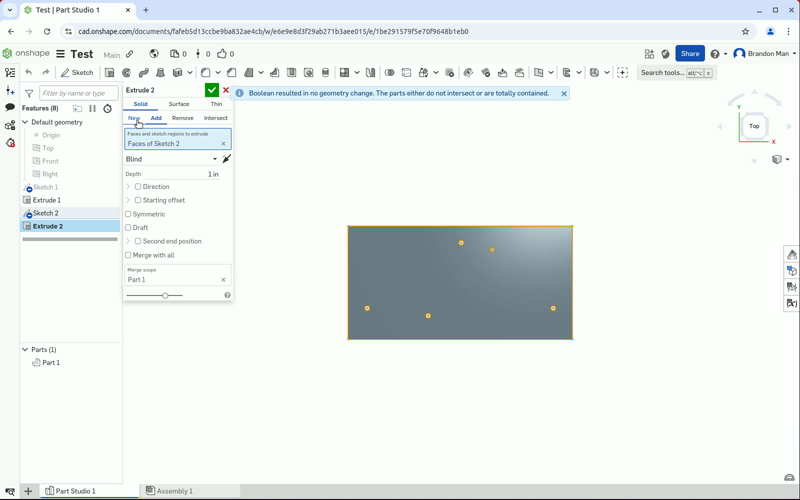
click(137, 120)
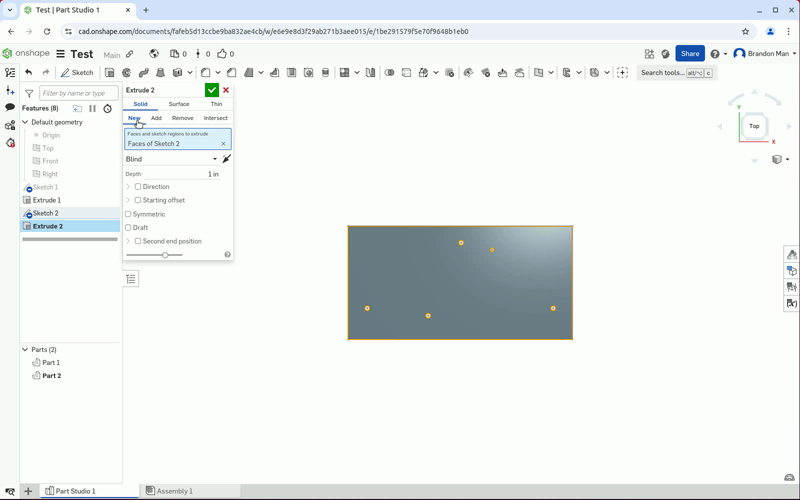
key(tab, 4)
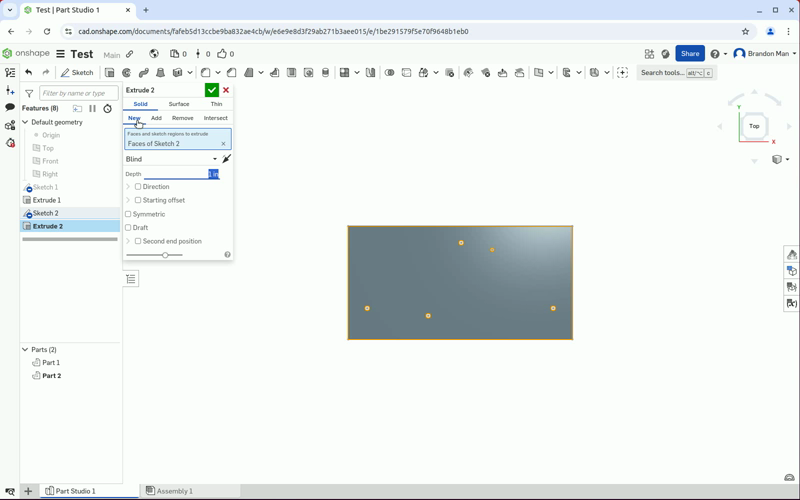
text(3.851)
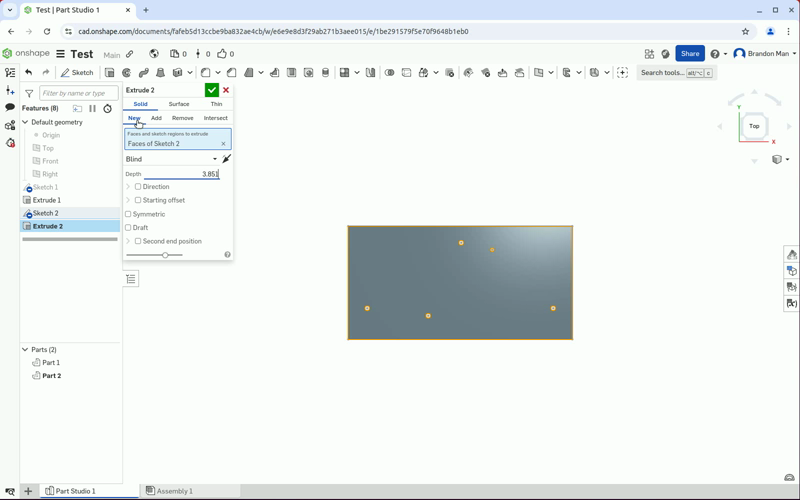
key(enter)
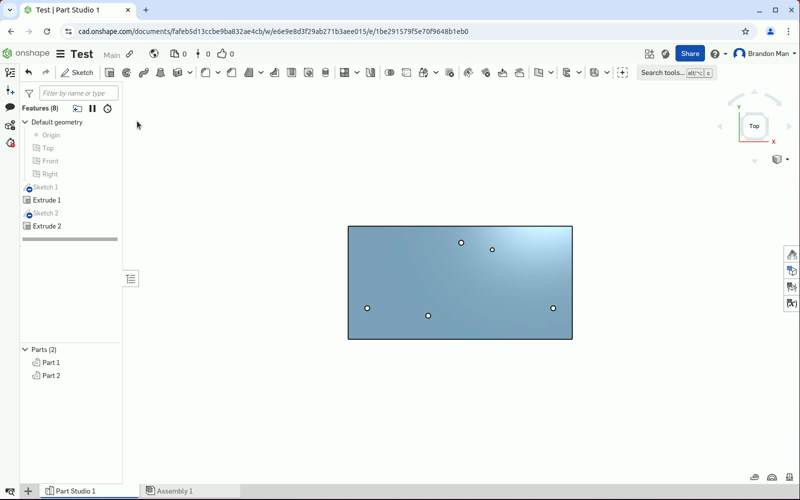
key(shift+h)
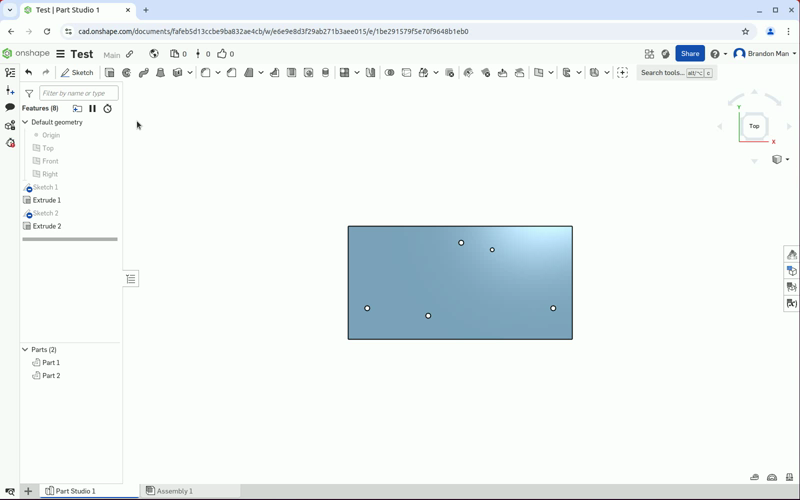
key(shift+h)
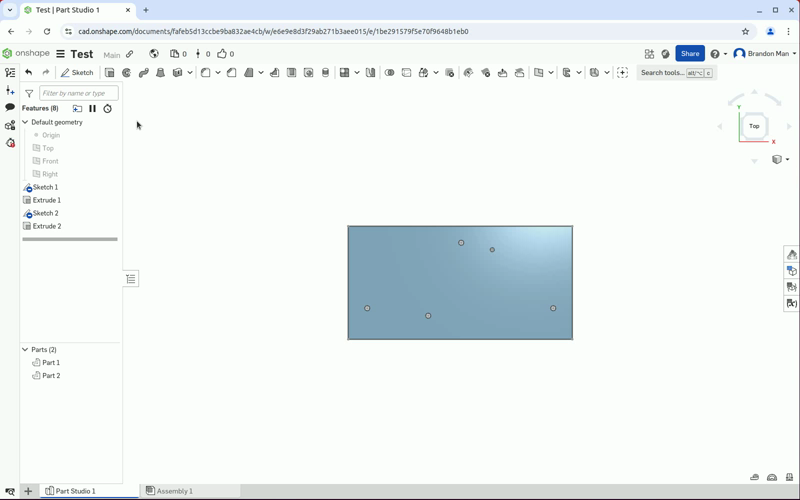
key(shift+7)
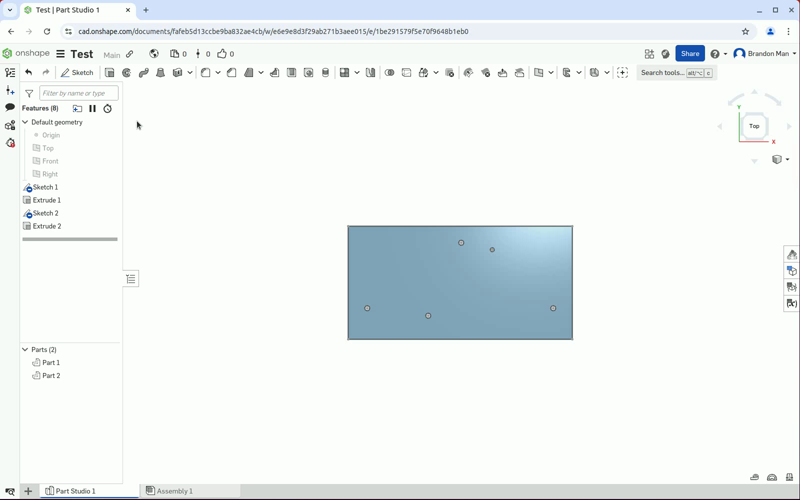
key(up, 3)
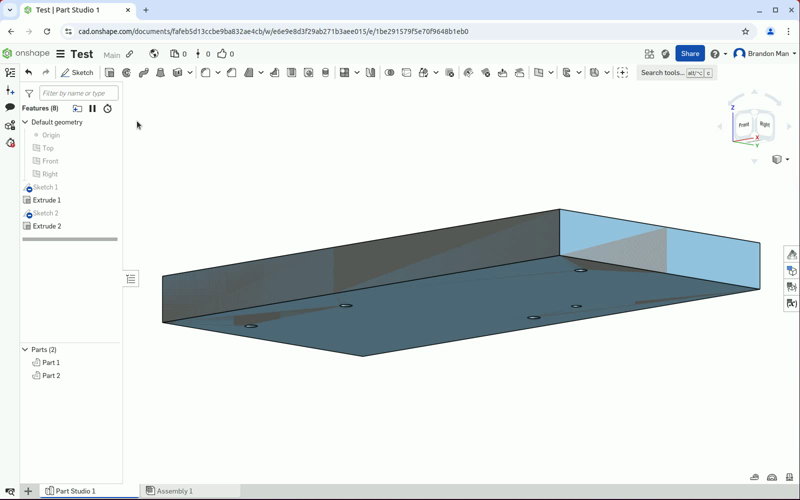
key(left, 3)
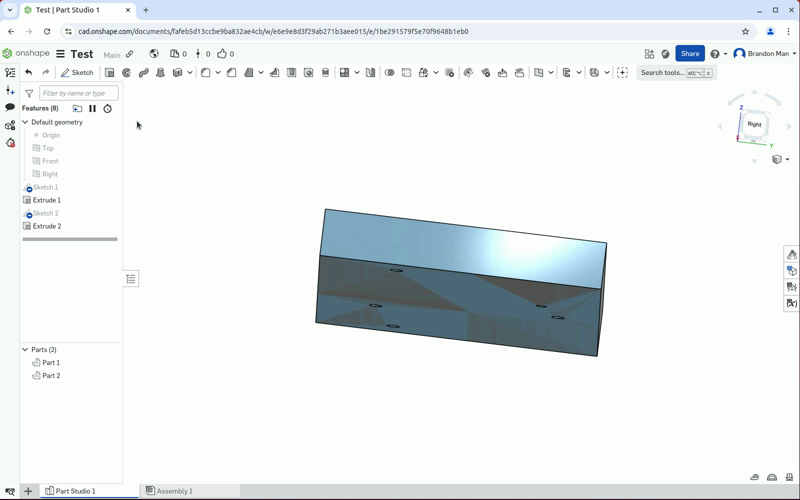
key(right, 3)
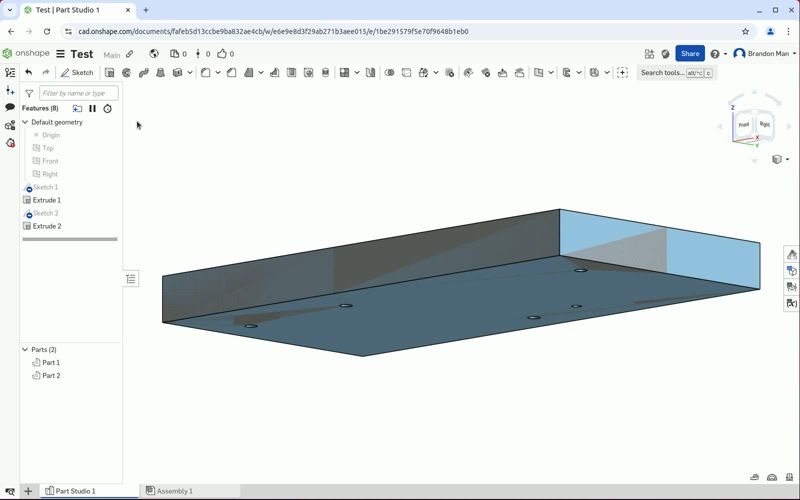
key(down, 3)
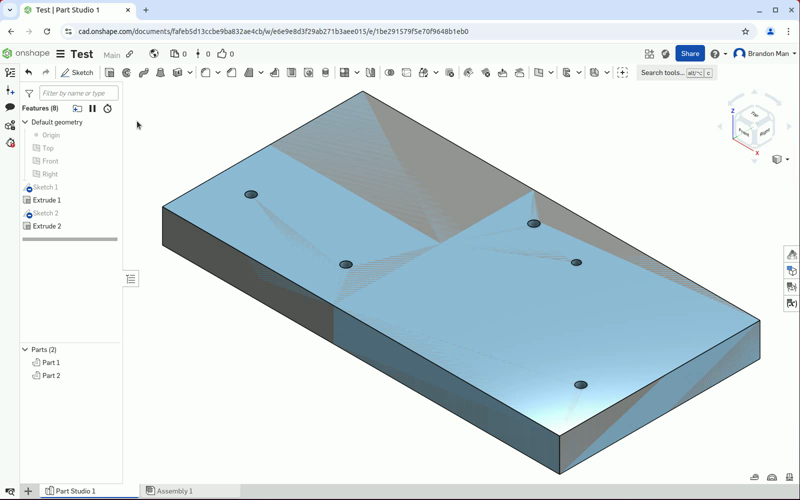
mouse_move(73, 189)
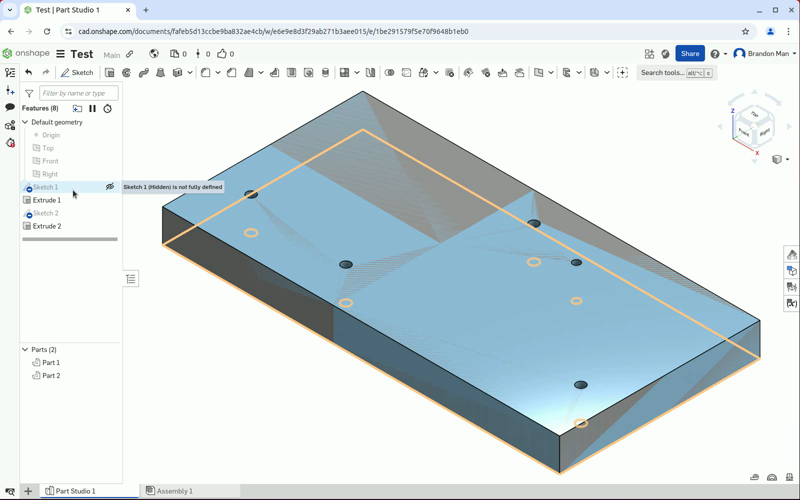
click(73, 189)